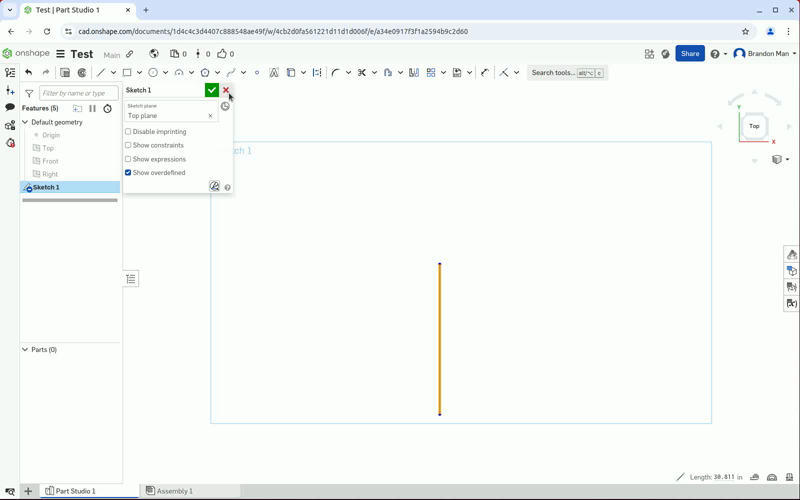
key(shift+h)
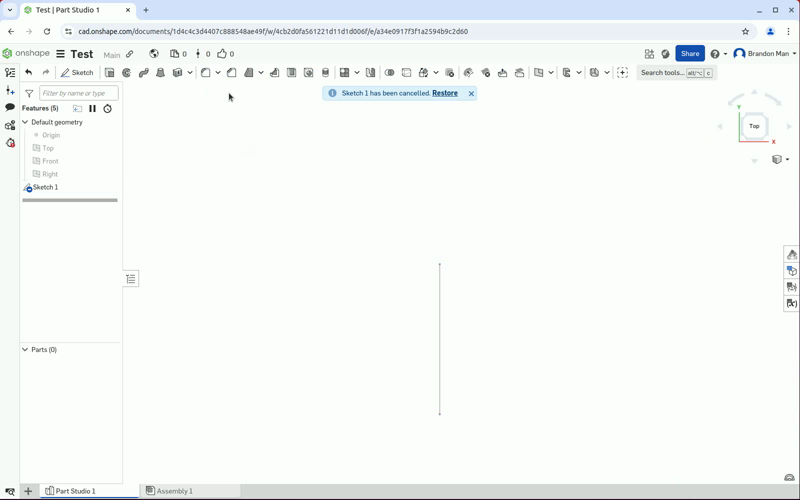
key(shift+s)
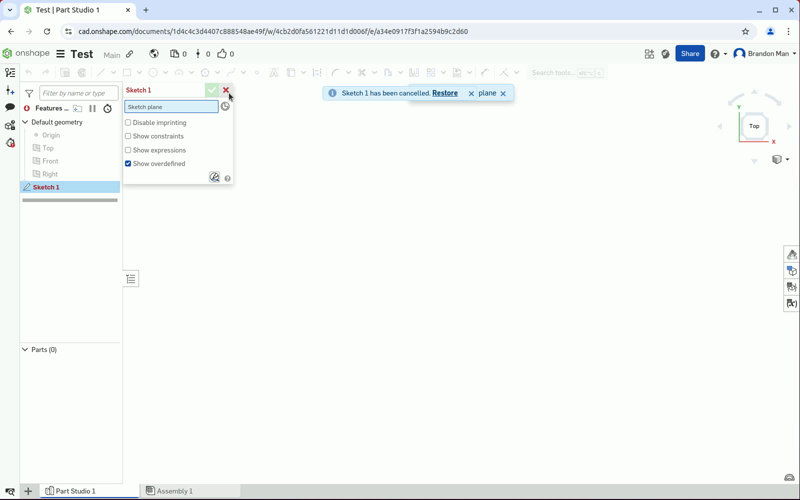
mouse_move(73, 150)
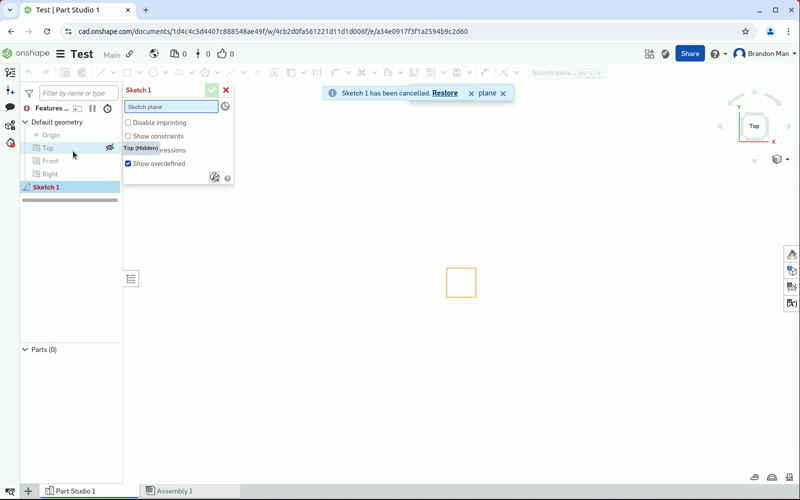
click(73, 150)
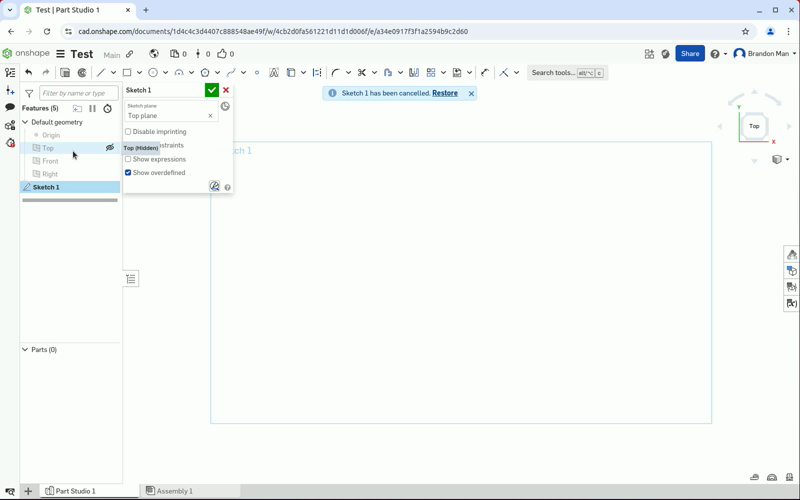
mouse_move(73, 352)
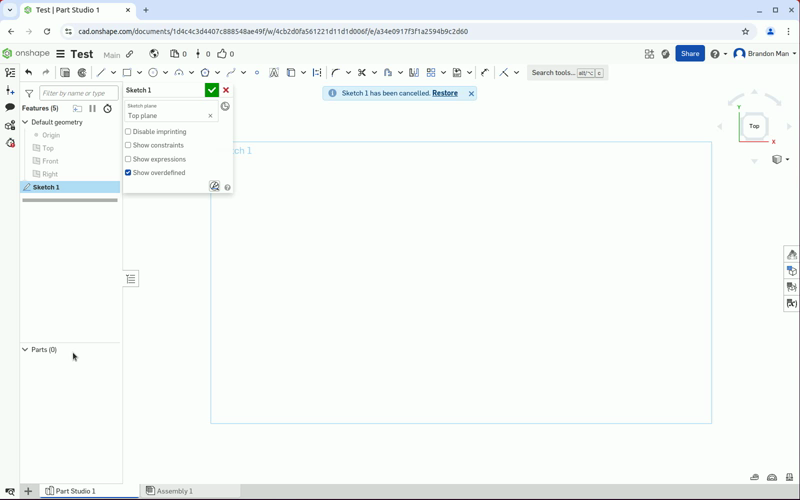
key(y)
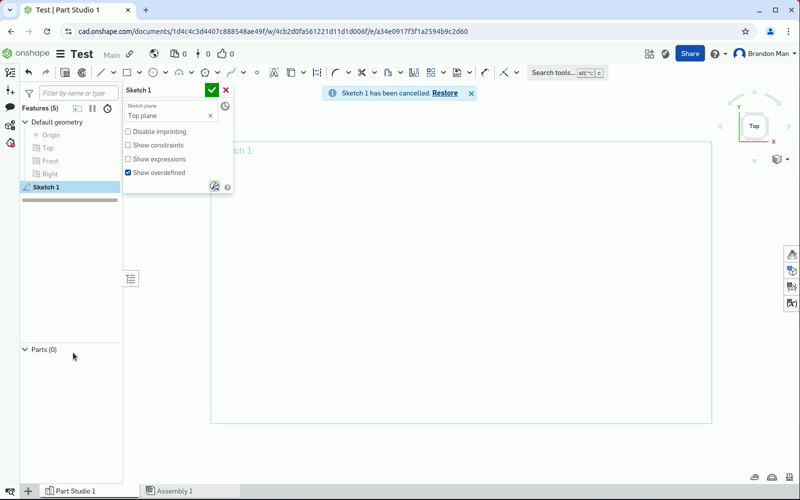
key(l)
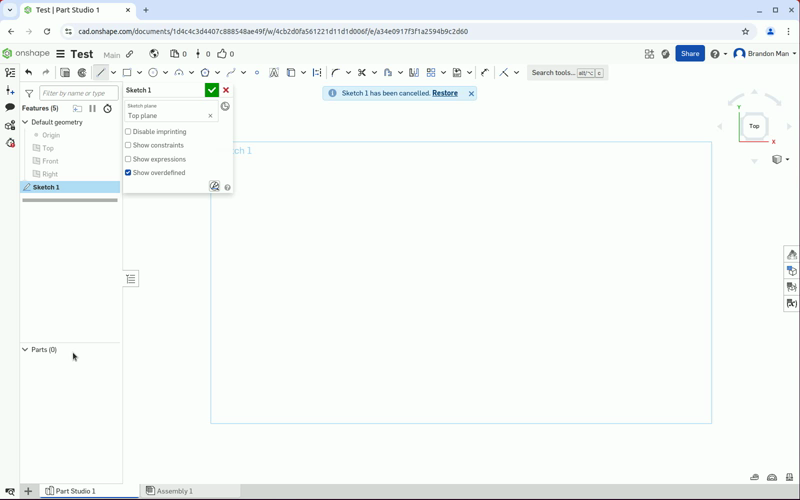
key_down(shift)
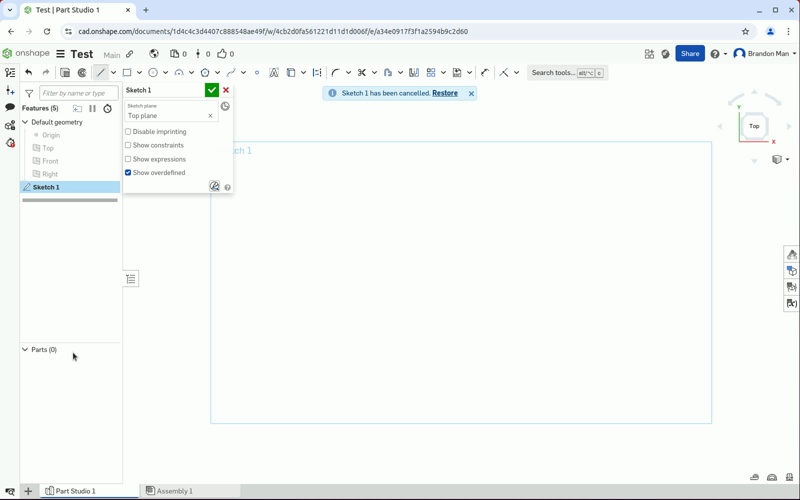
mouse_move(447, 297)
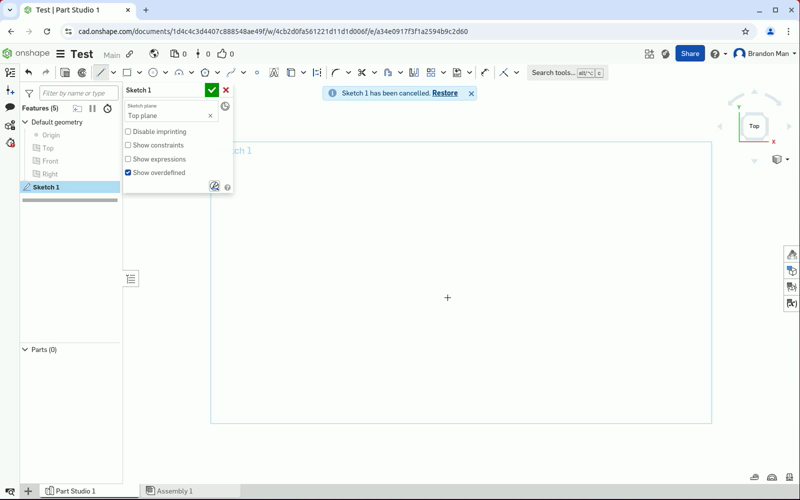
click(447, 297)
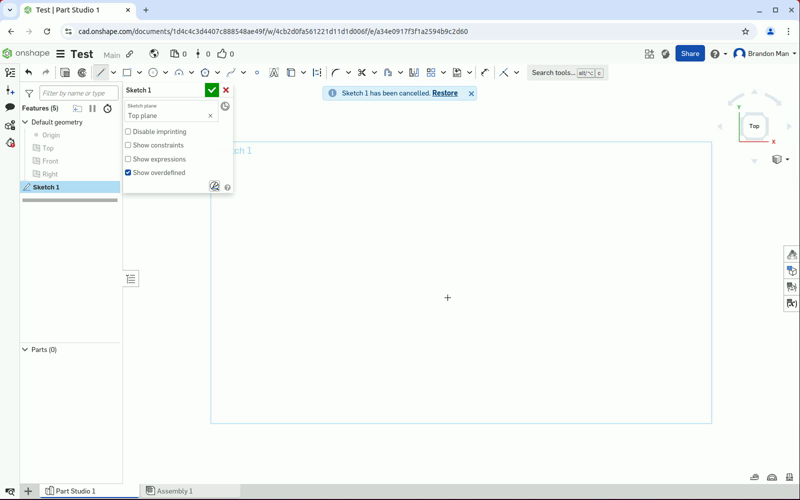
key_up(shift)
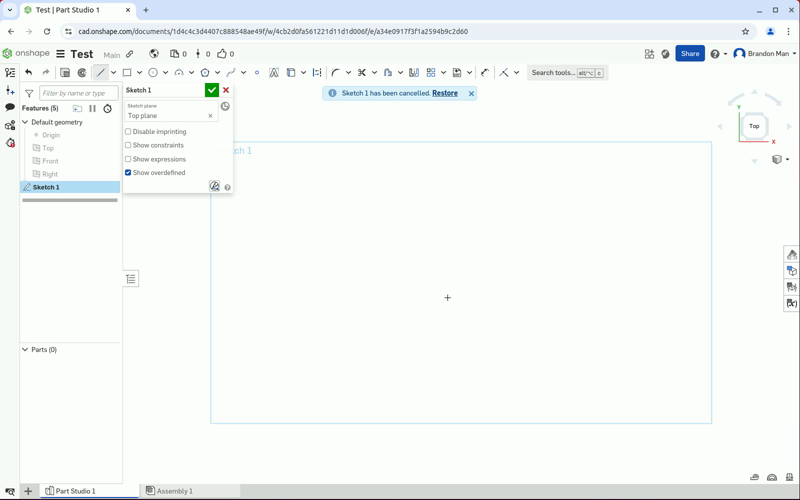
key_down(shift)
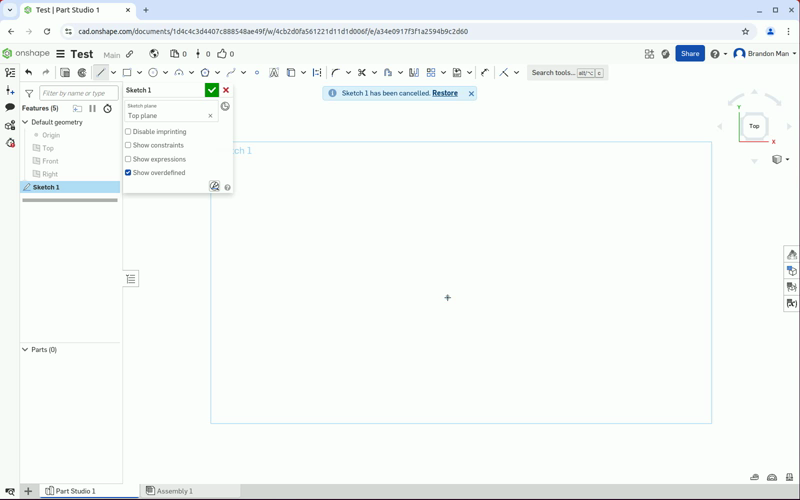
mouse_move(573, 297)
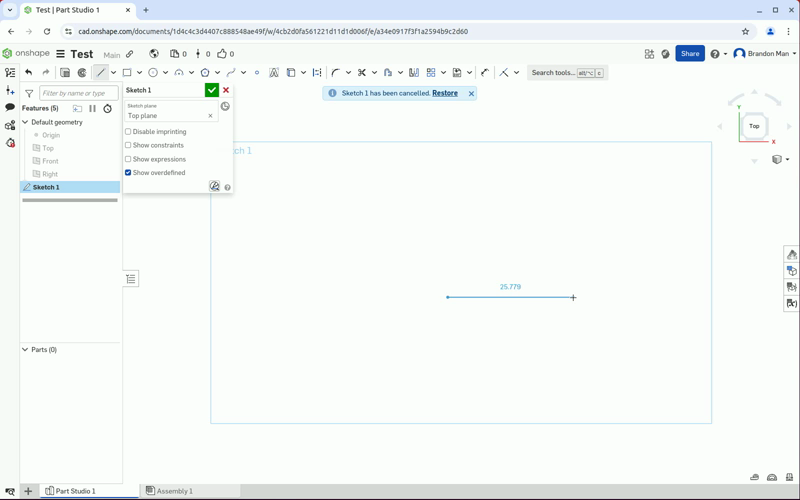
click(573, 297)
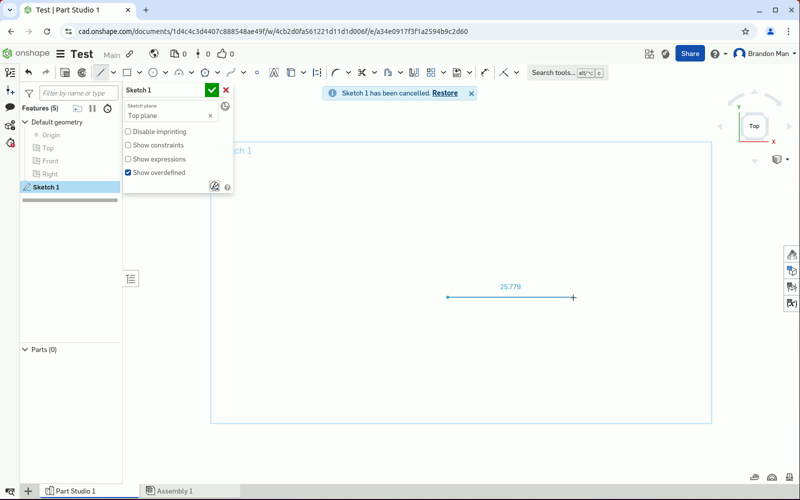
key_up(shift)
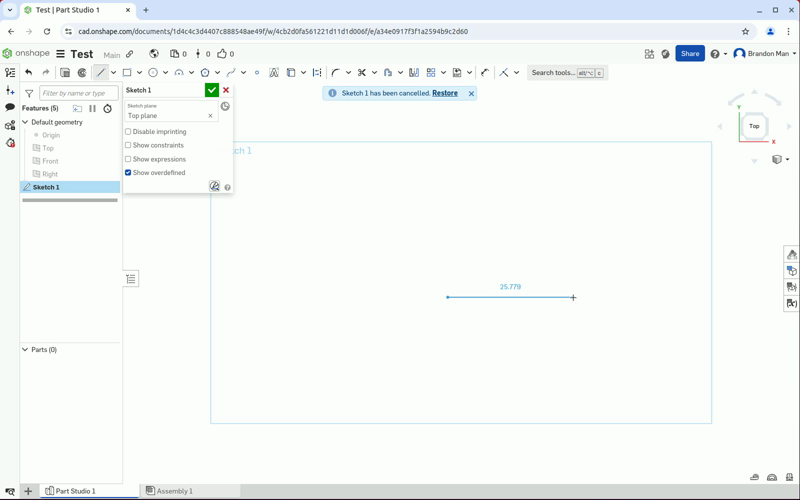
key_down(shift)
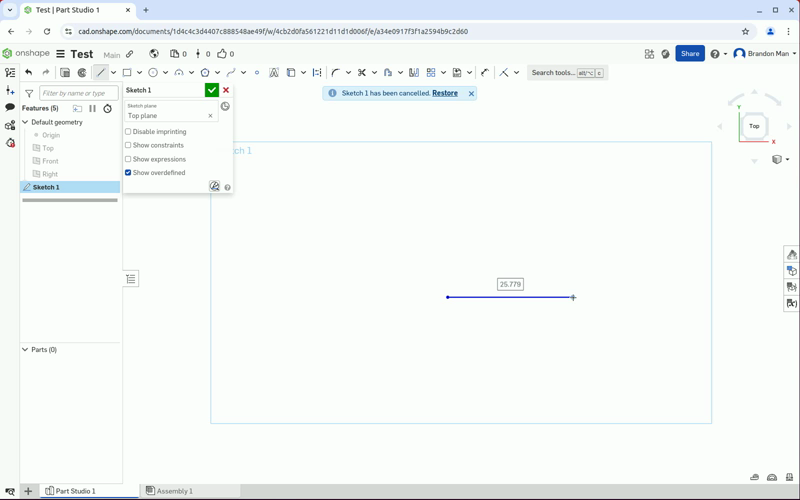
mouse_move(589, 297)
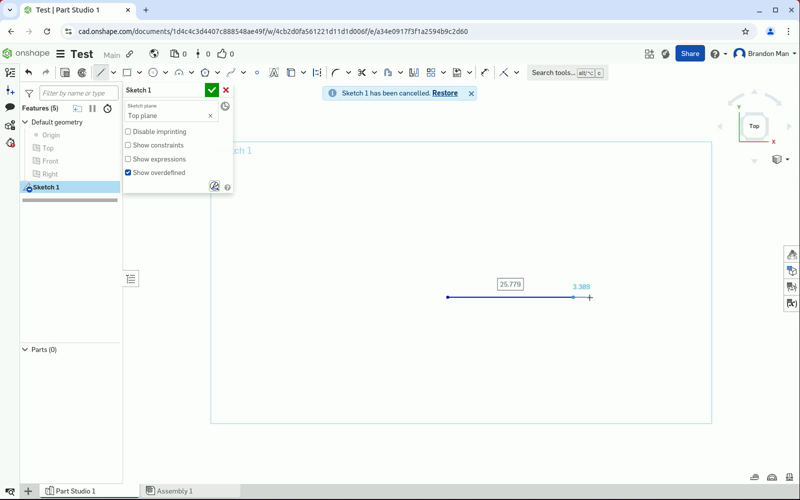
mouse_move(573, 254)
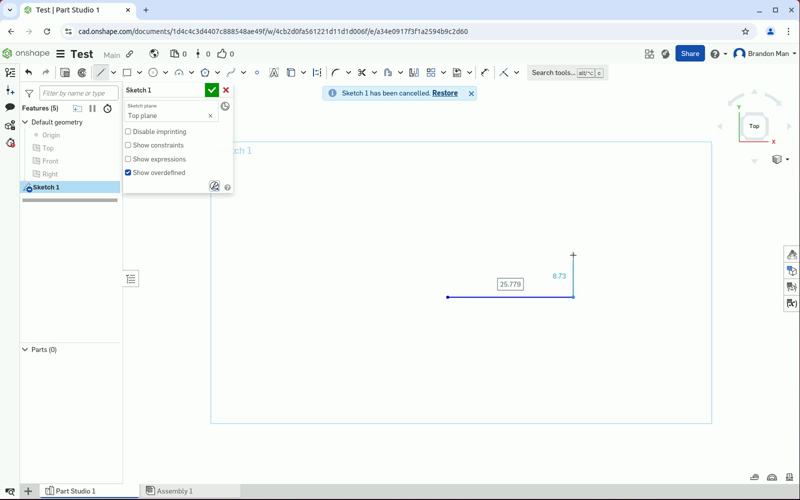
click(573, 254)
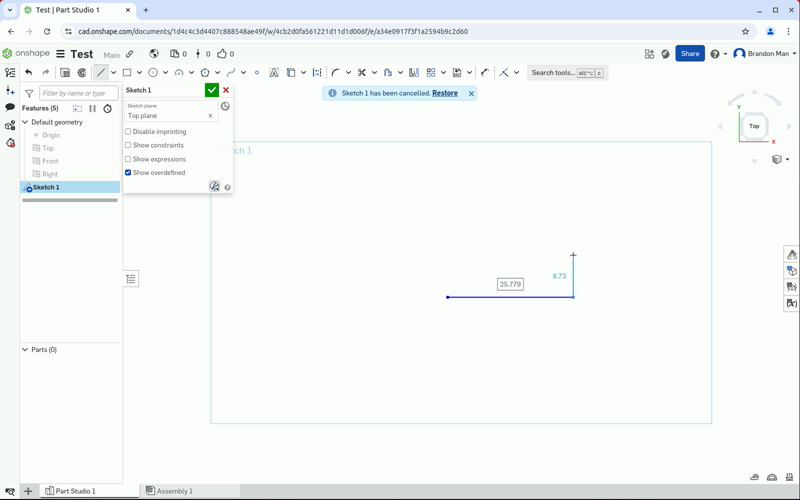
key_up(shift)
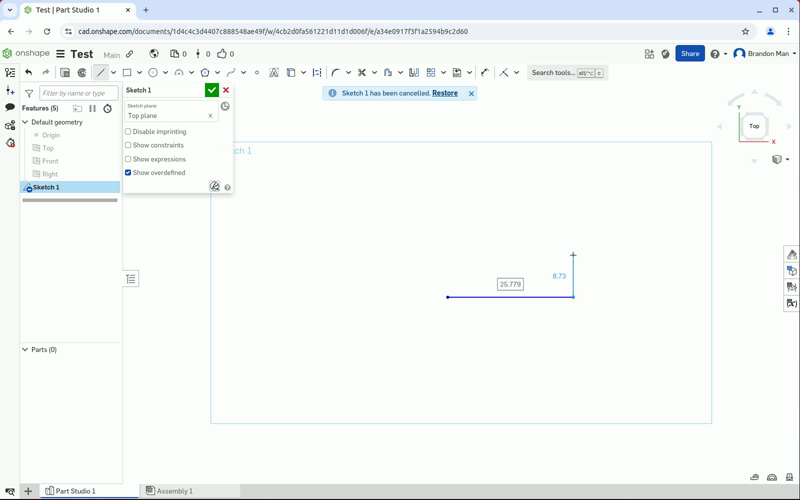
key_down(shift)
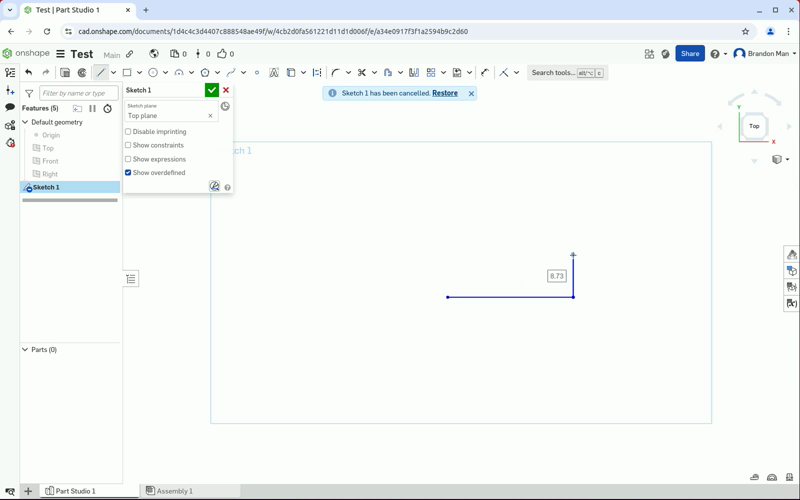
mouse_move(447, 254)
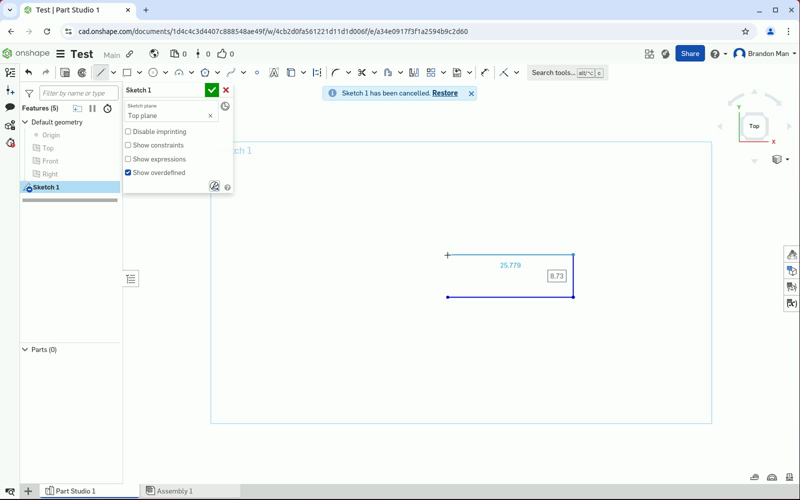
click(447, 254)
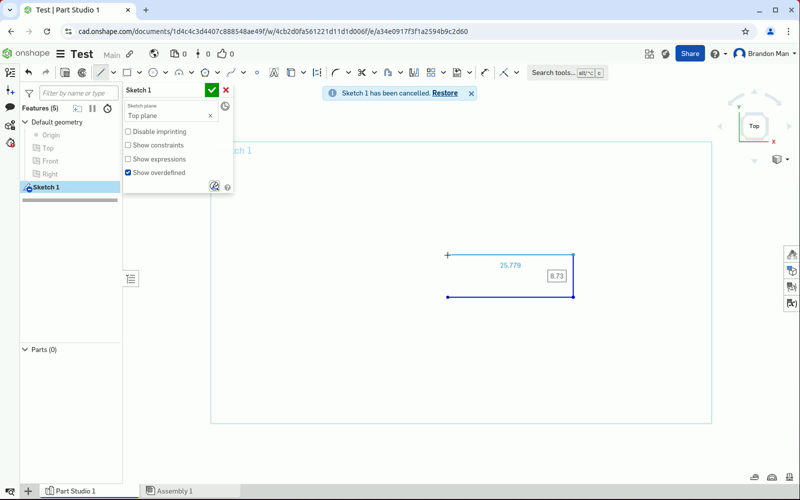
key_up(shift)
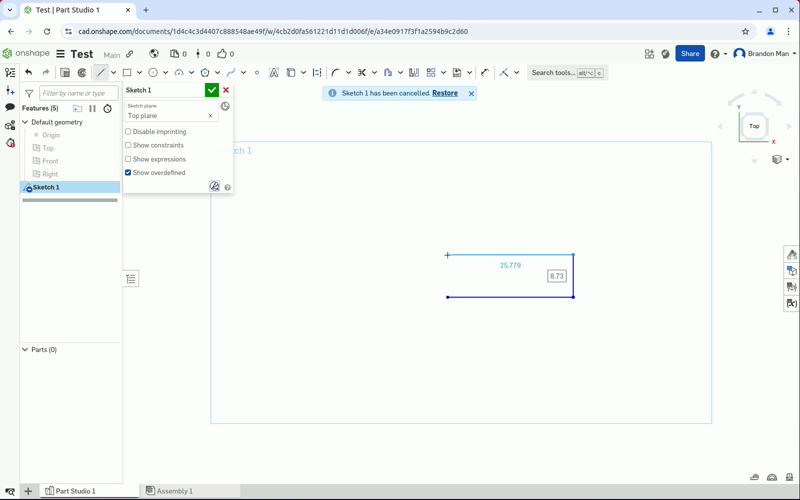
mouse_move(477, 254)
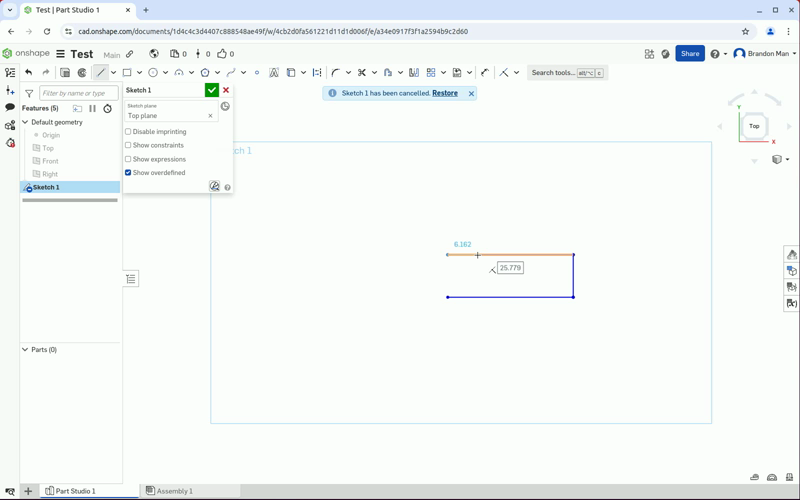
key_down(shift)
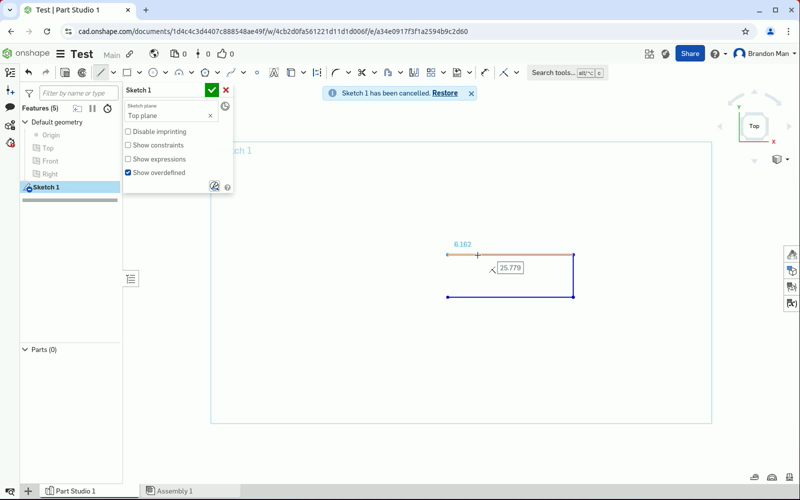
mouse_move(447, 297)
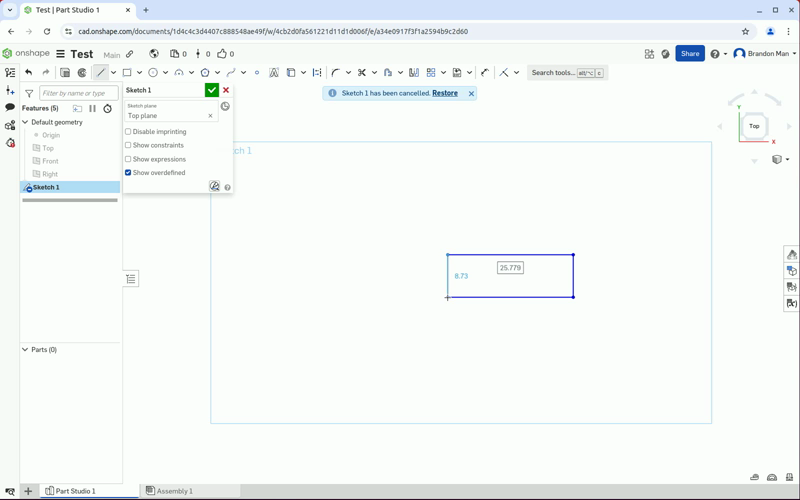
key_up(shift)
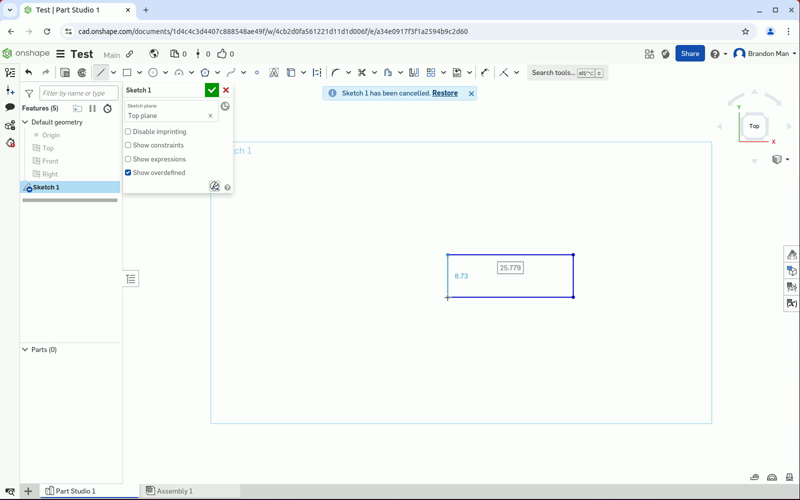
click(447, 297)
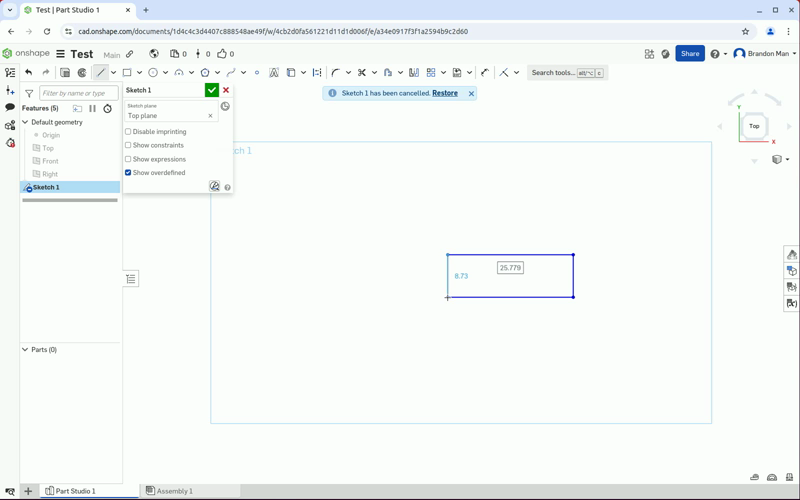
key(esc)
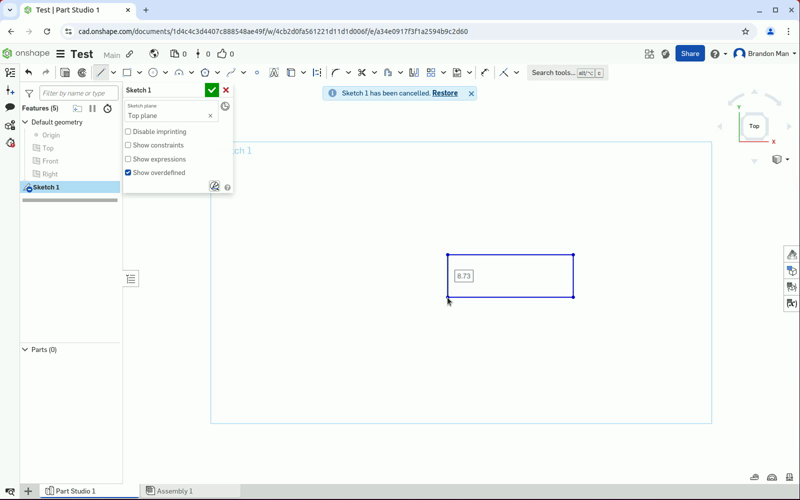
mouse_move(501, 260)
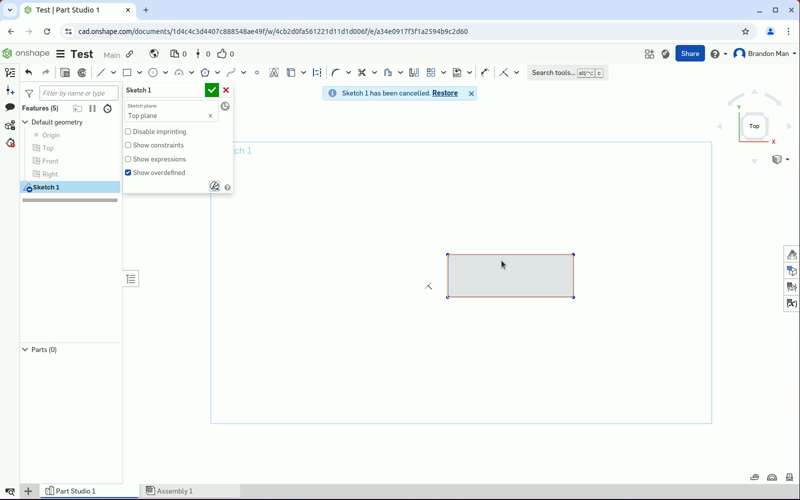
click(501, 260)
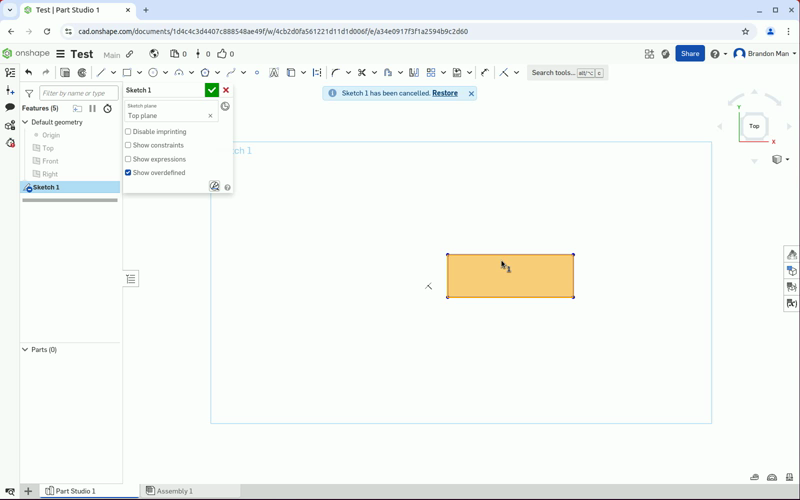
mouse_move(73, 352)
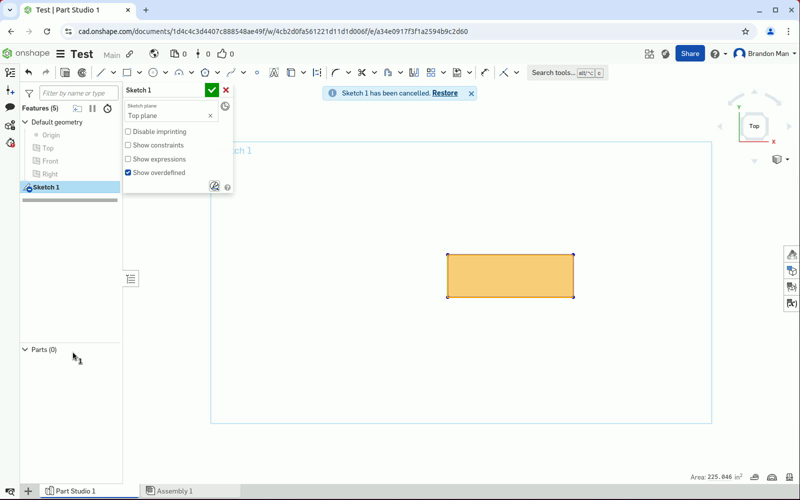
key(shift+y)
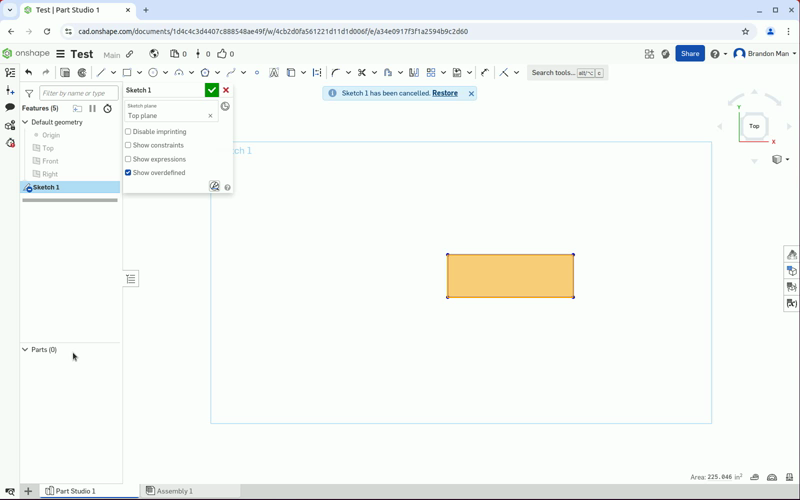
key(shift+e)
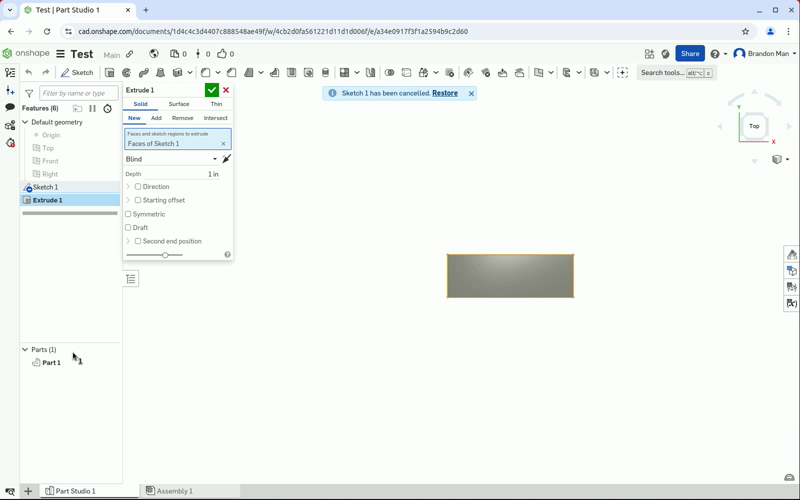
mouse_move(143, 106)
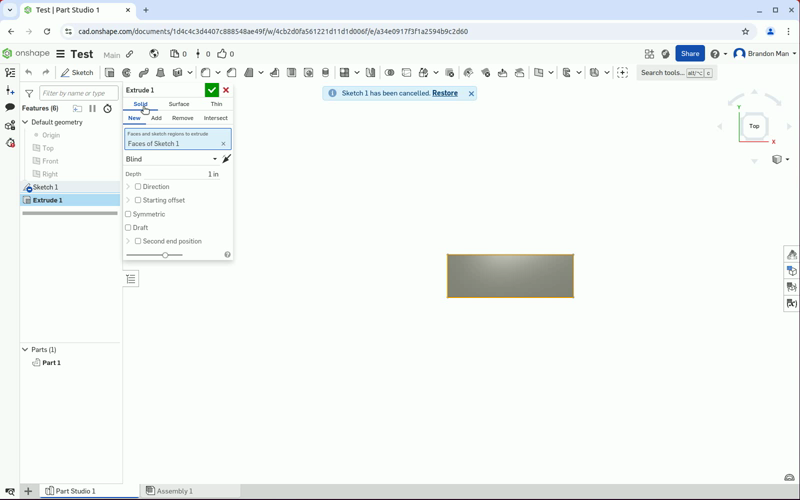
click(143, 106)
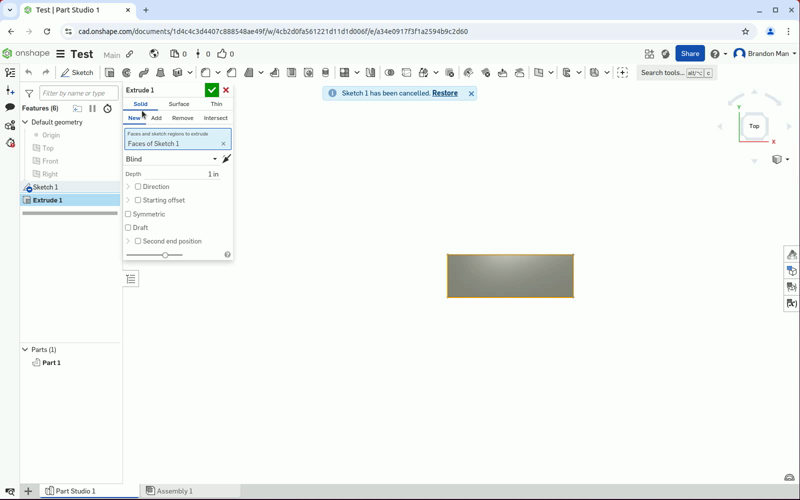
mouse_move(137, 120)
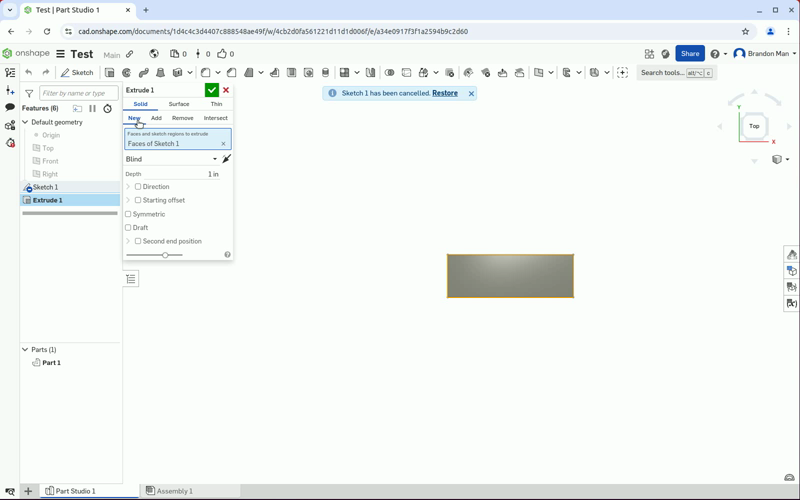
click(137, 120)
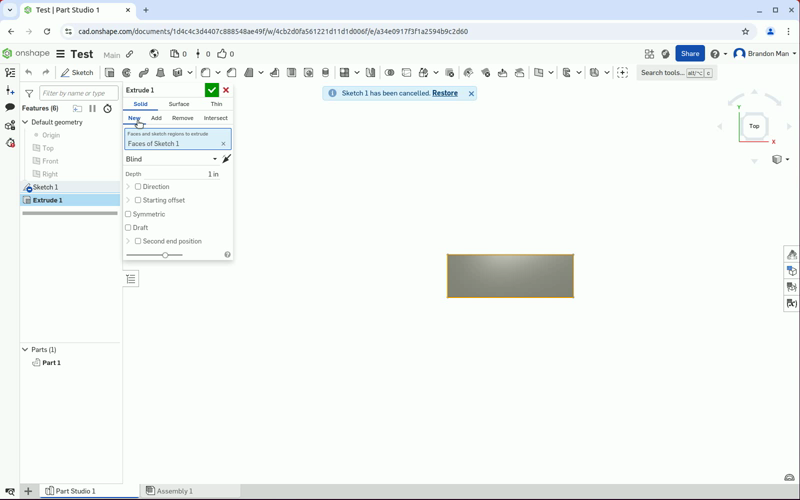
key(tab, 4)
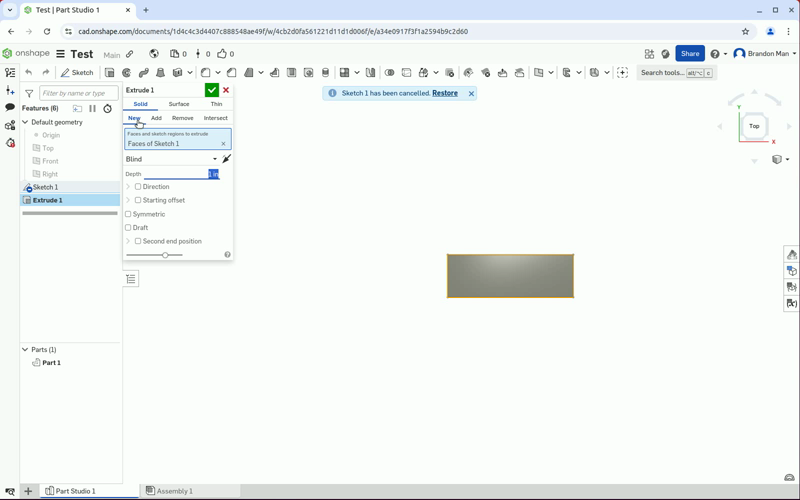
text(12.998)
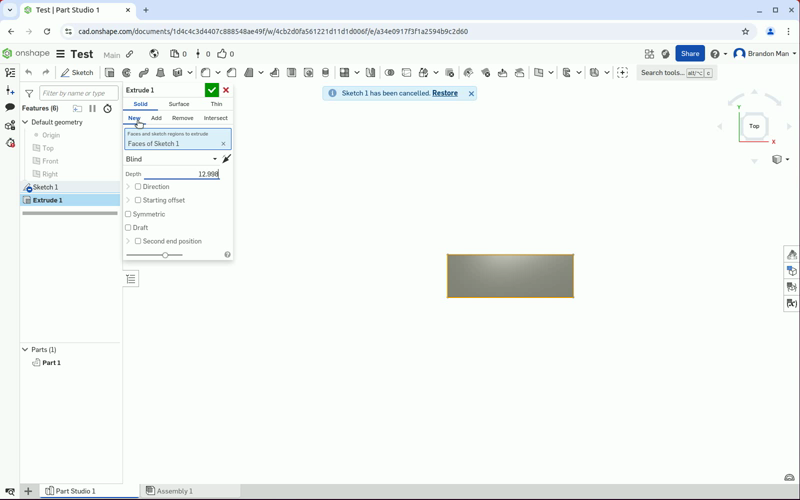
key(enter)
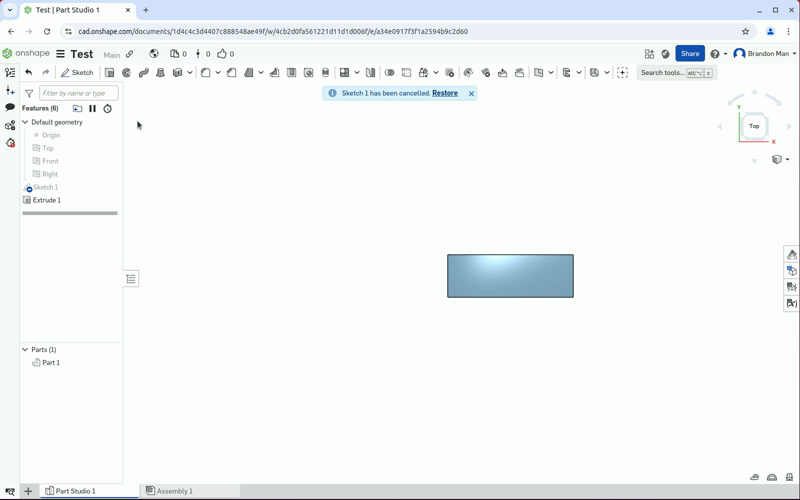
key(shift+h)
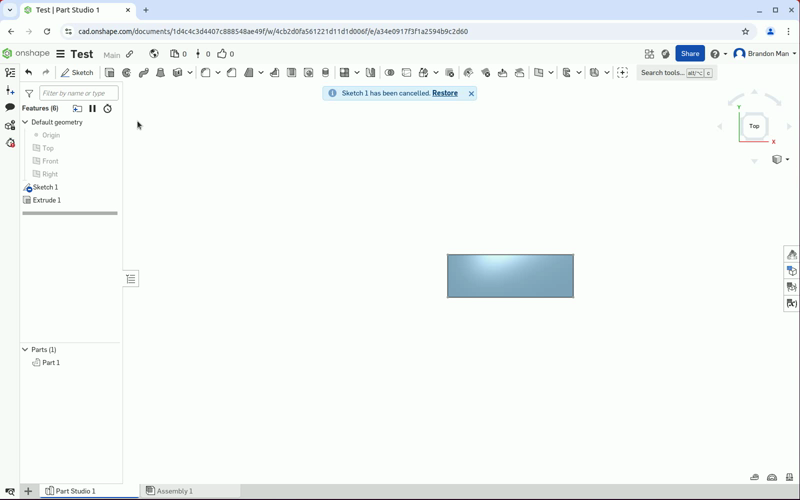
key(shift+h)
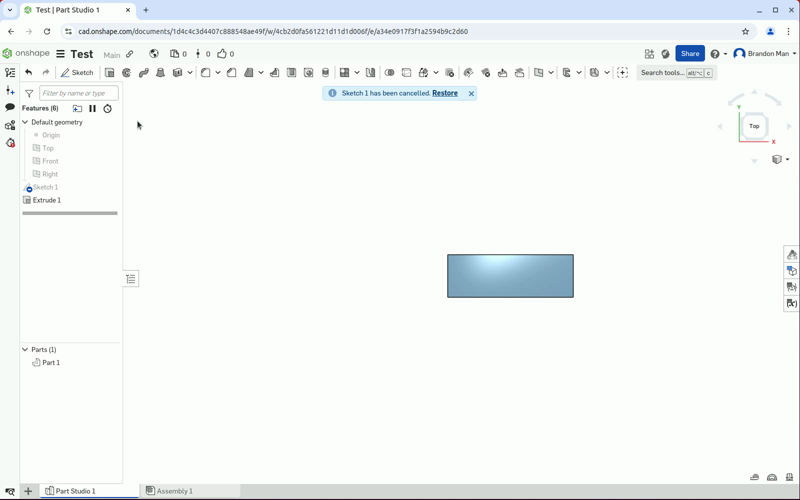
mouse_move(73, 189)
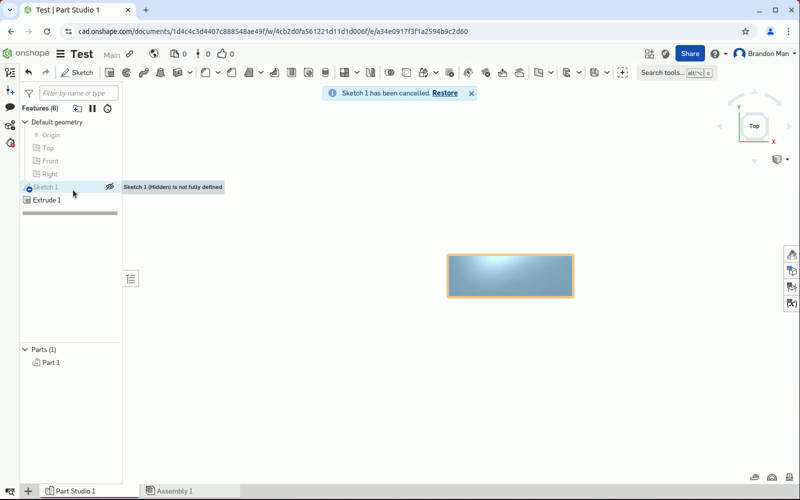
click(73, 189)
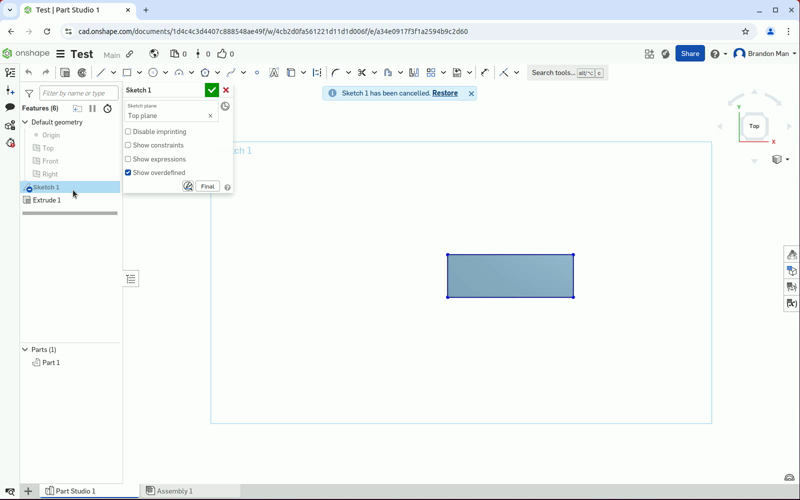
mouse_move(229, 92)
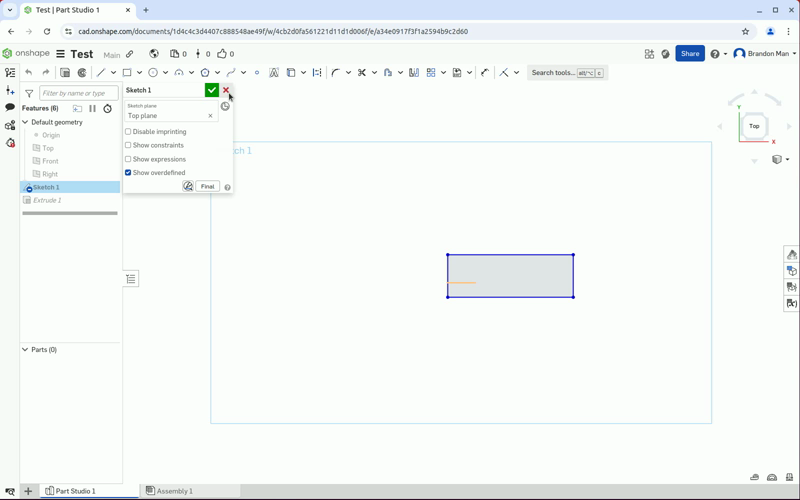
click(229, 92)
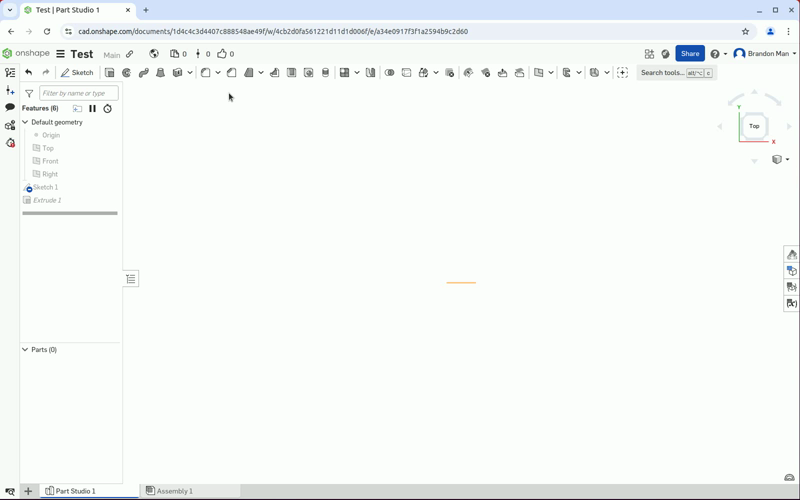
mouse_move(73, 352)
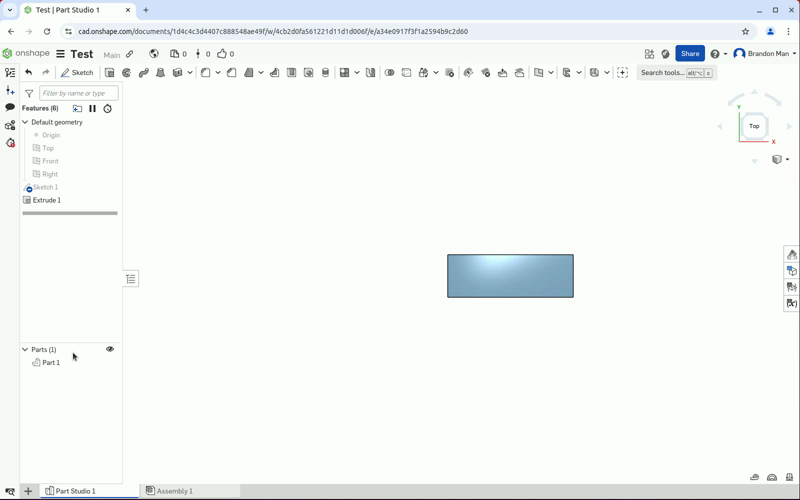
key(y)
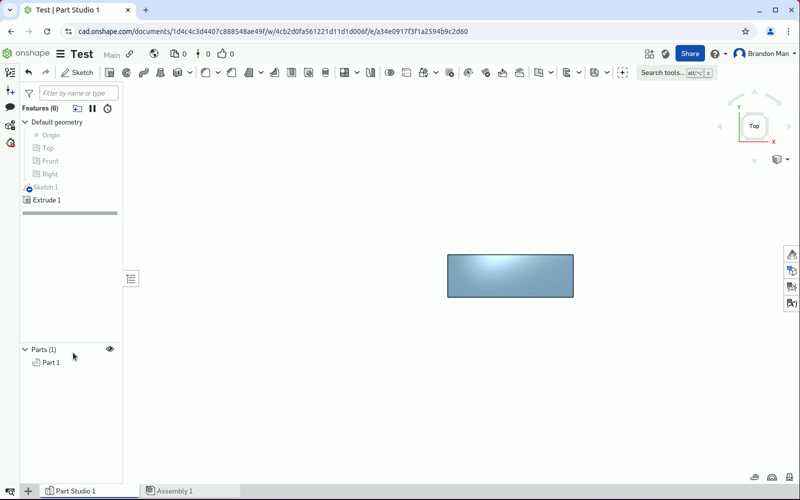
key(shift+p)
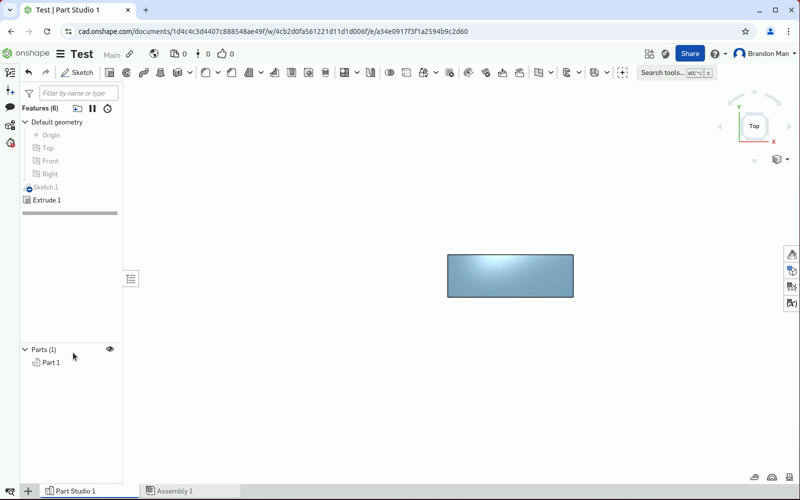
key(space)
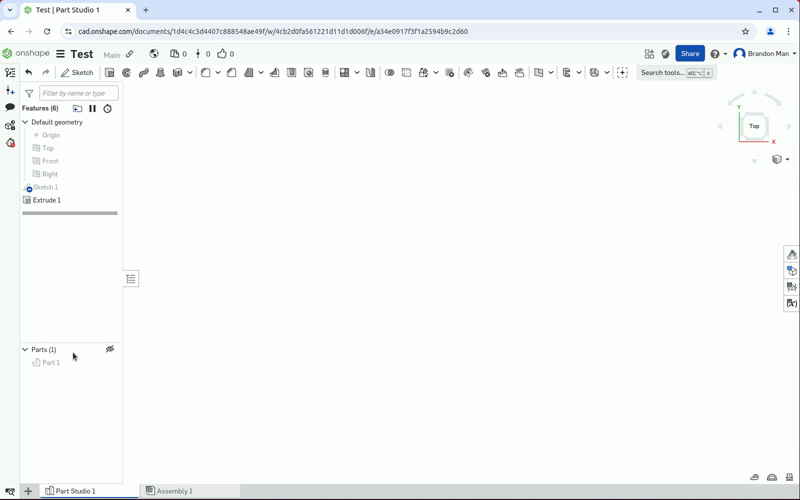
key_down(shift)
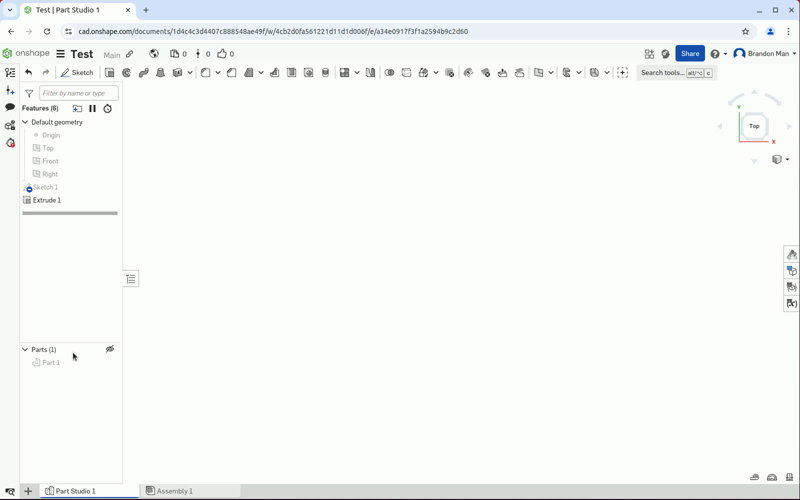
key(up)
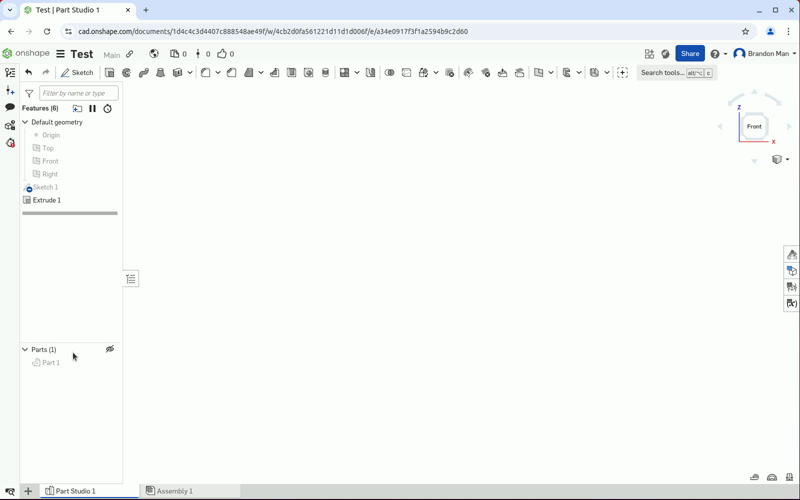
key_up(shift)
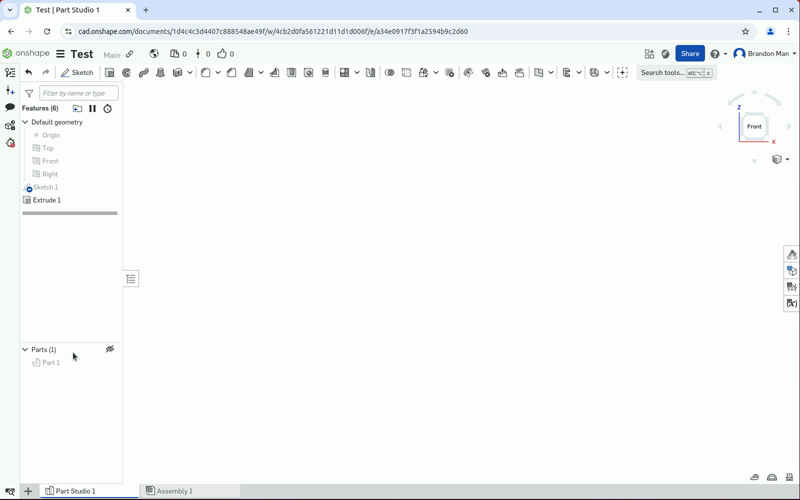
mouse_move(73, 352)
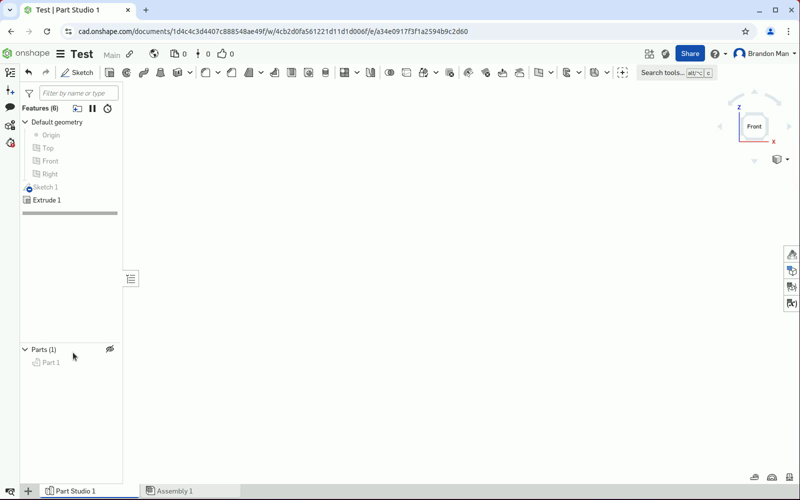
key(shift+y)
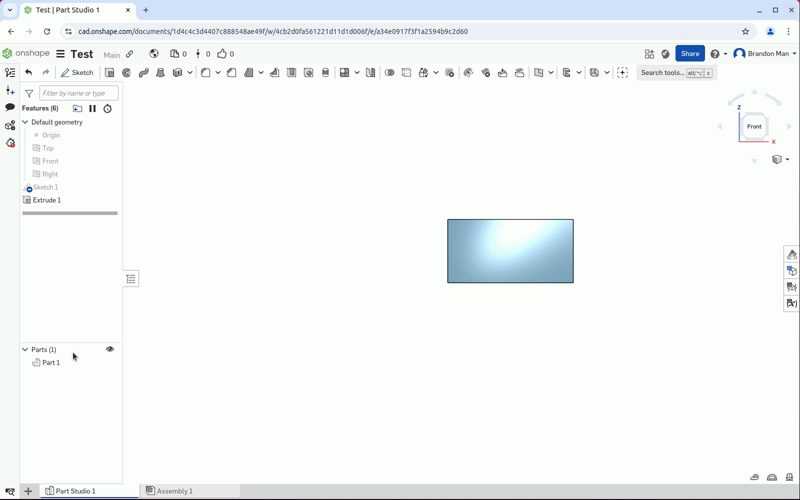
mouse_move(541, 75)
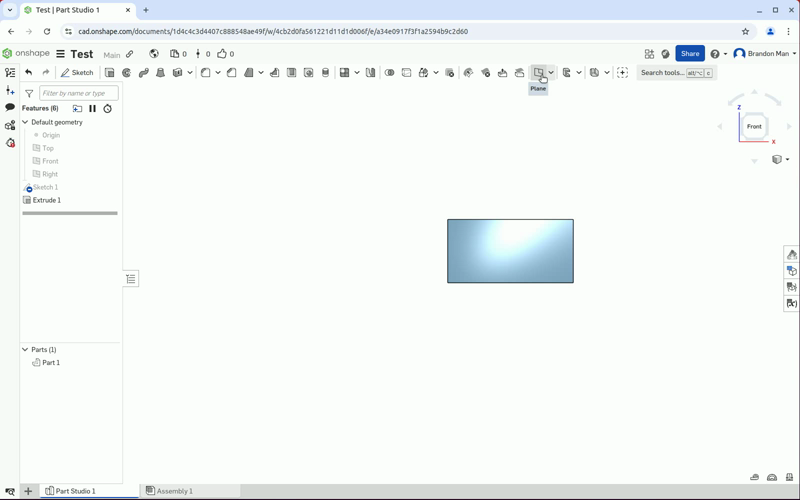
click(541, 75)
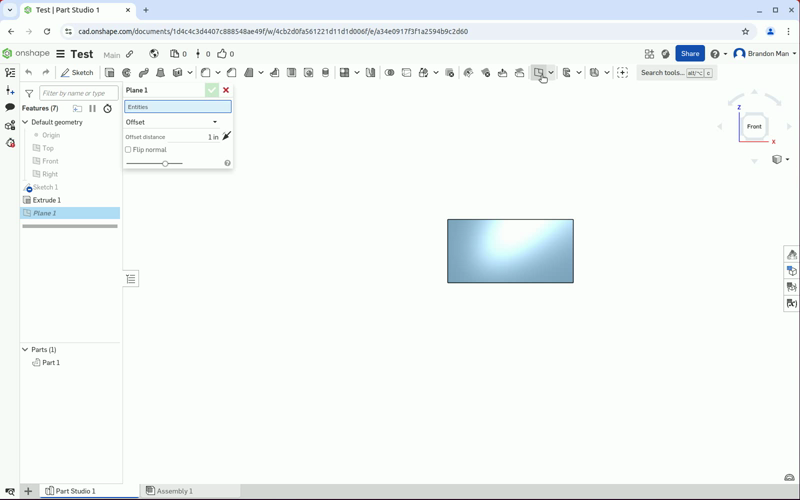
mouse_move(73, 163)
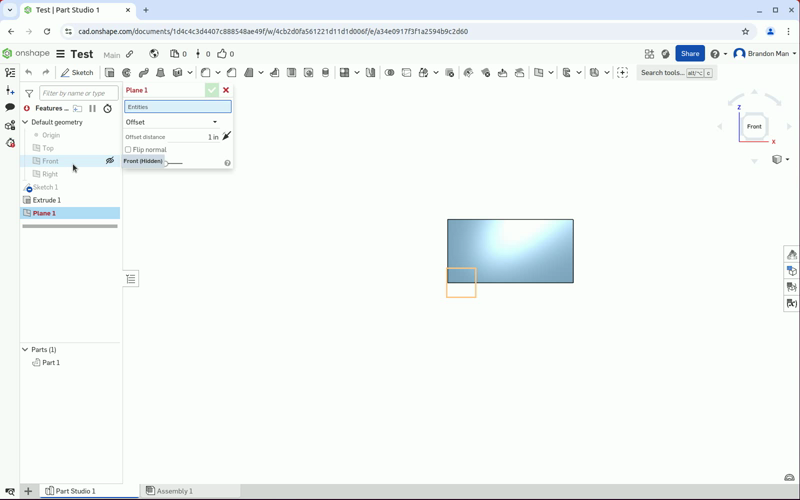
click(73, 163)
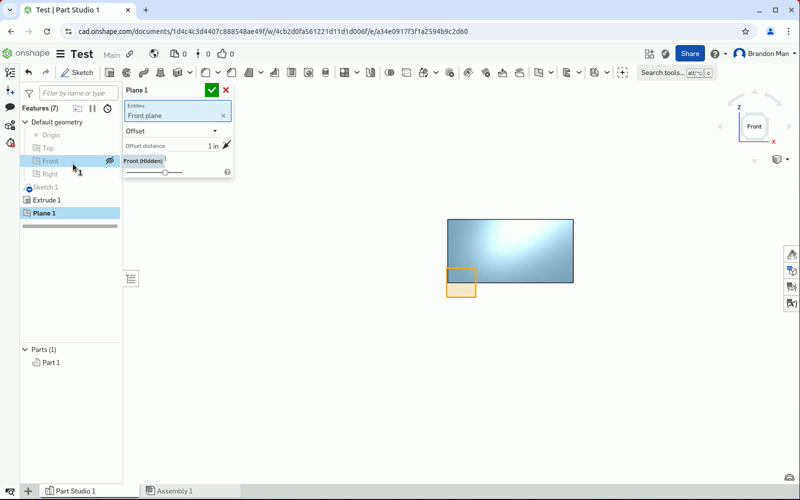
key(tab, 2)
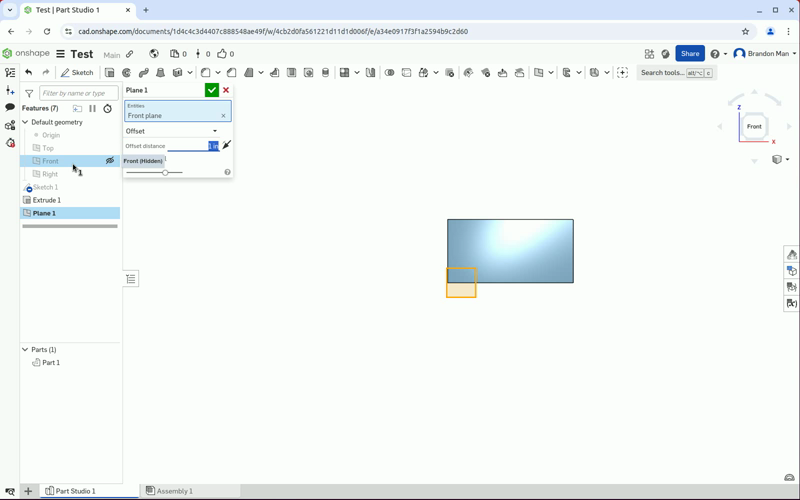
text(2.896)
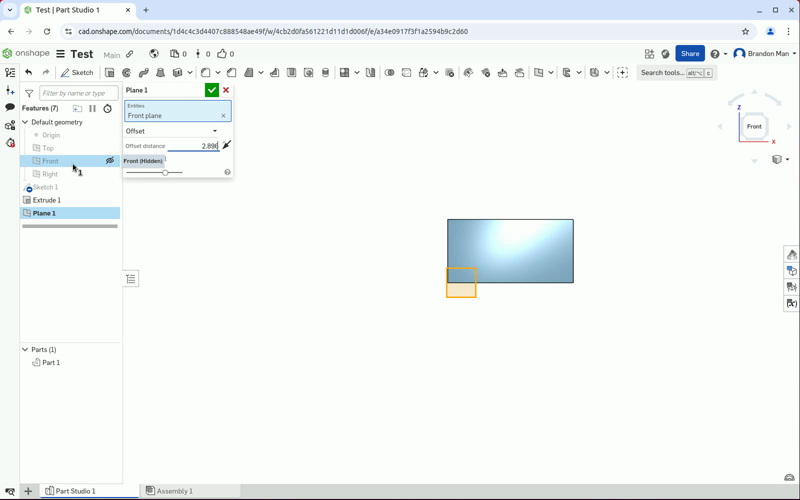
key(enter, 2)
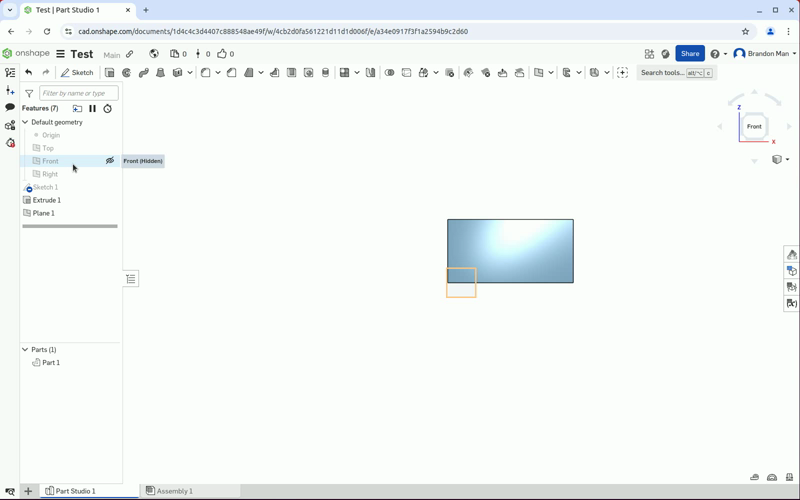
key(shift+s)
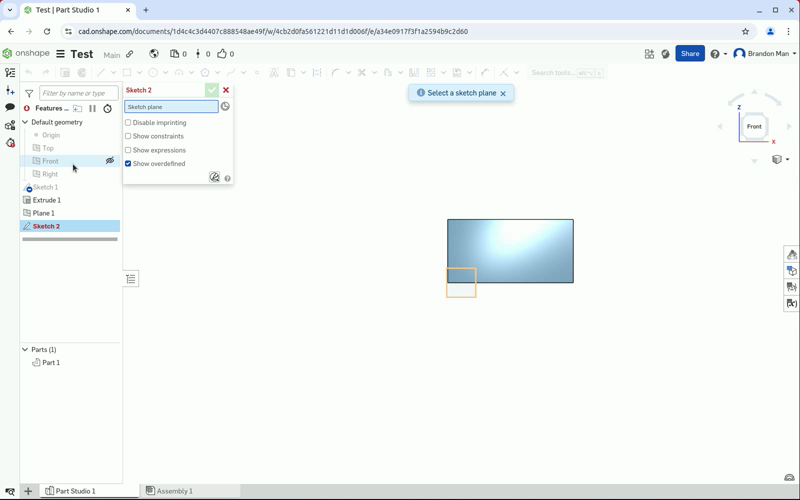
mouse_move(73, 215)
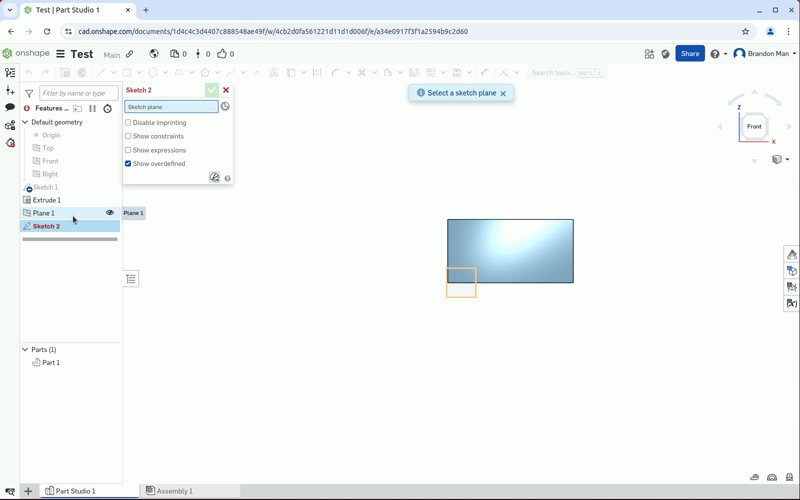
click(73, 215)
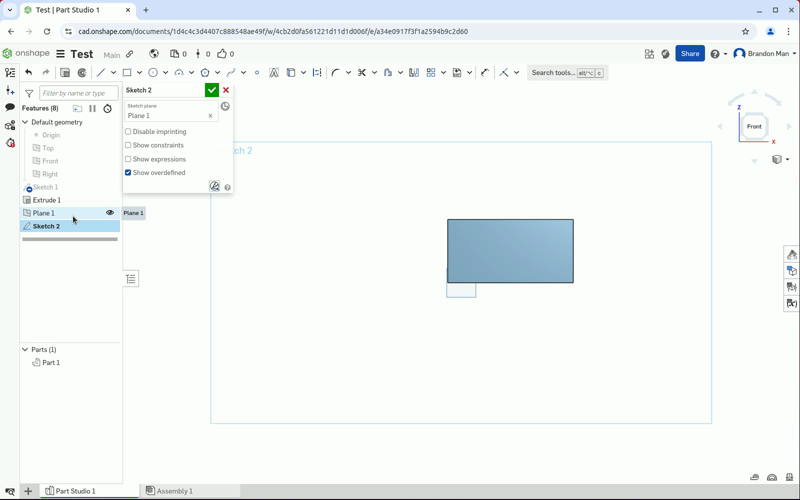
mouse_move(73, 352)
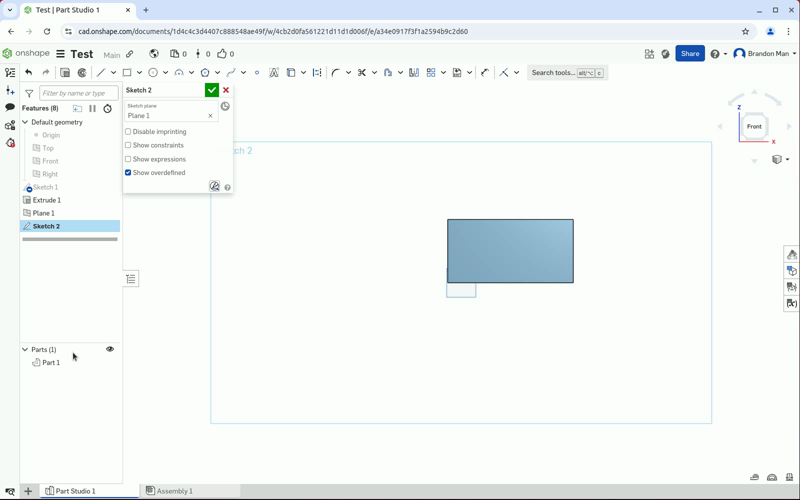
key(y)
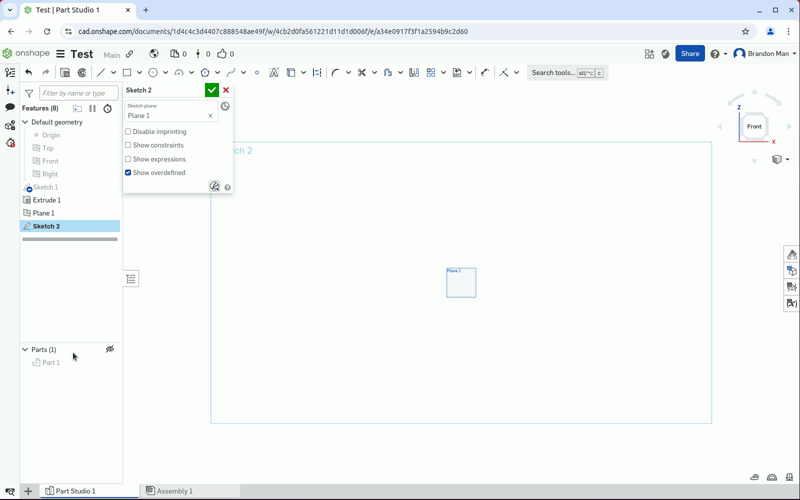
key(l)
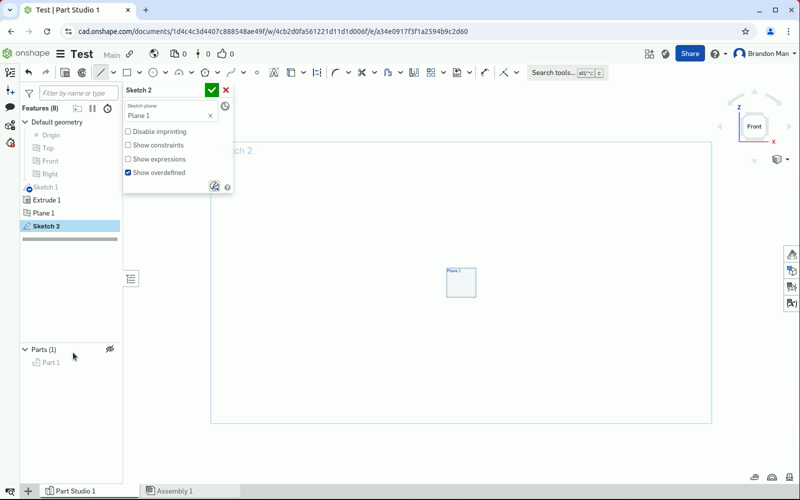
key_down(shift)
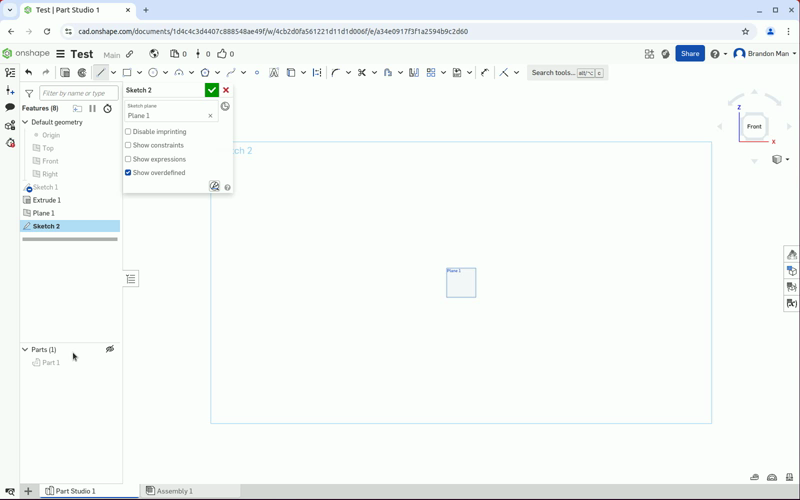
mouse_move(489, 261)
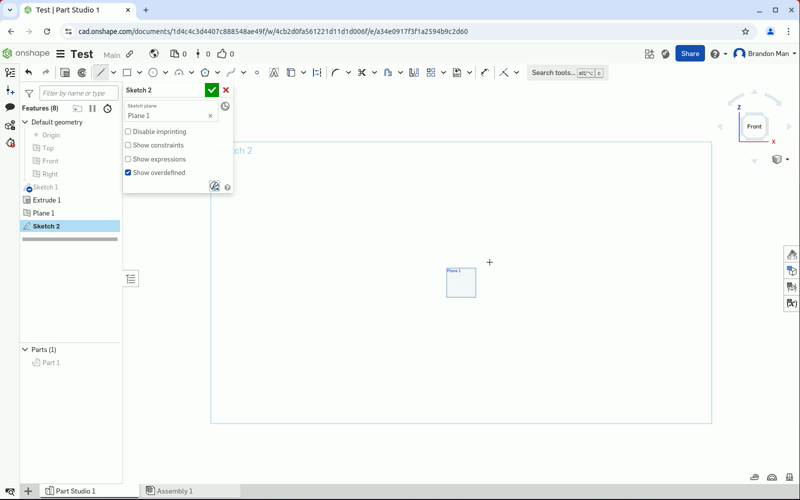
click(489, 261)
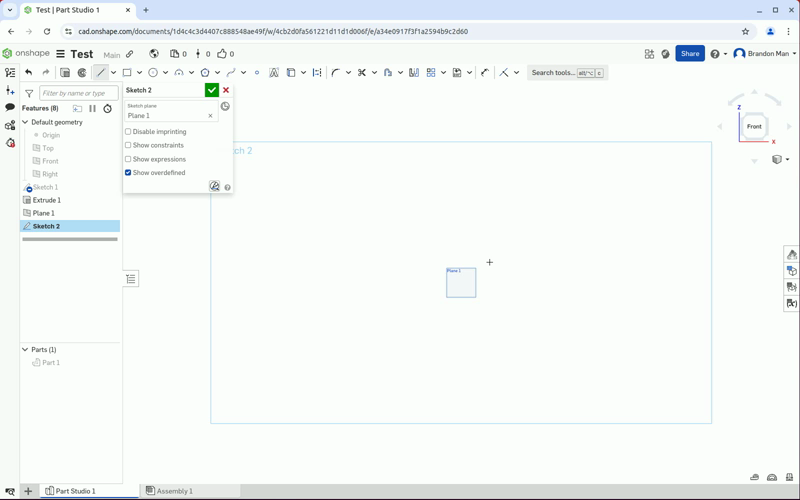
key_up(shift)
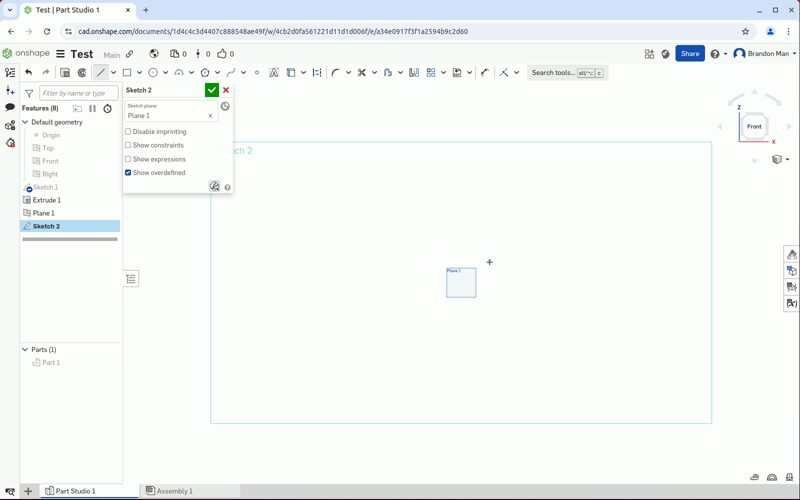
key_down(shift)
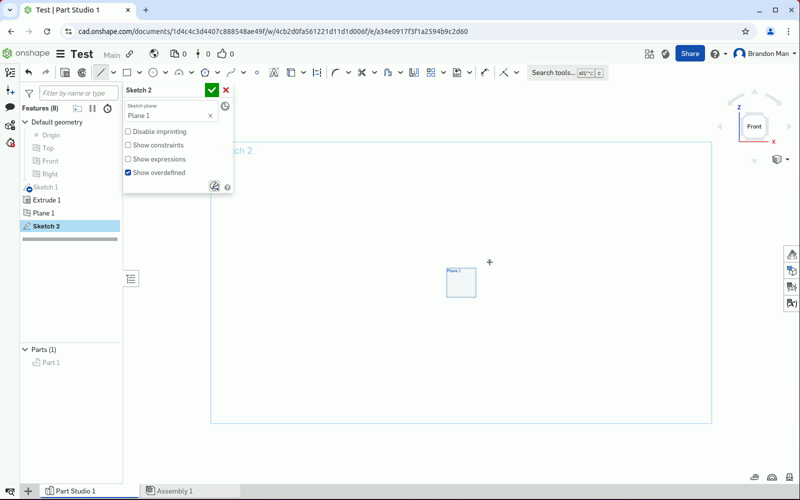
mouse_move(573, 261)
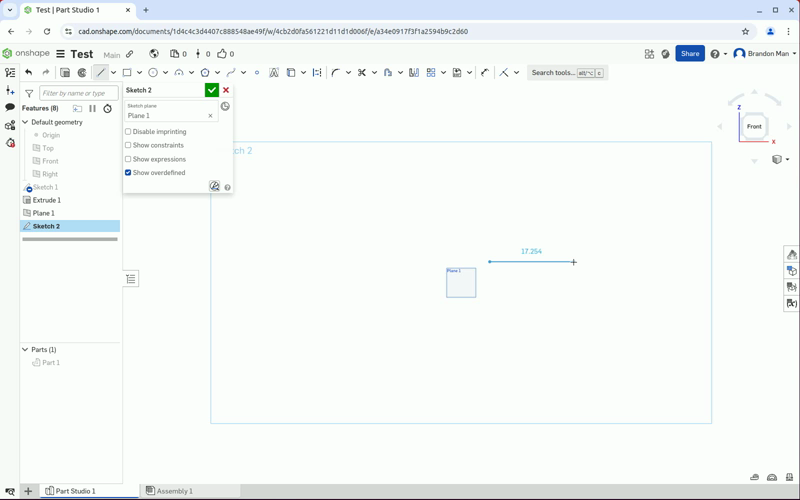
click(573, 261)
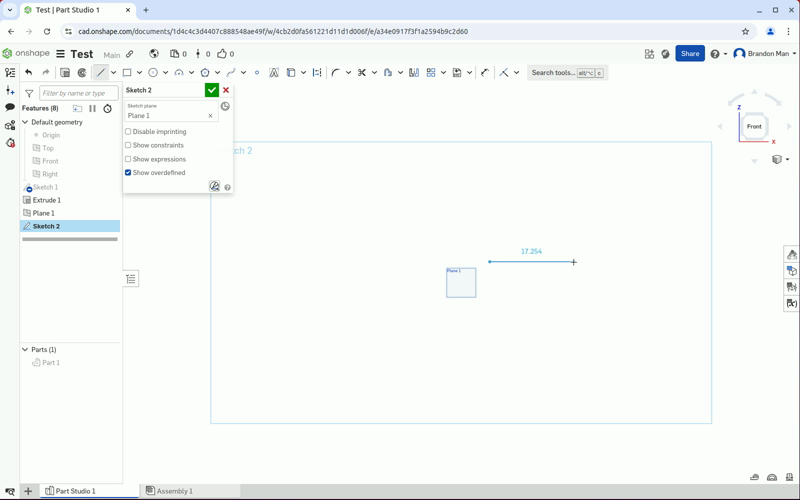
key_up(shift)
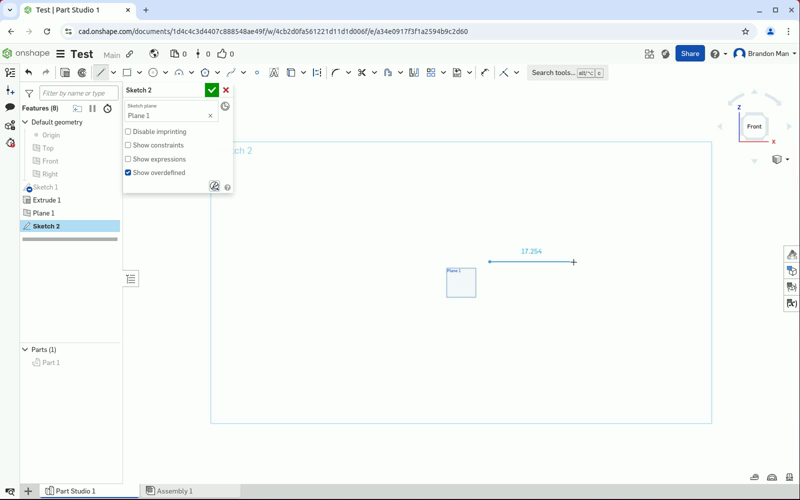
key_down(shift)
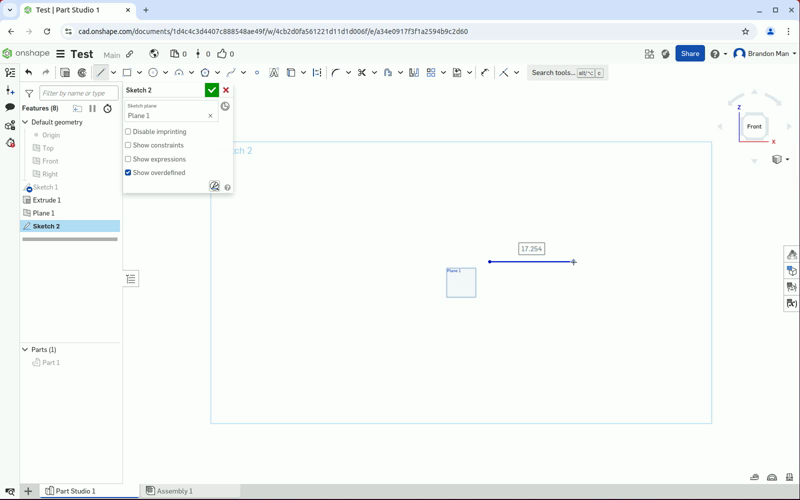
mouse_move(589, 261)
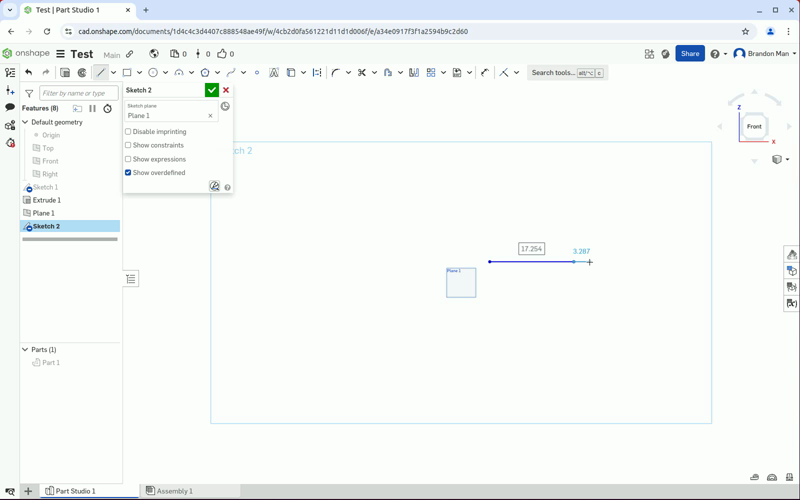
mouse_move(573, 219)
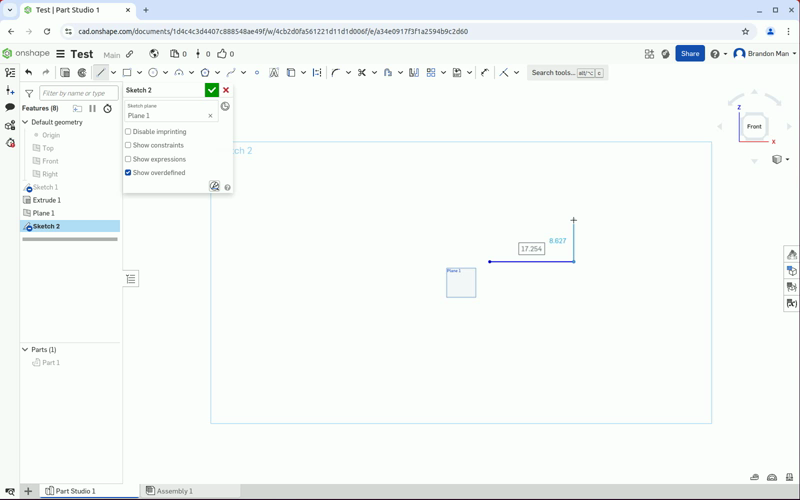
click(573, 219)
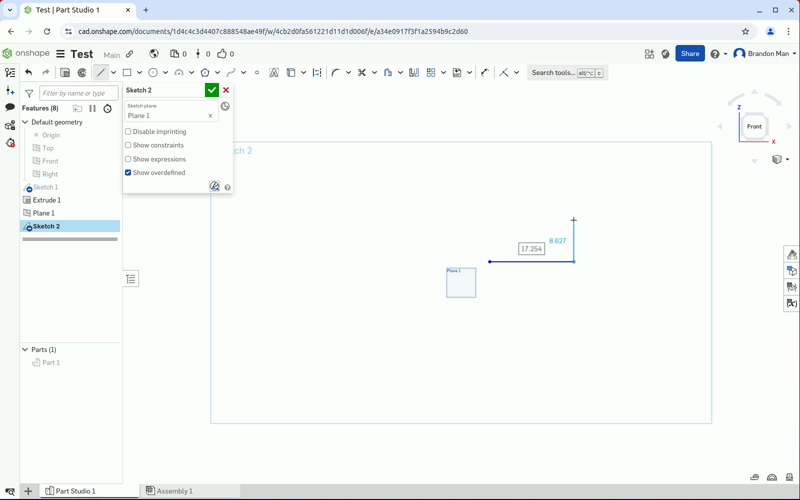
key_up(shift)
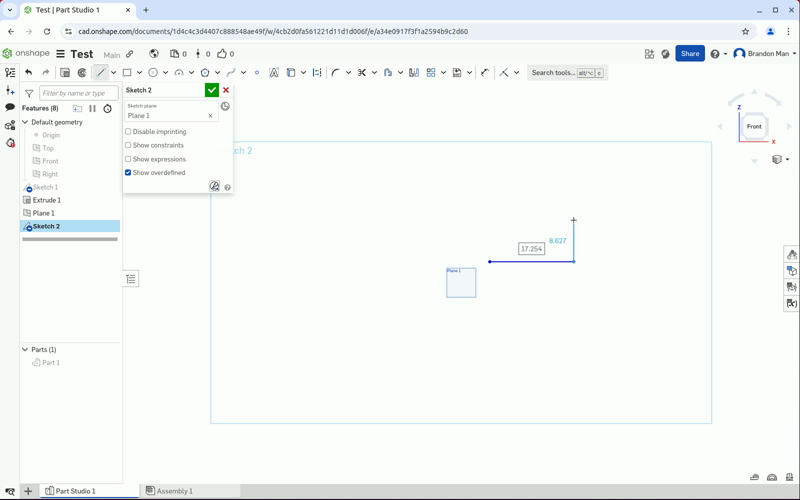
key_down(shift)
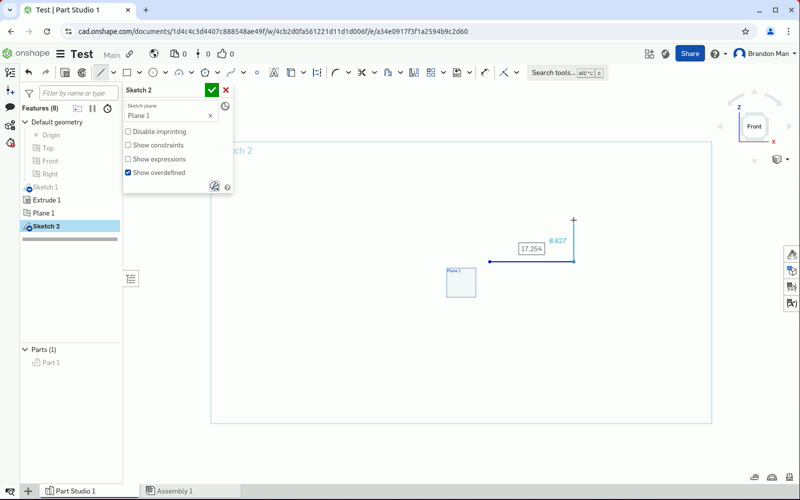
mouse_move(489, 219)
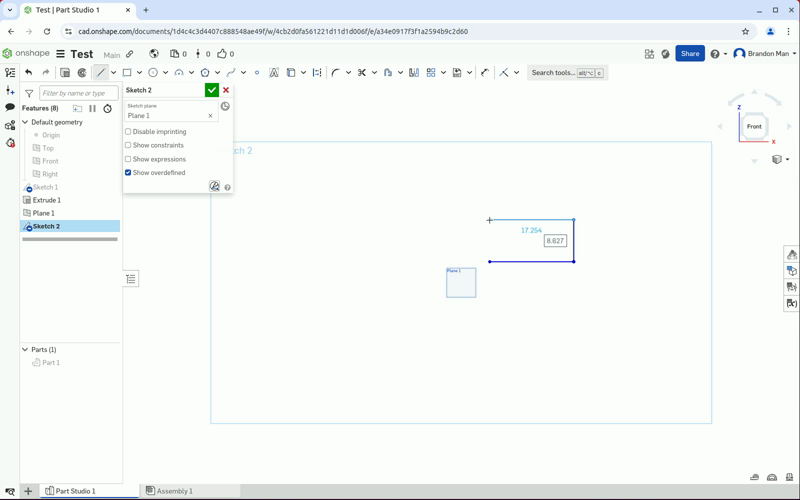
click(489, 219)
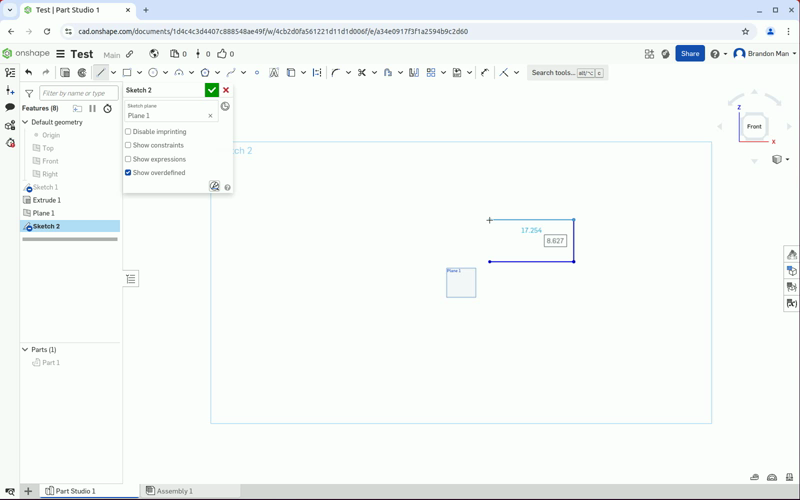
key_up(shift)
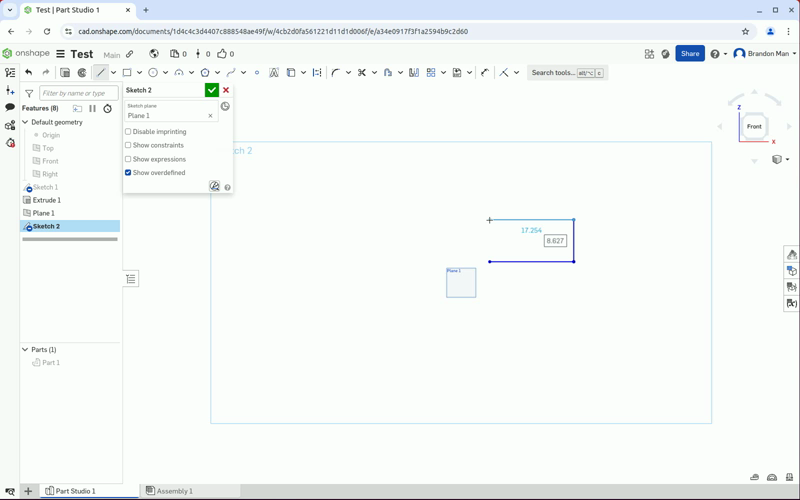
mouse_move(519, 219)
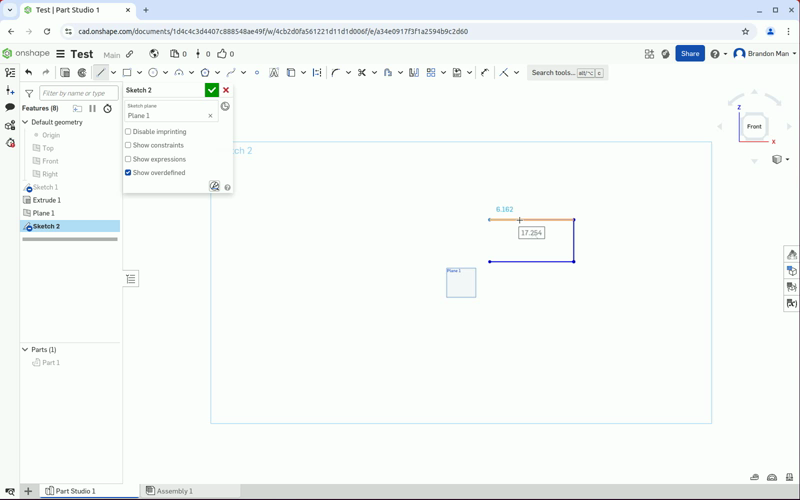
key_down(shift)
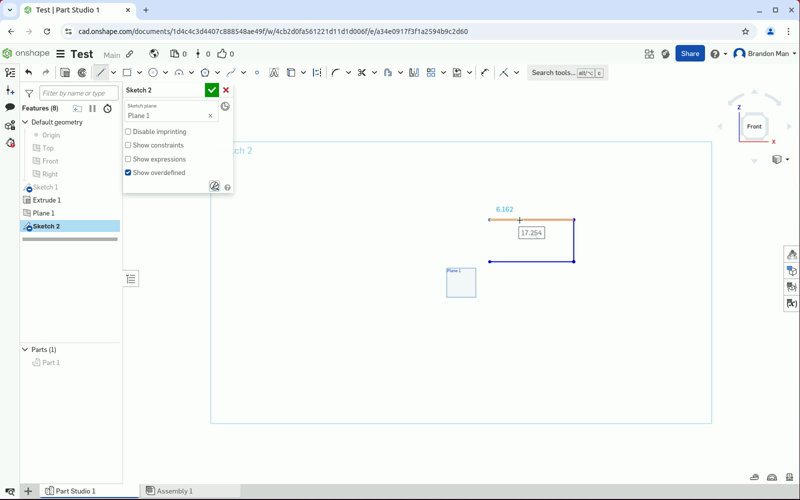
mouse_move(489, 261)
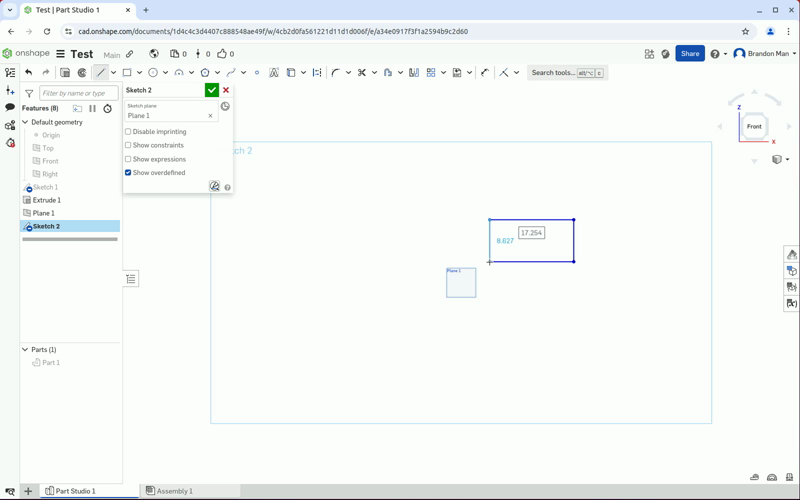
key_up(shift)
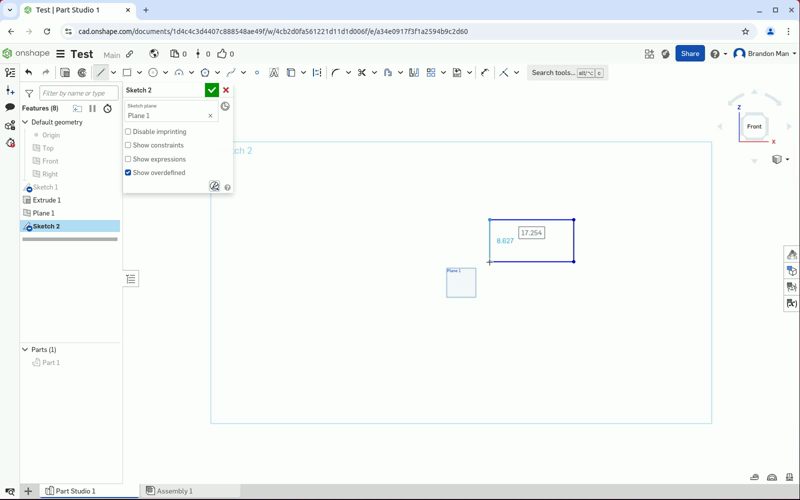
click(489, 261)
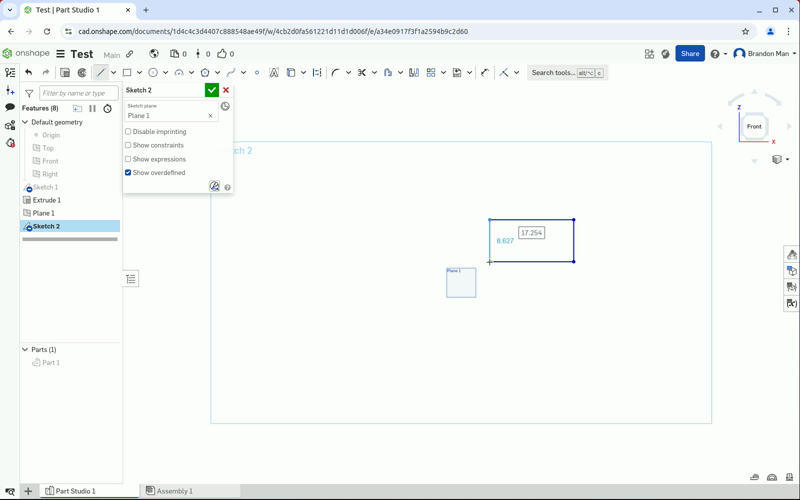
key(esc)
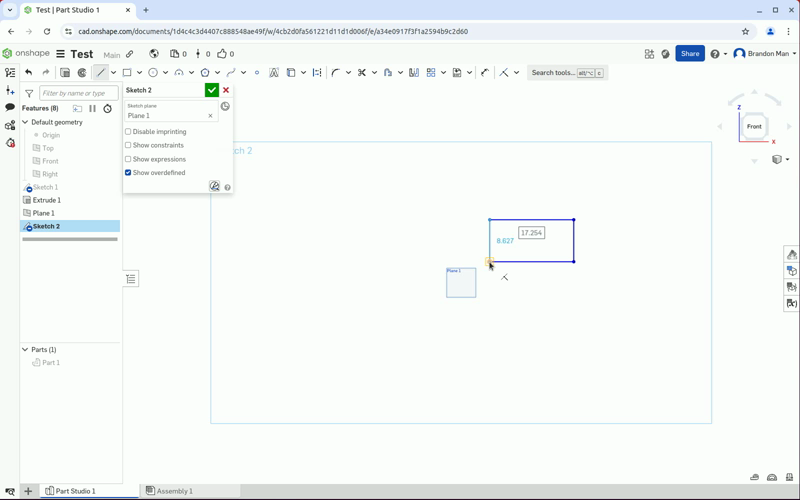
mouse_move(537, 240)
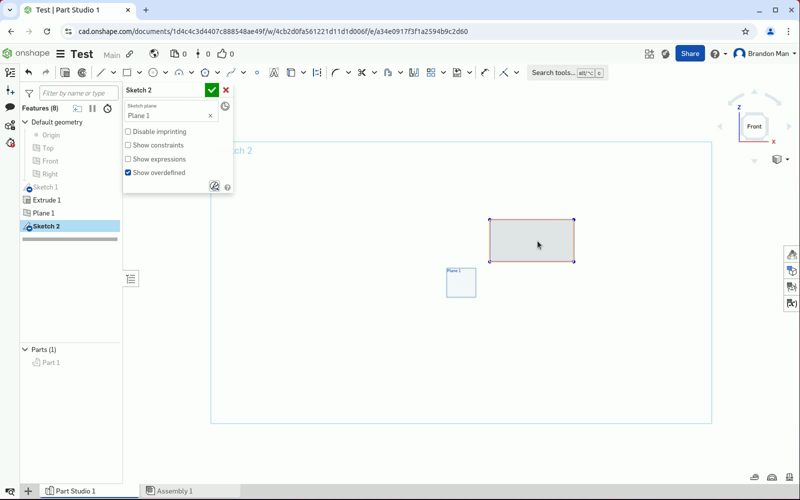
click(537, 240)
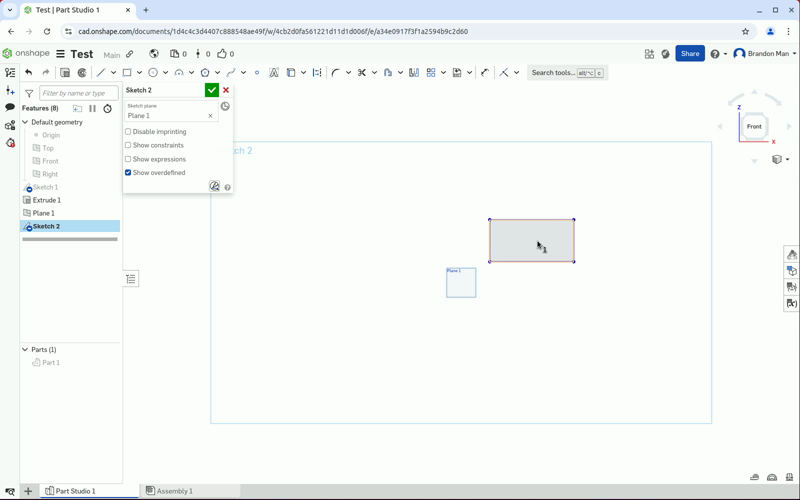
mouse_move(73, 352)
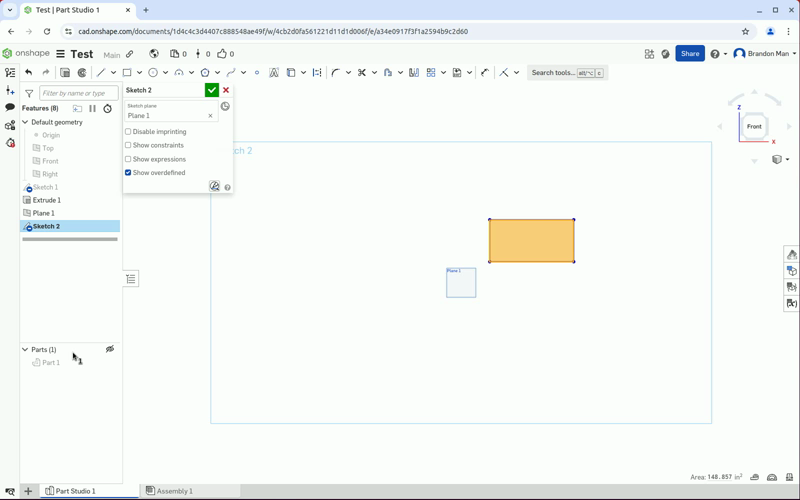
key(shift+y)
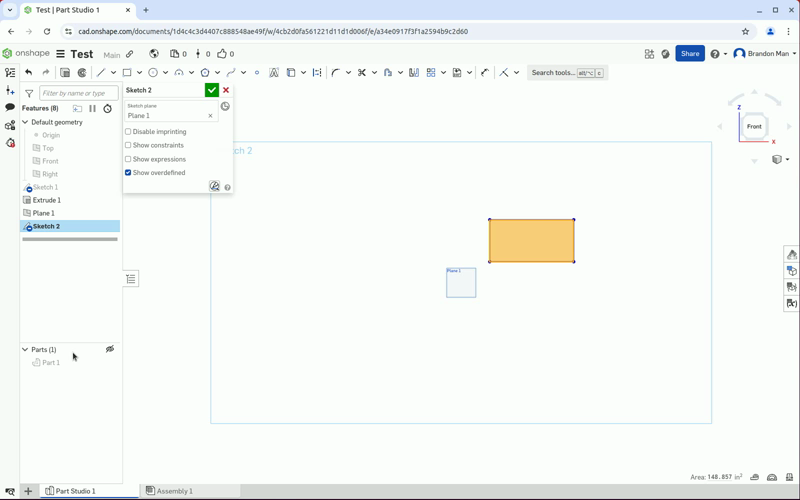
key(shift+e)
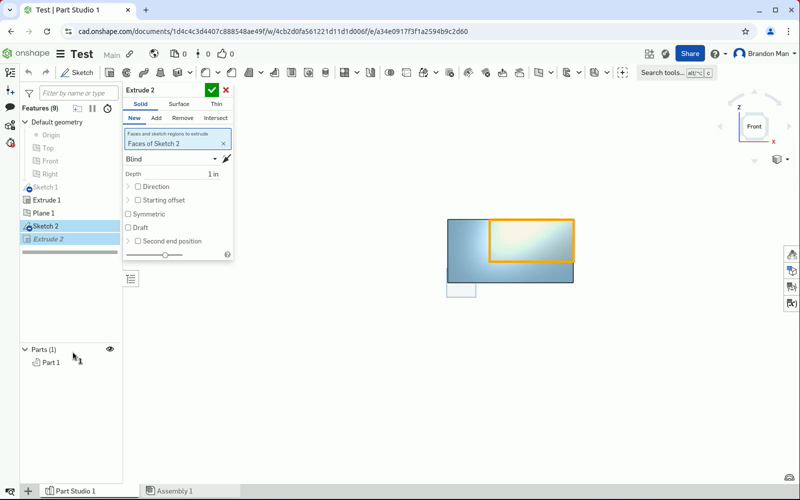
mouse_move(143, 106)
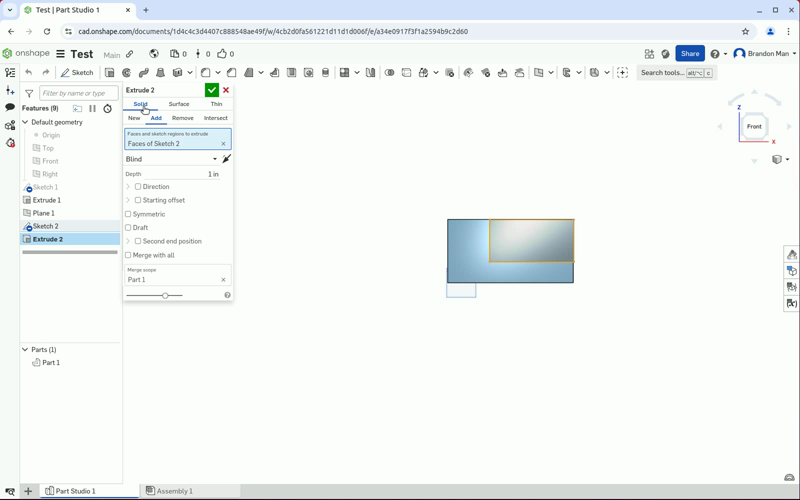
click(143, 106)
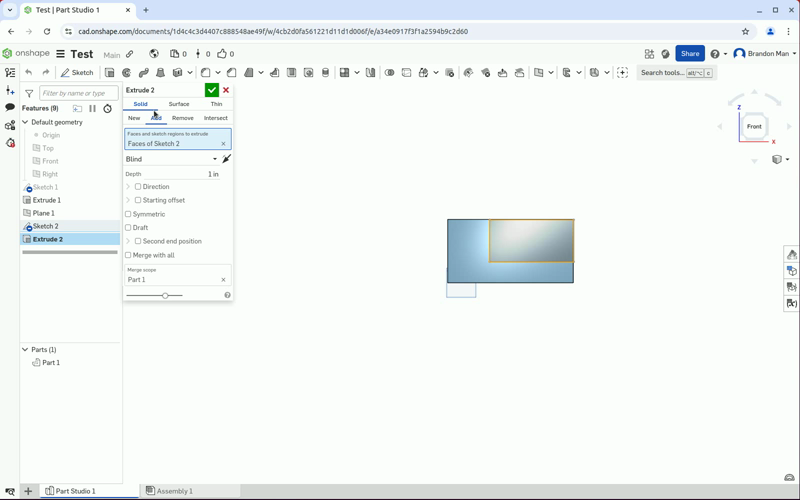
mouse_move(186, 120)
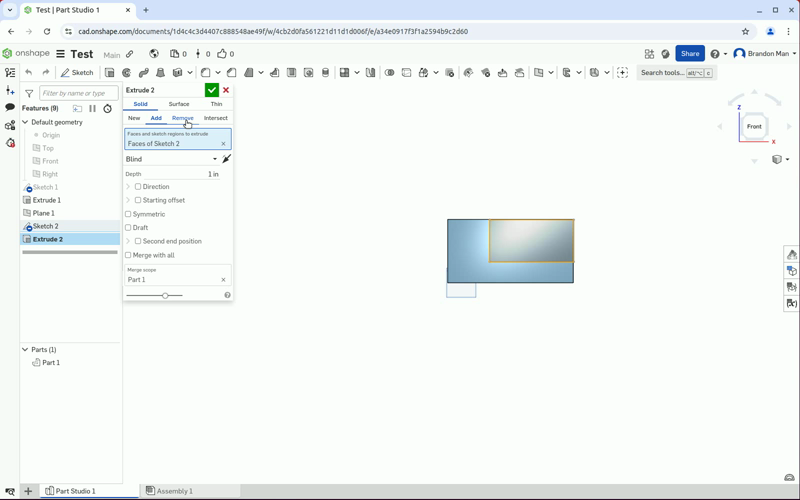
click(186, 120)
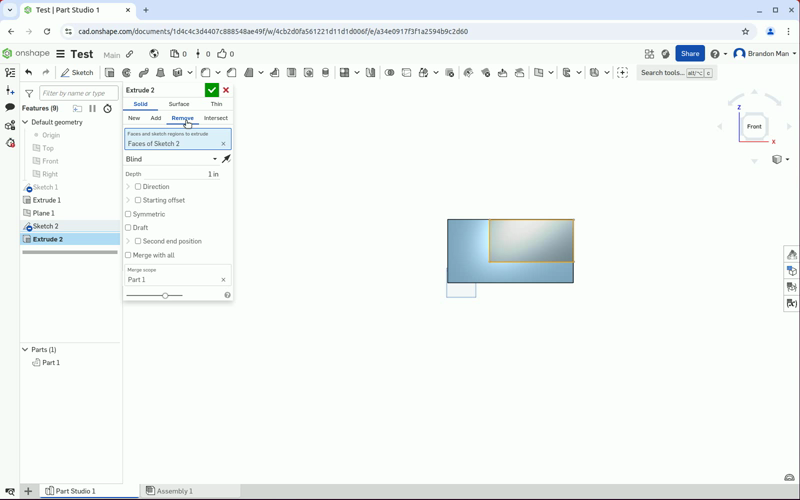
key(tab, 4)
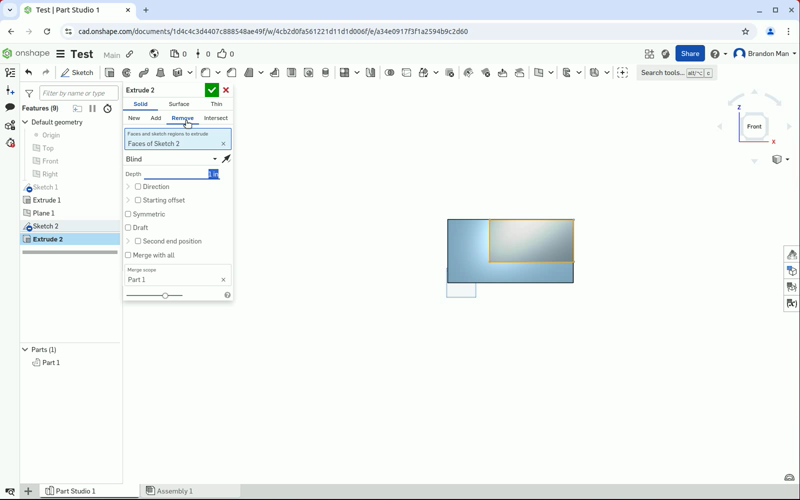
text(8.666)
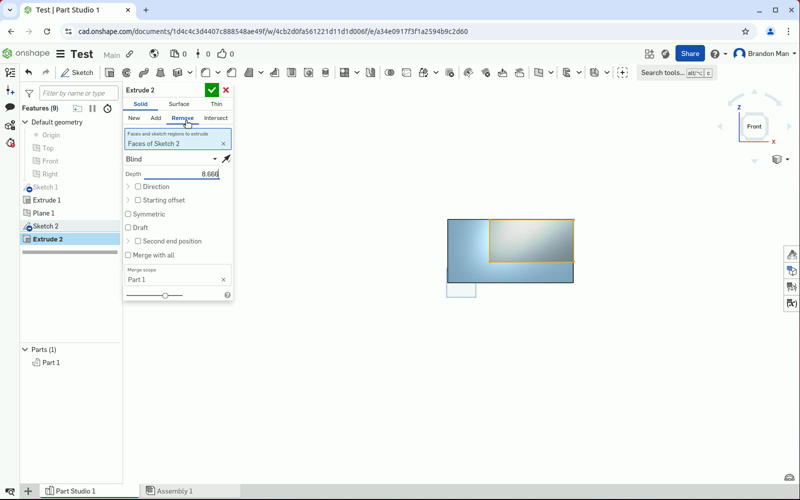
key(tab, 6)
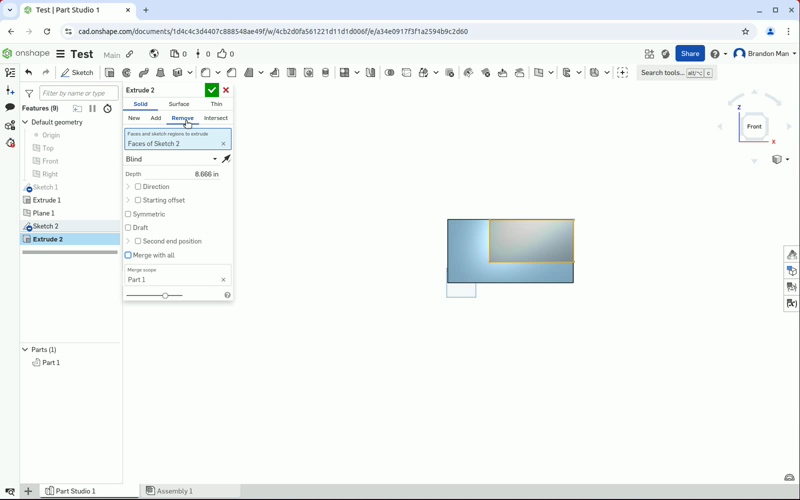
key(space)
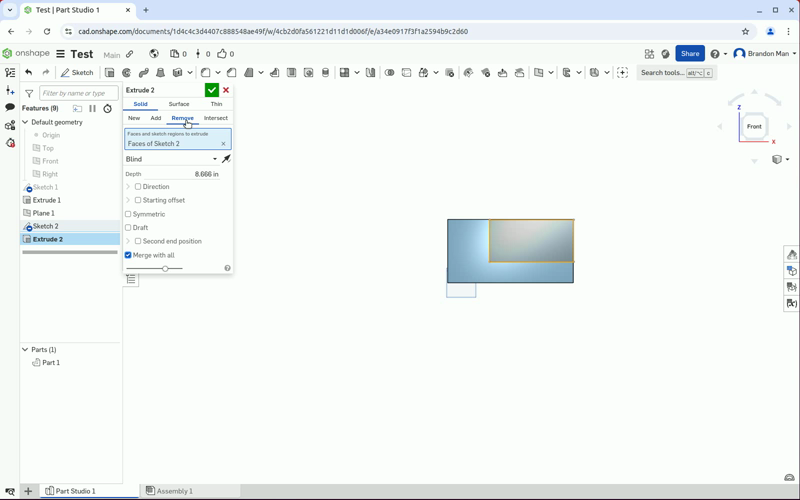
key(enter)
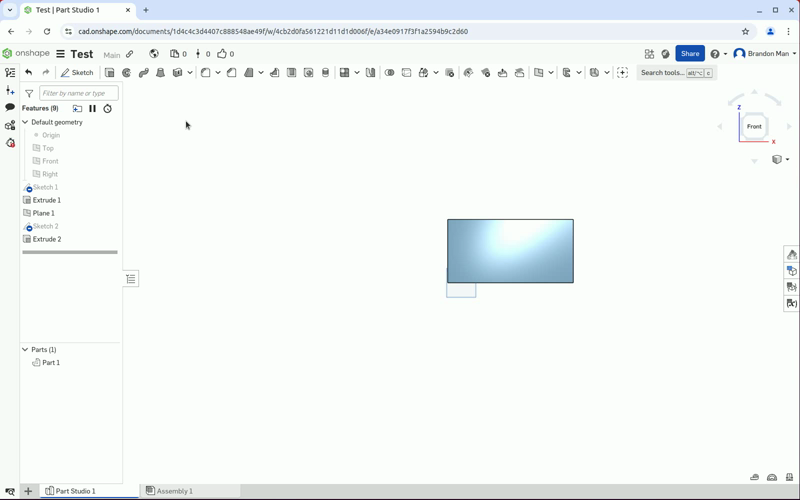
key(shift+h)
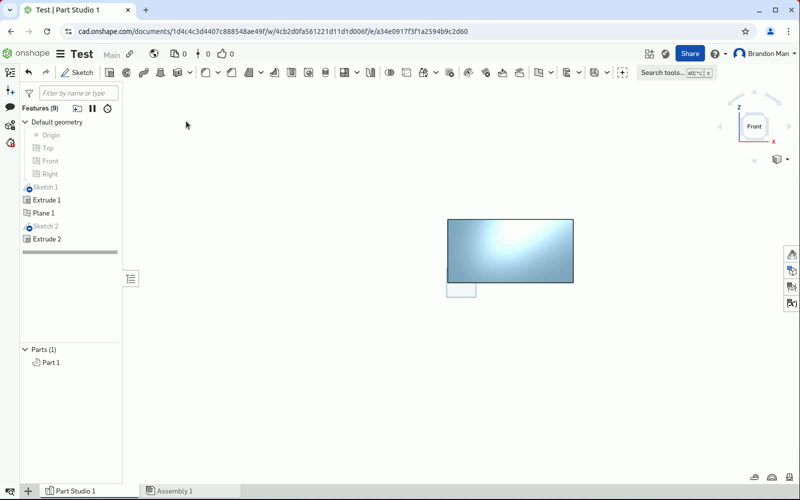
key(shift+h)
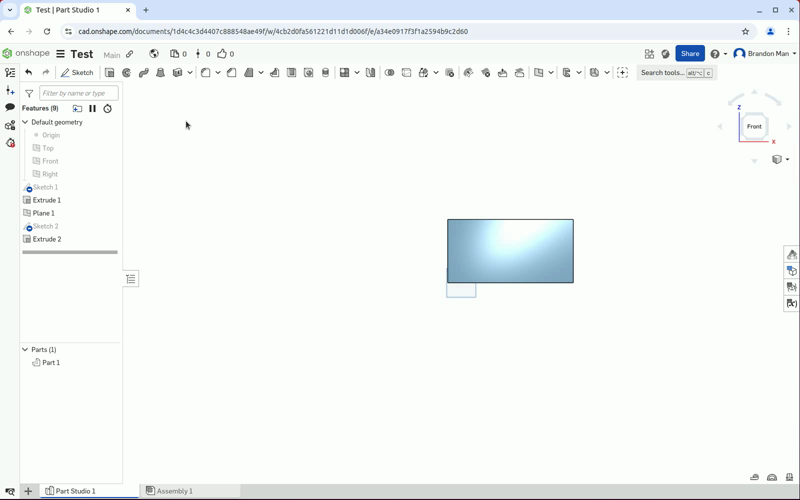
mouse_move(73, 189)
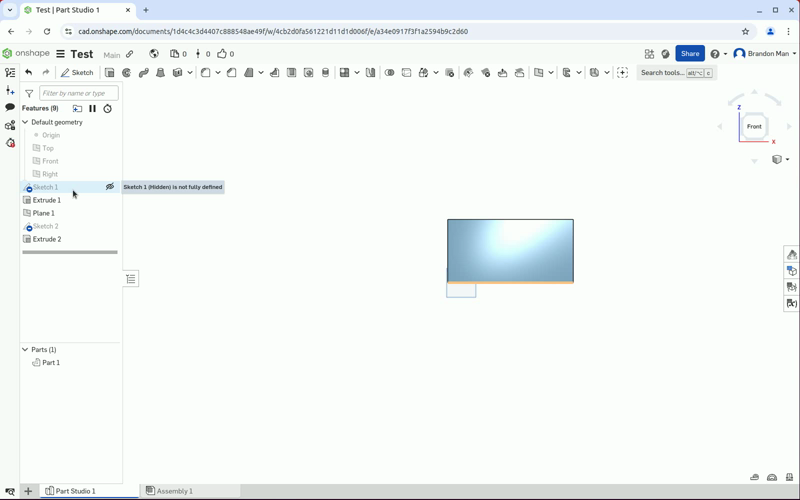
click(73, 189)
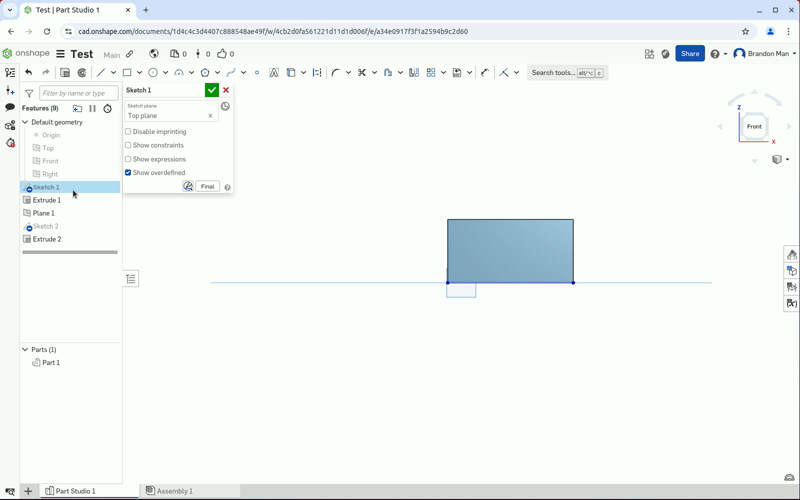
mouse_move(229, 92)
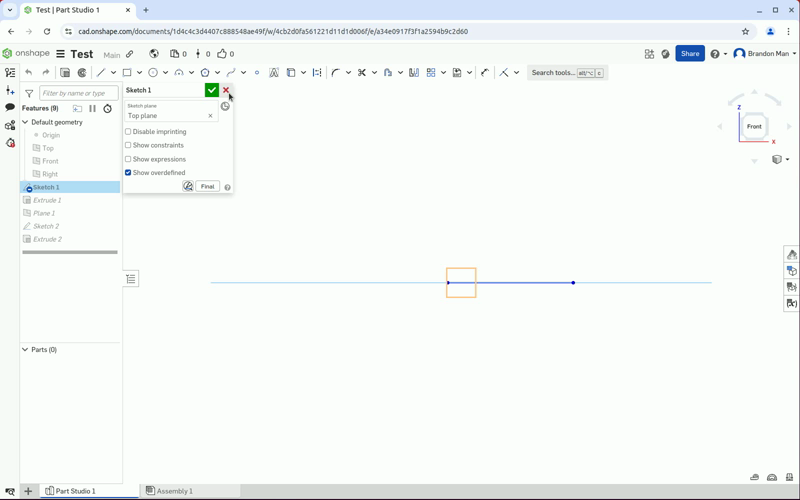
click(229, 92)
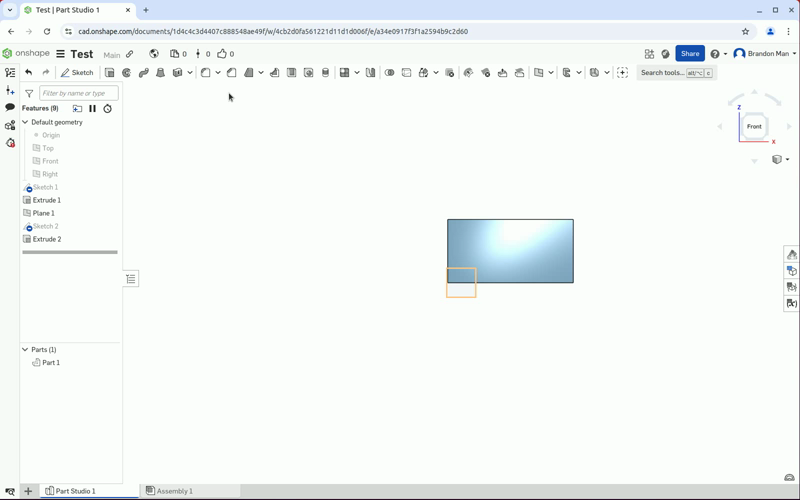
mouse_move(73, 352)
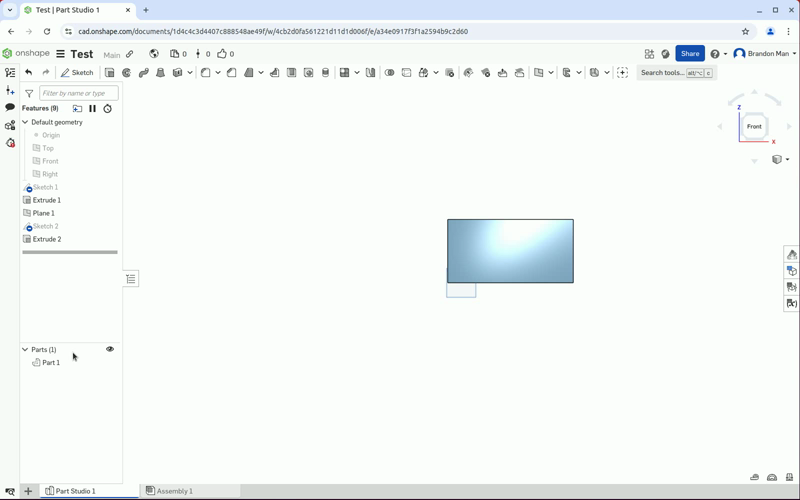
key(y)
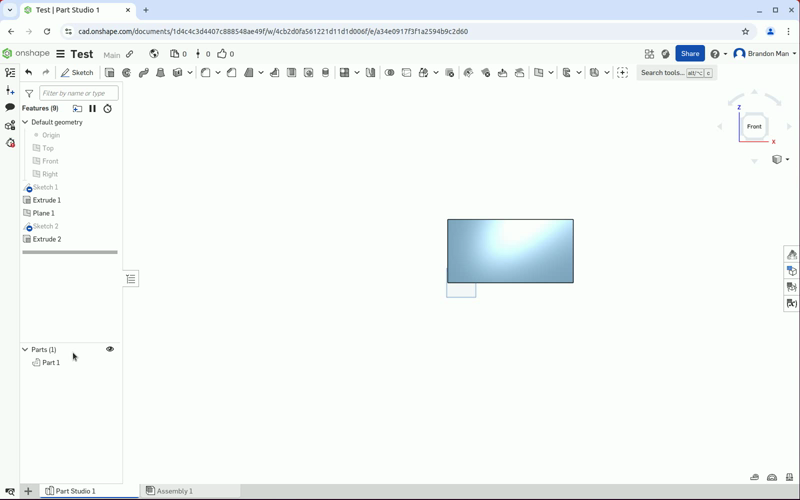
key(shift+p)
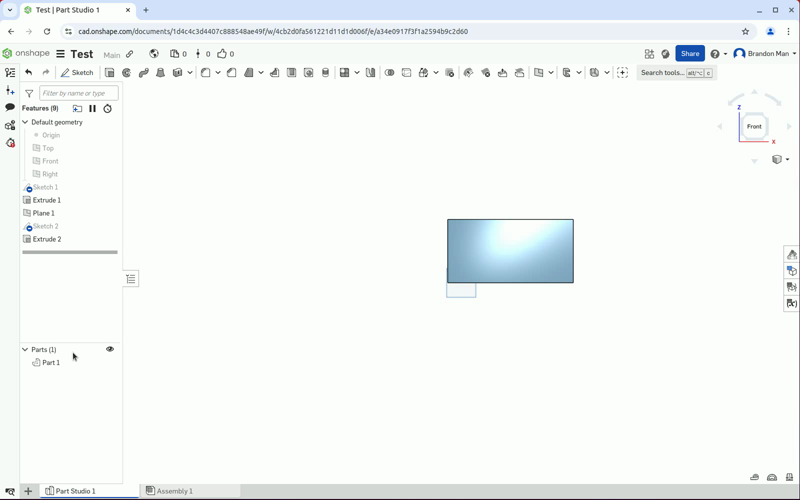
key(space)
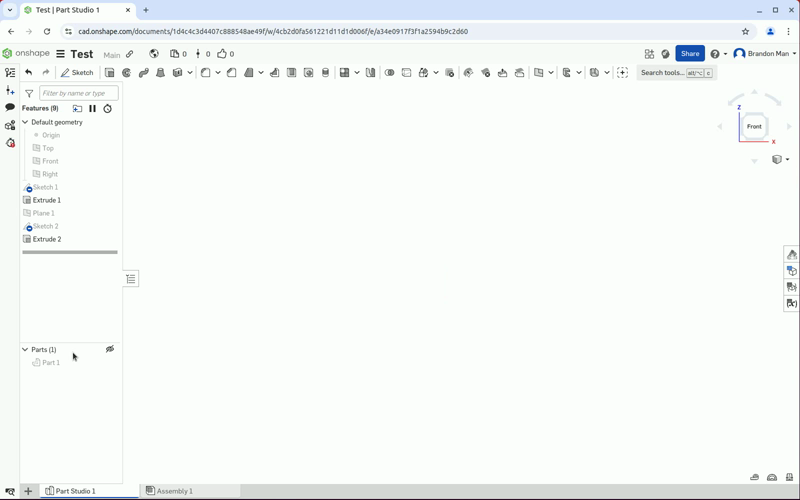
key_down(shift)
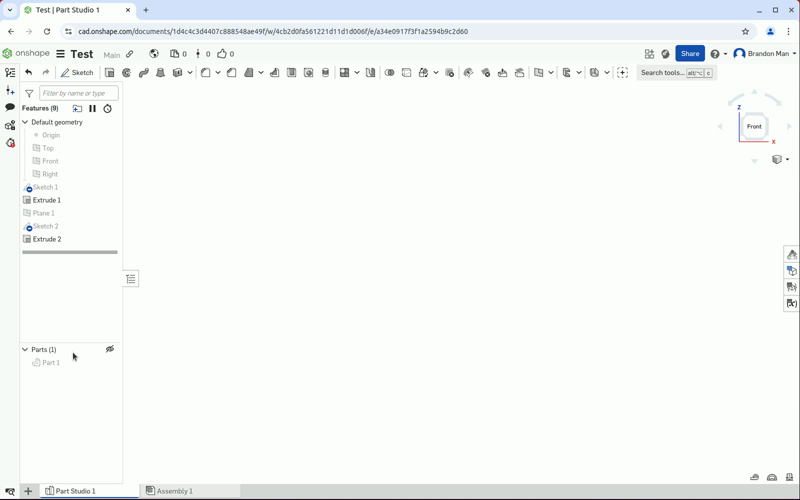
key(down)
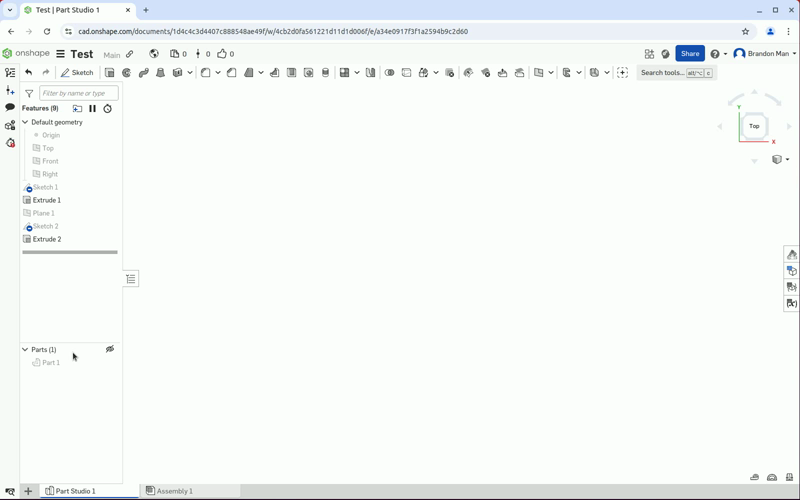
key_up(shift)
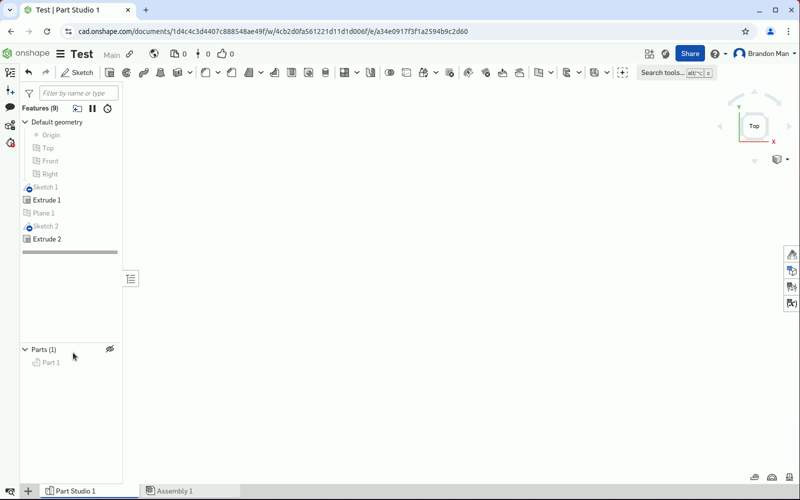
mouse_move(73, 352)
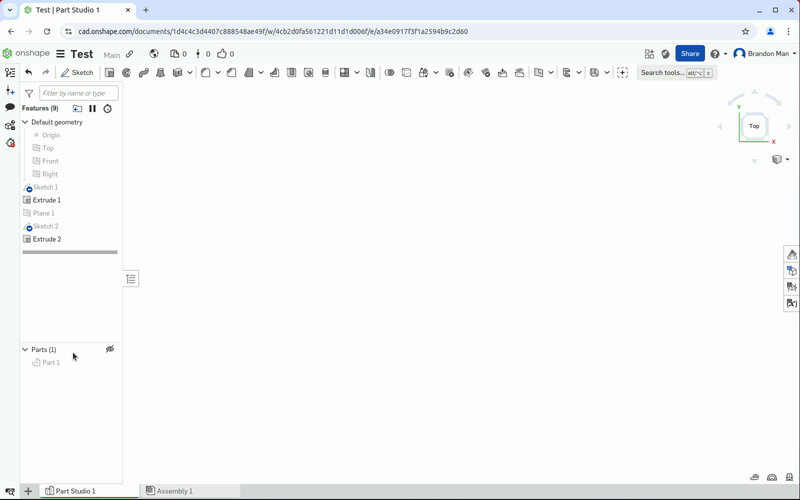
key(shift+y)
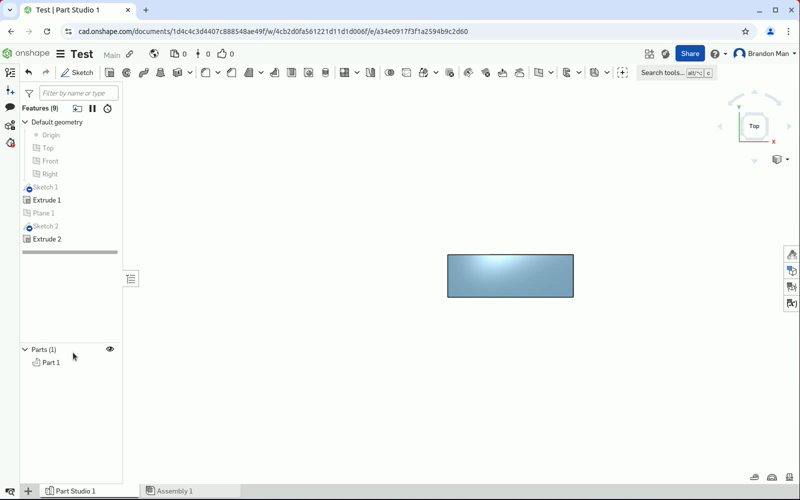
mouse_move(541, 75)
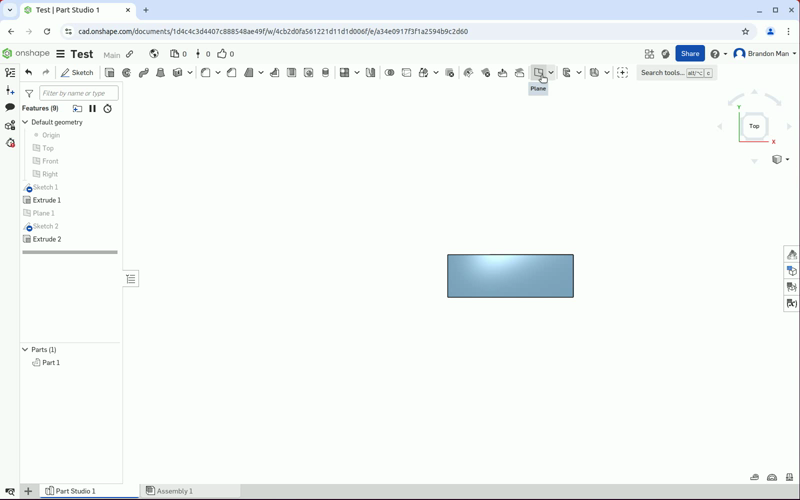
click(541, 75)
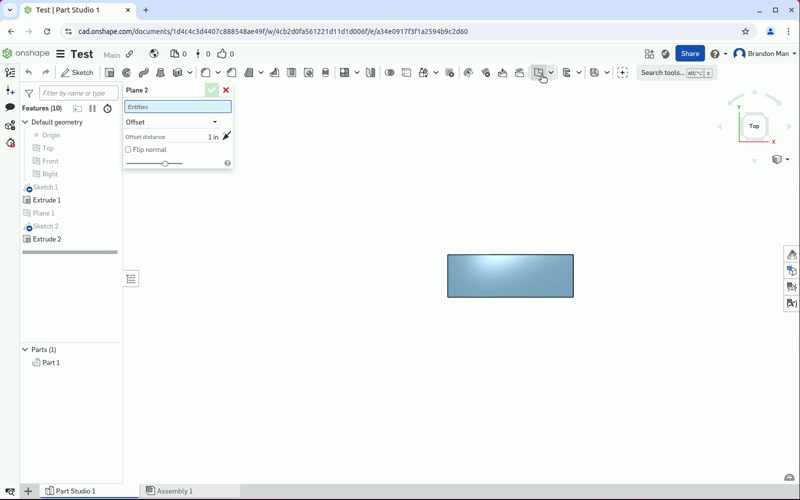
mouse_move(73, 150)
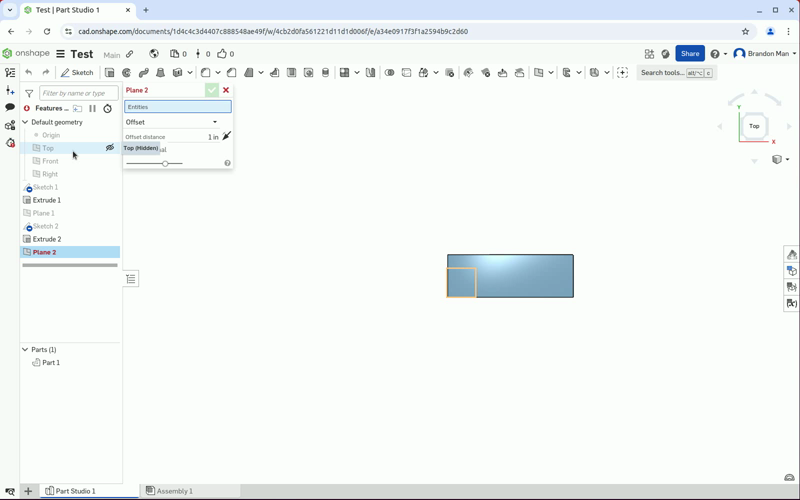
click(73, 150)
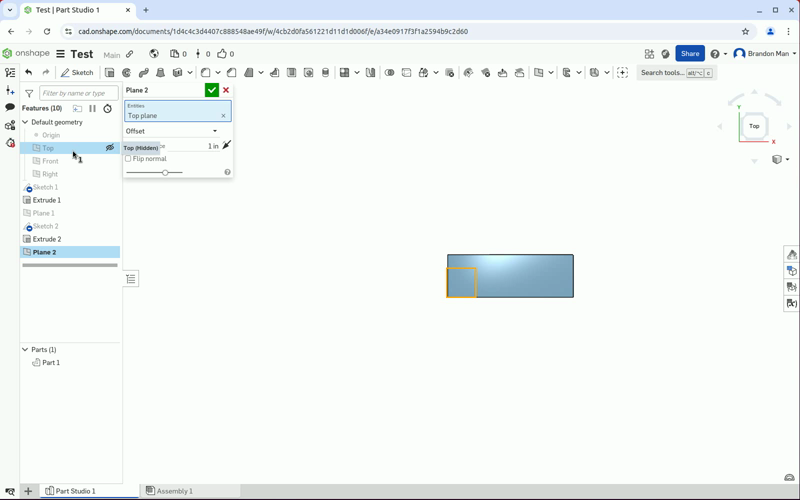
key(tab, 2)
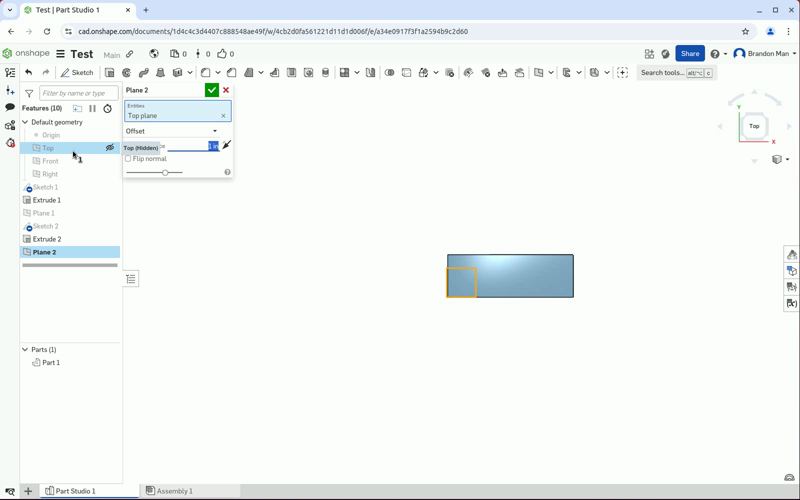
text(13.002)
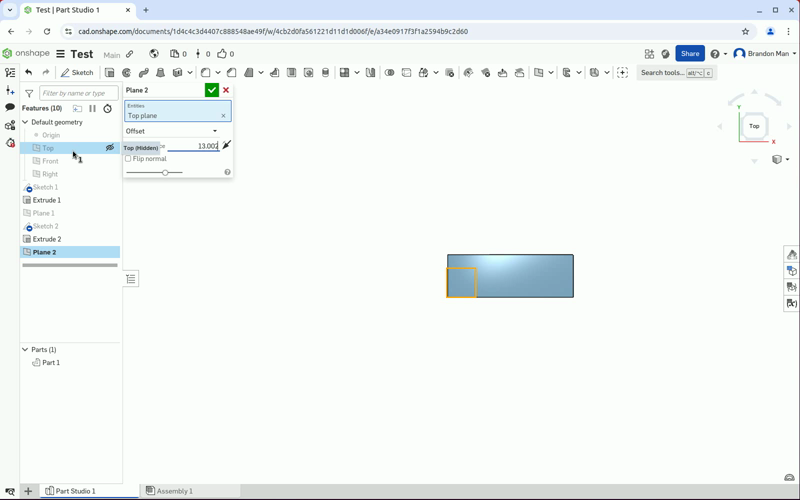
key(enter, 2)
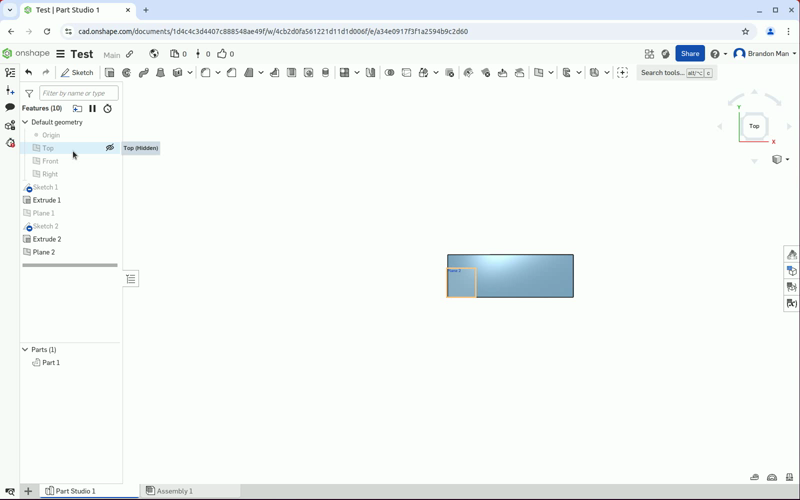
key(shift+s)
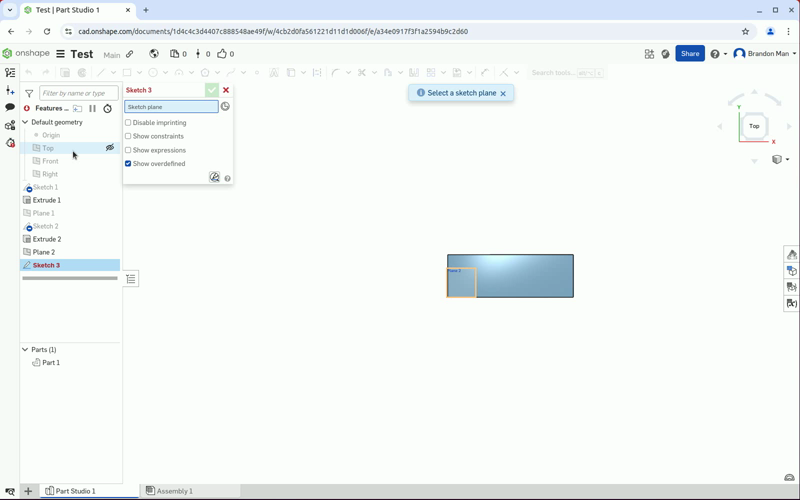
mouse_move(73, 254)
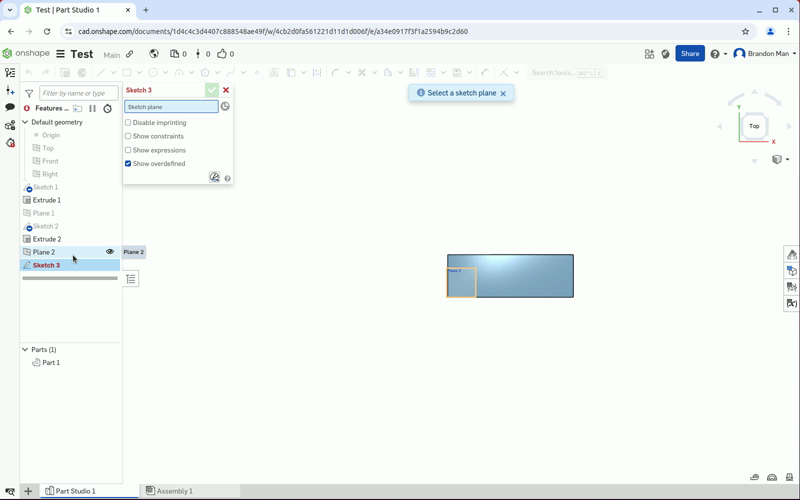
click(73, 254)
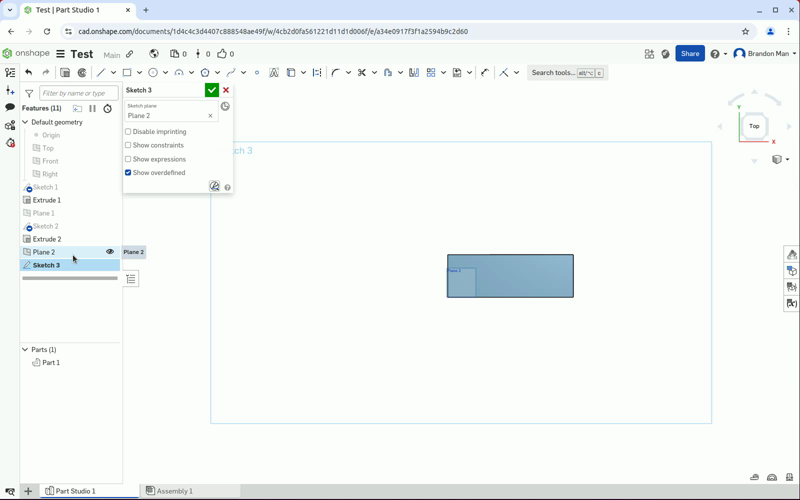
mouse_move(73, 352)
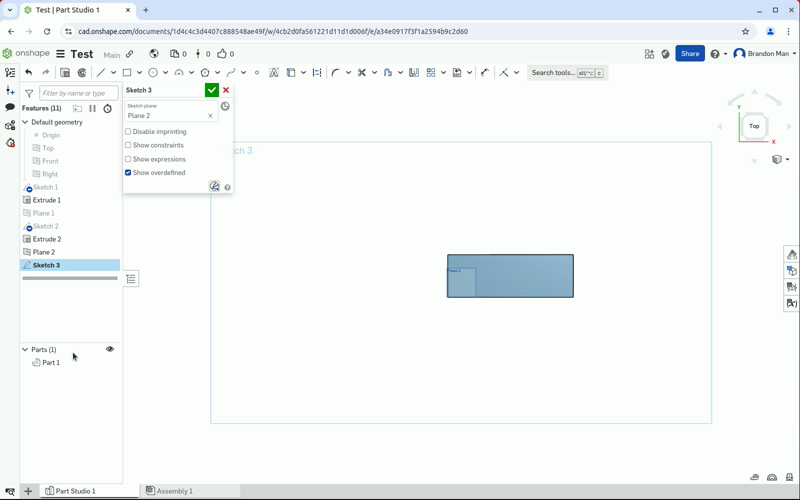
key(y)
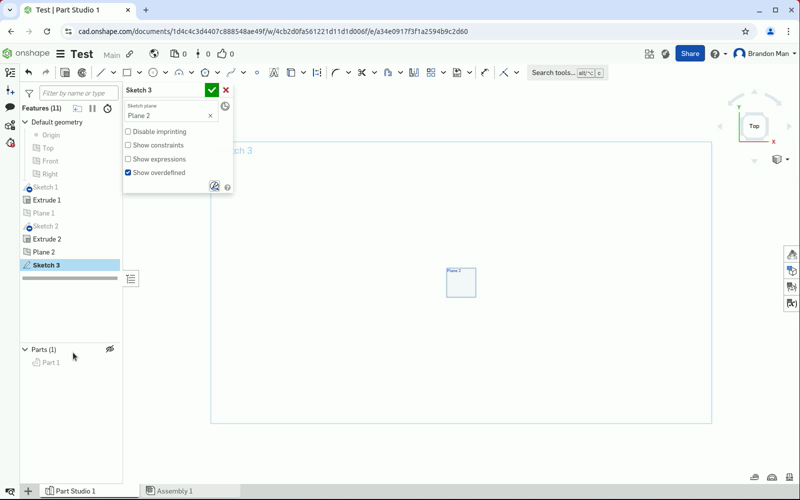
key(a)
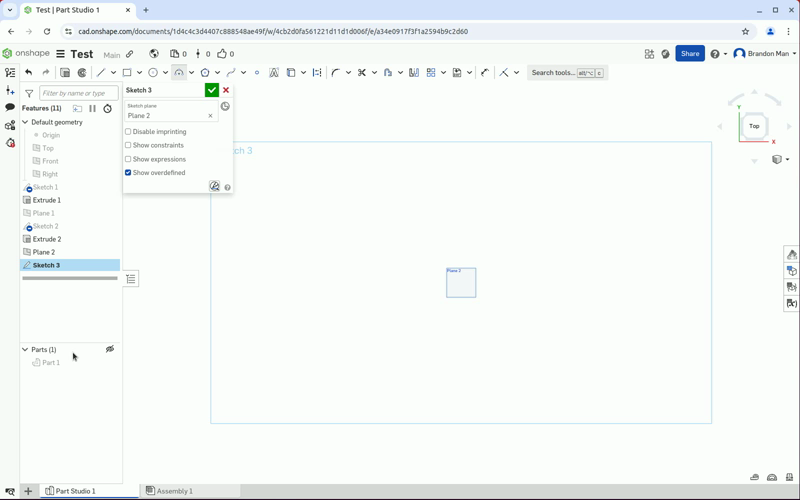
key_down(shift)
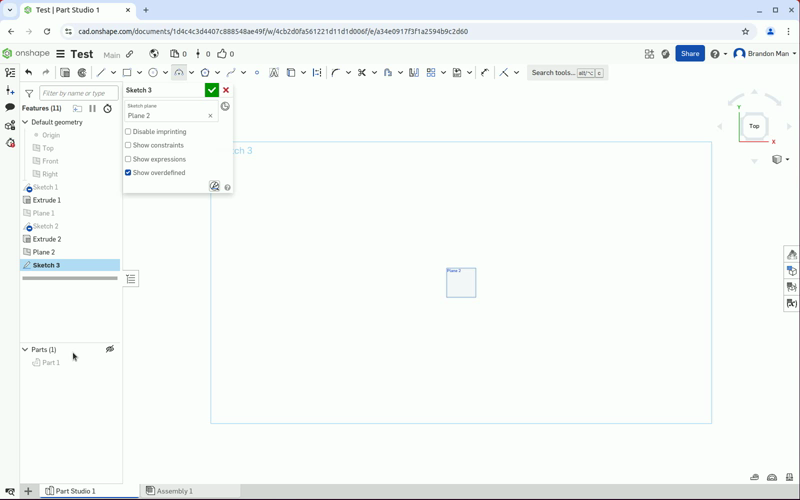
mouse_move(458, 275)
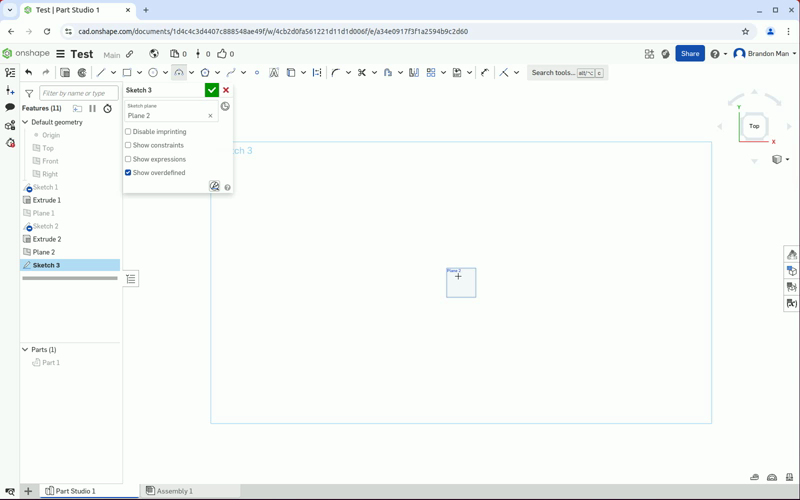
click(458, 275)
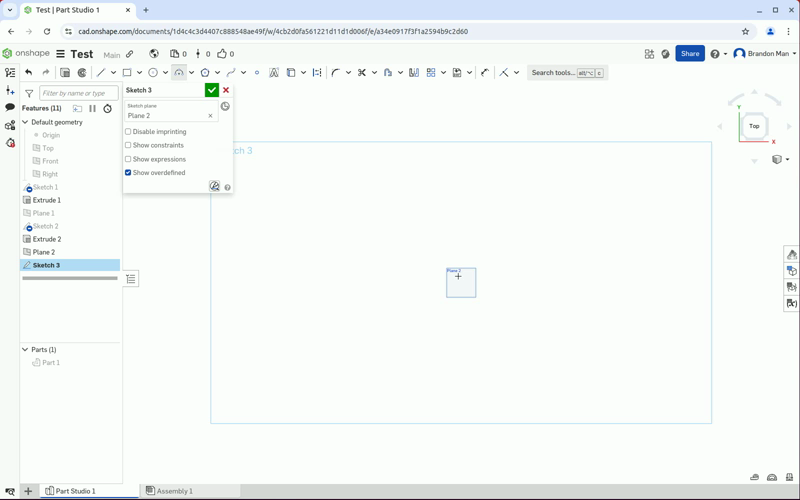
key_up(shift)
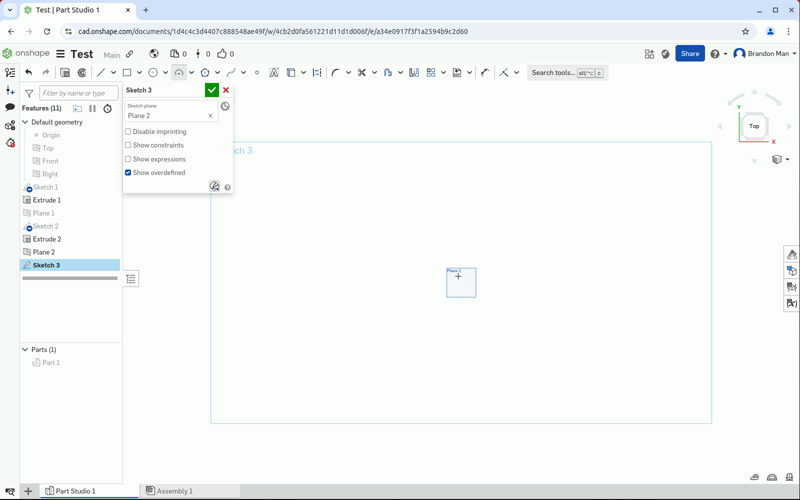
key_down(shift)
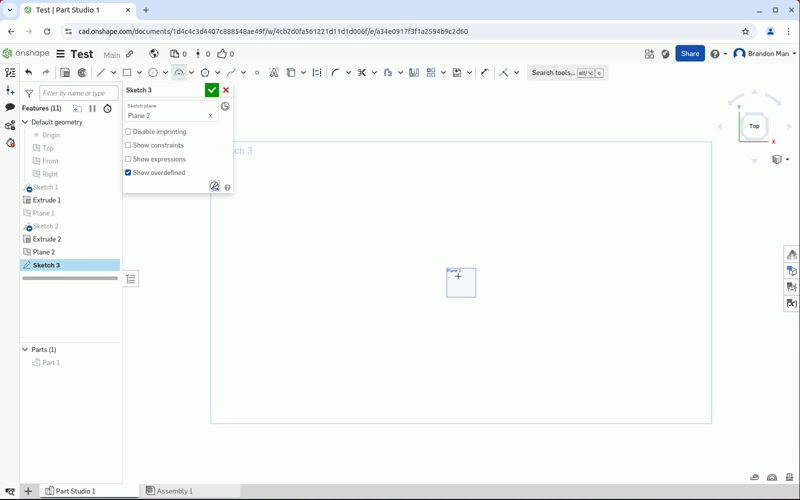
mouse_move(480, 275)
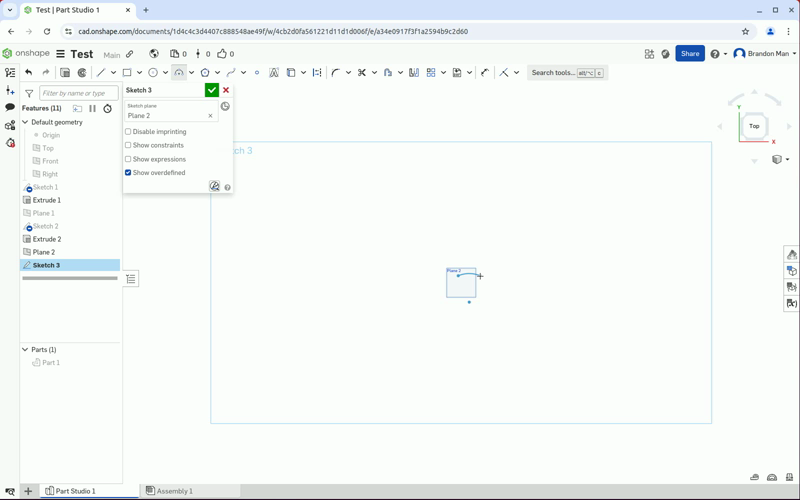
click(480, 275)
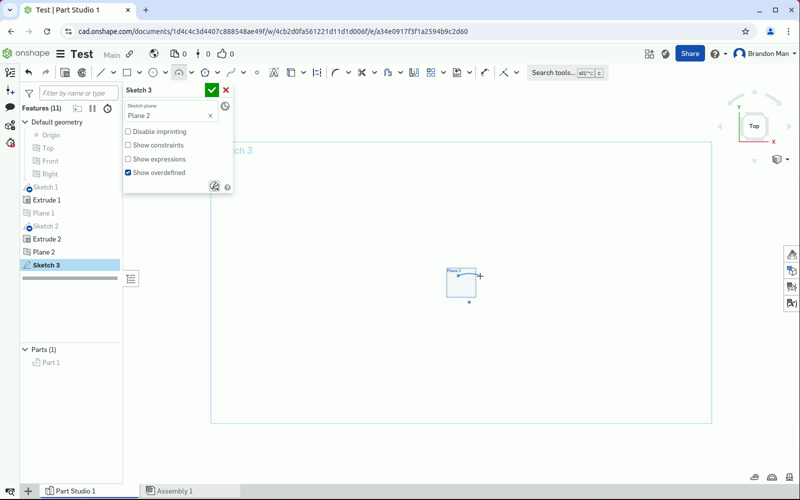
mouse_move(469, 286)
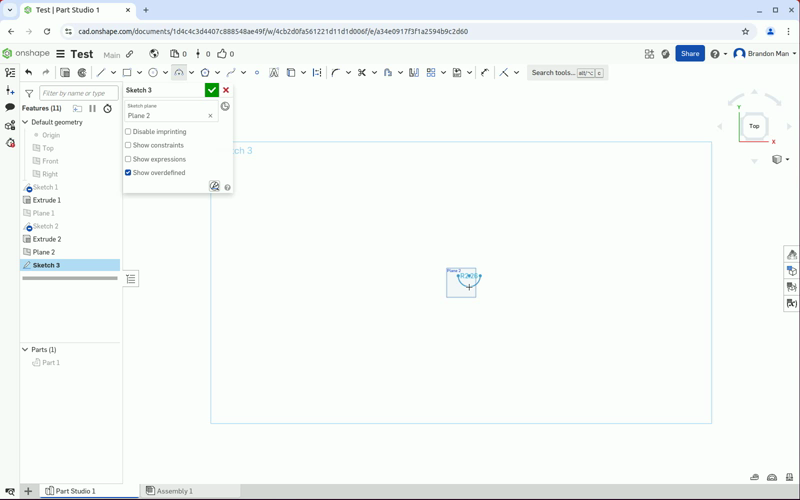
click(469, 286)
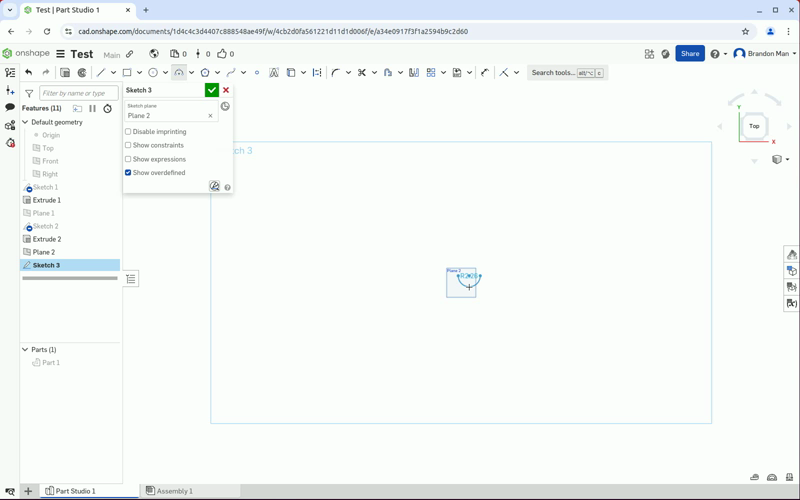
key_up(shift)
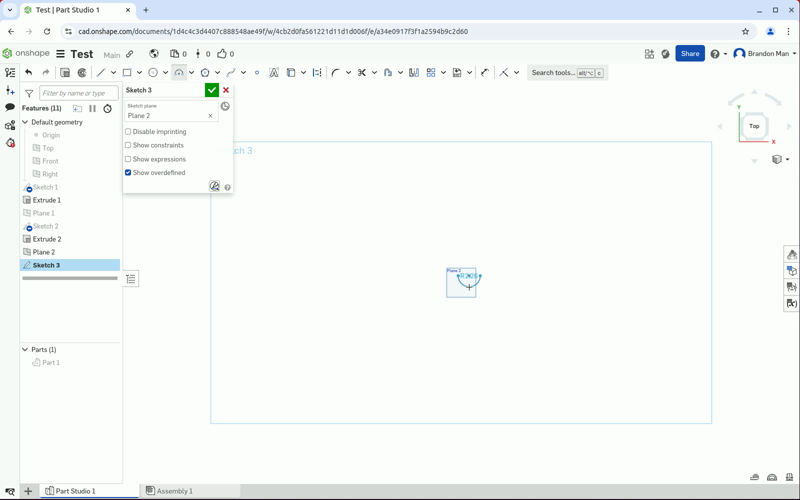
key(esc)
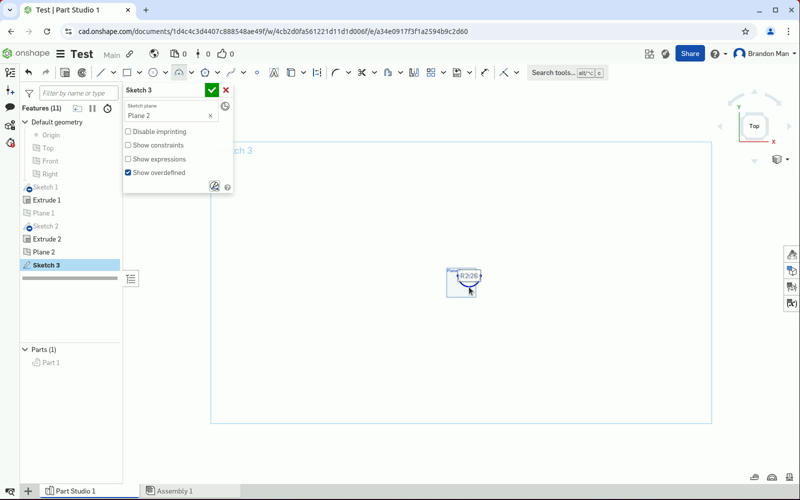
key(l)
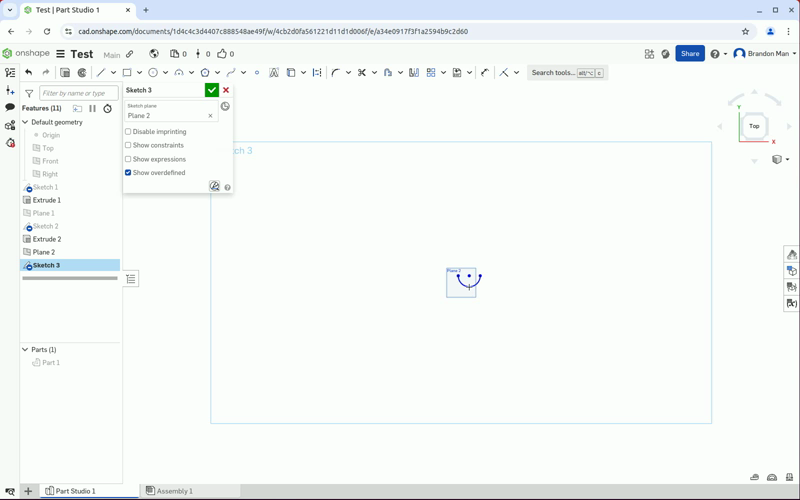
mouse_move(480, 275)
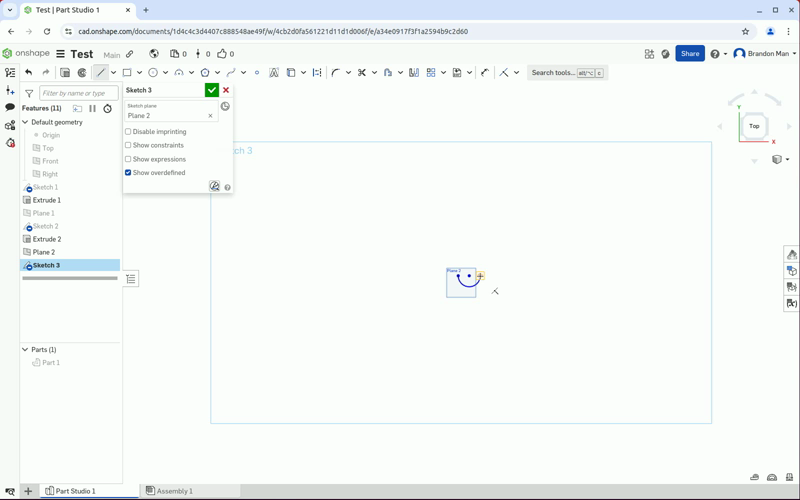
click(480, 275)
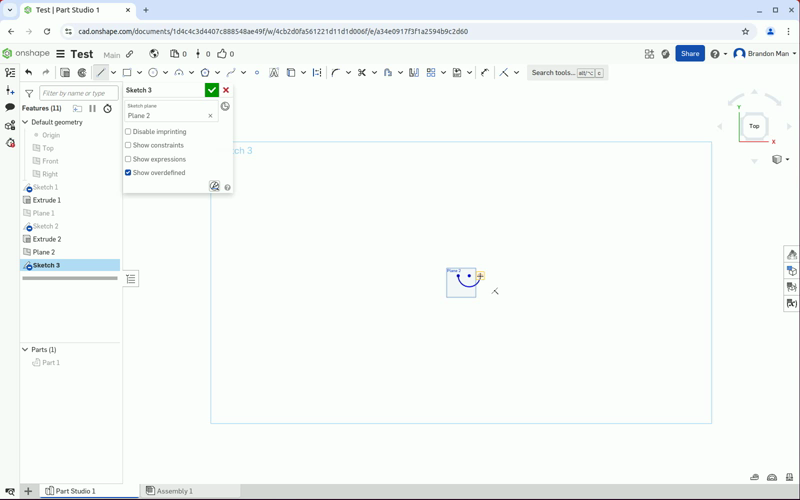
mouse_move(510, 275)
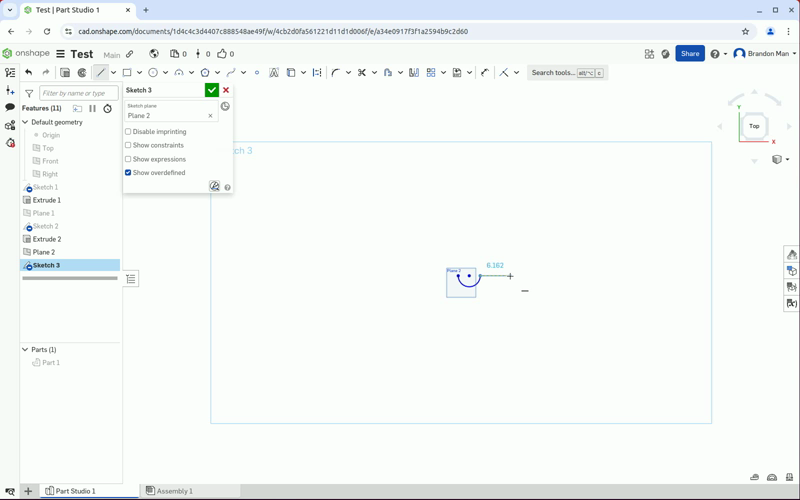
key_down(shift)
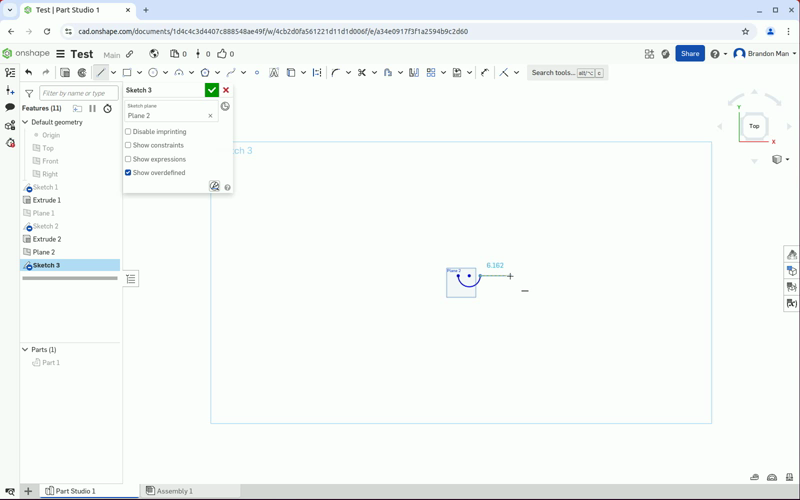
mouse_move(458, 275)
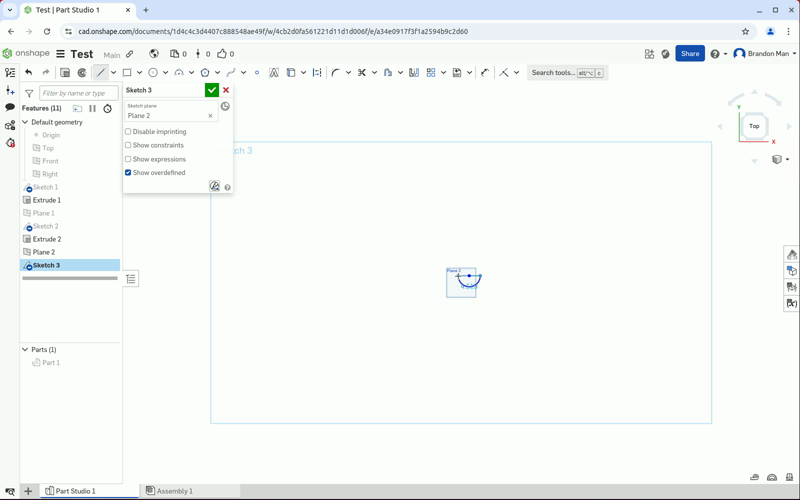
key_up(shift)
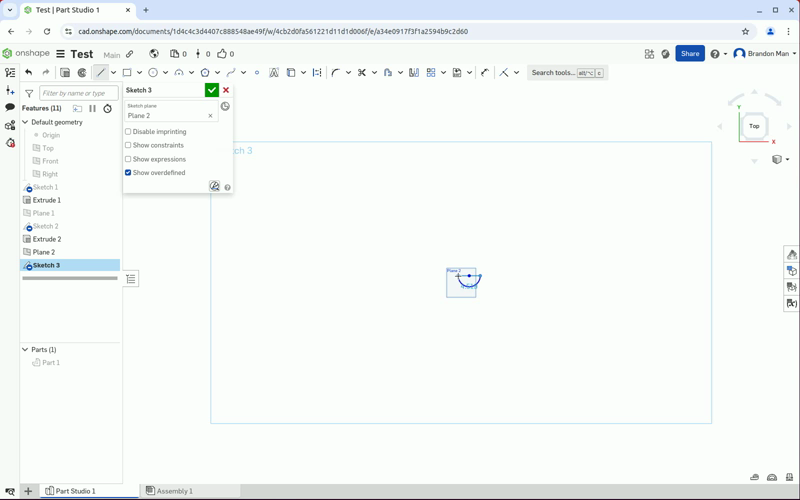
click(458, 275)
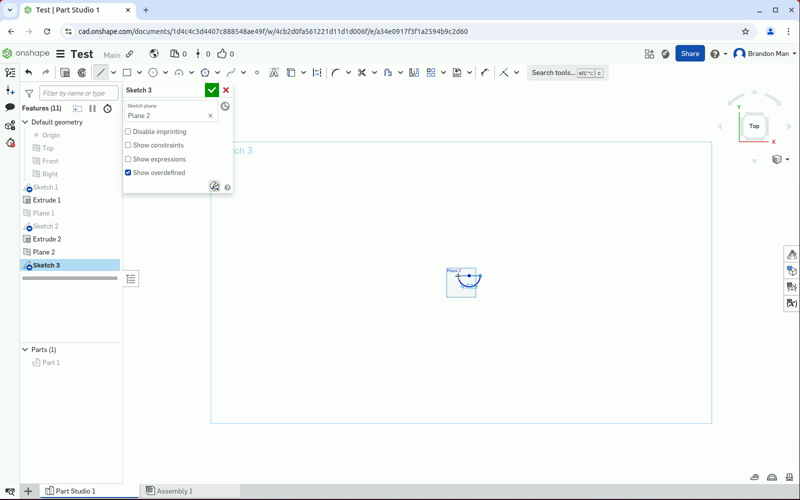
key(esc)
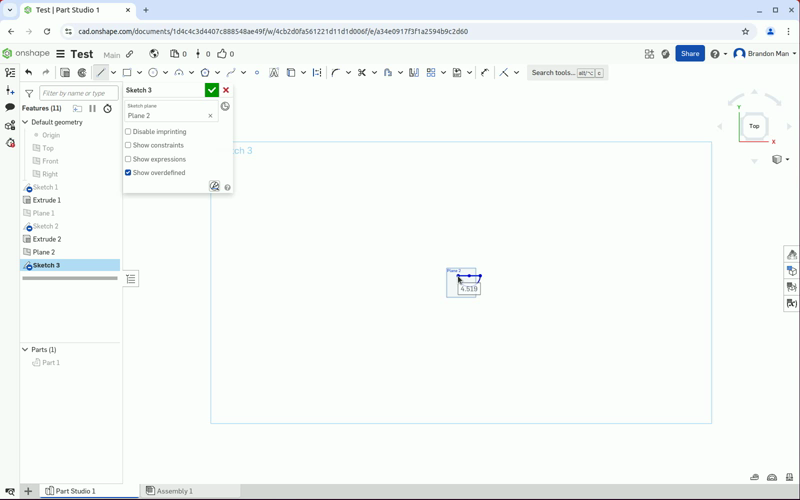
mouse_move(468, 285)
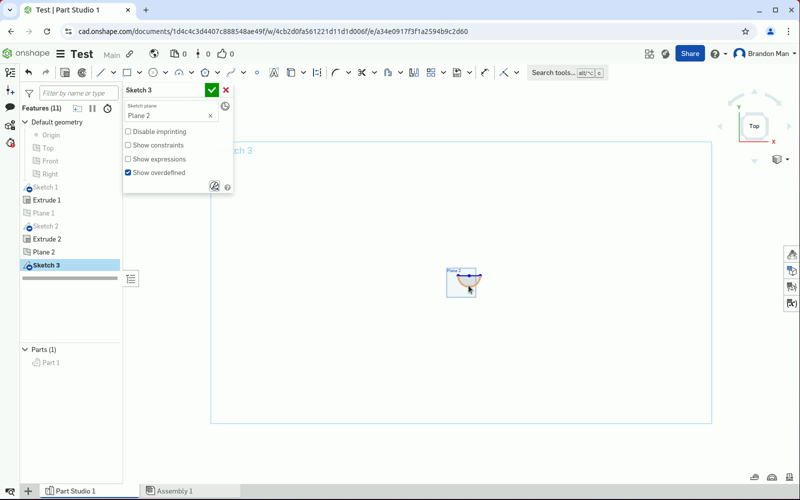
scroll(6)
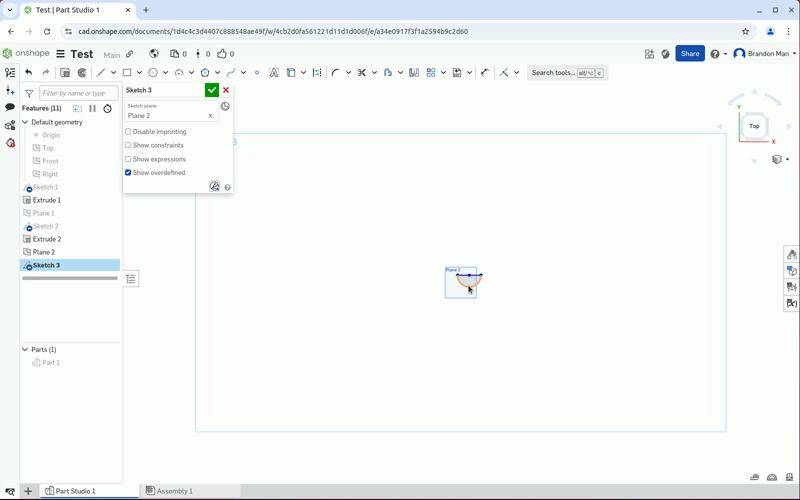
scroll(6)
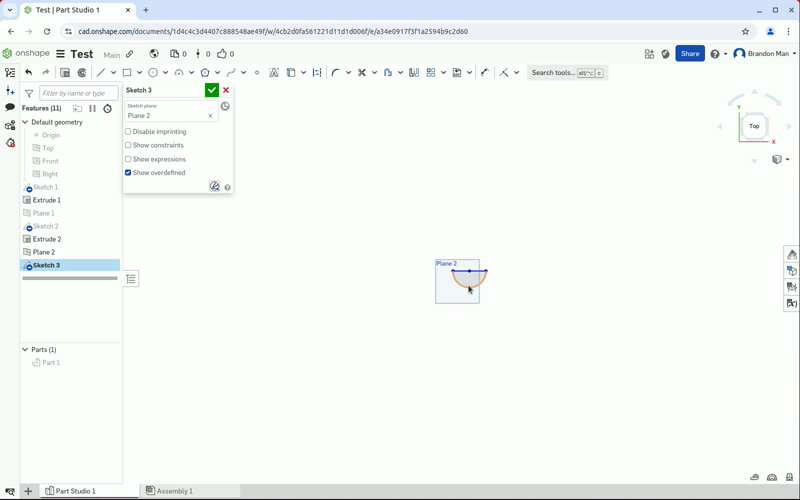
scroll(6)
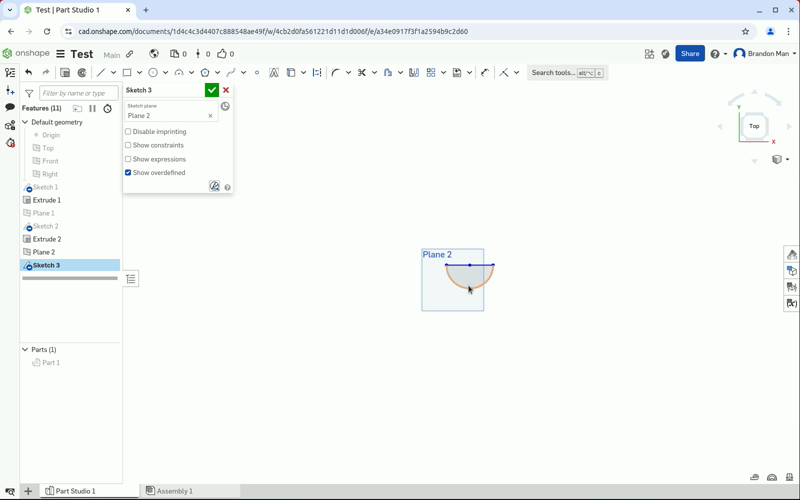
scroll(6)
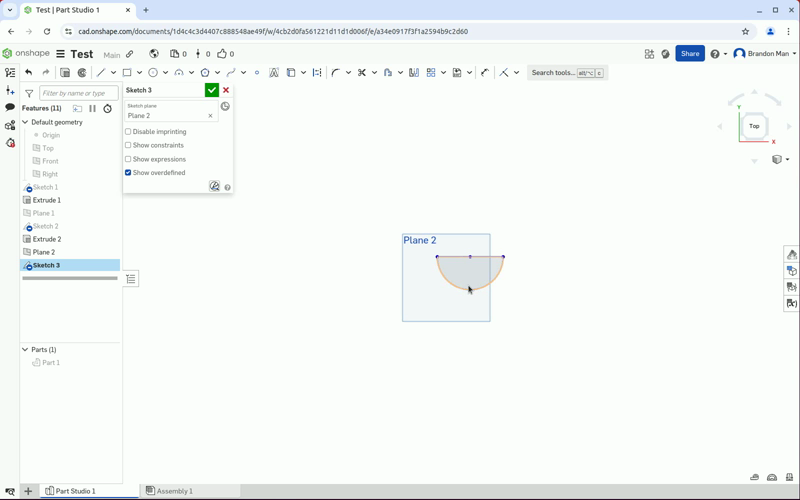
scroll(6)
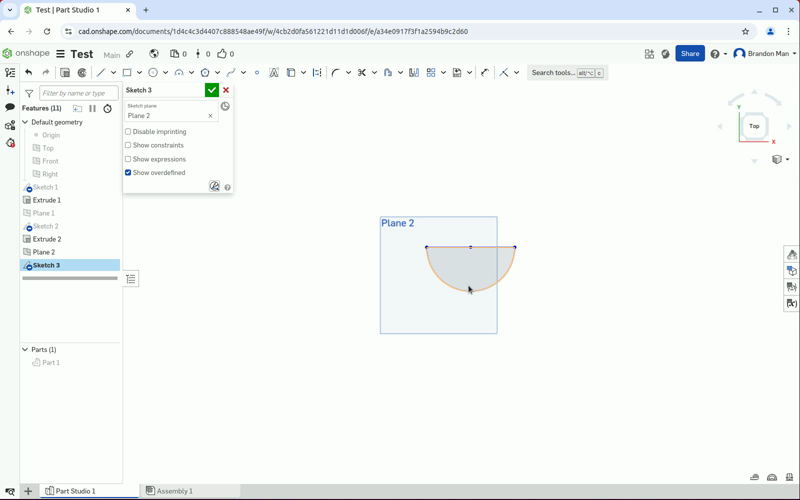
scroll(6)
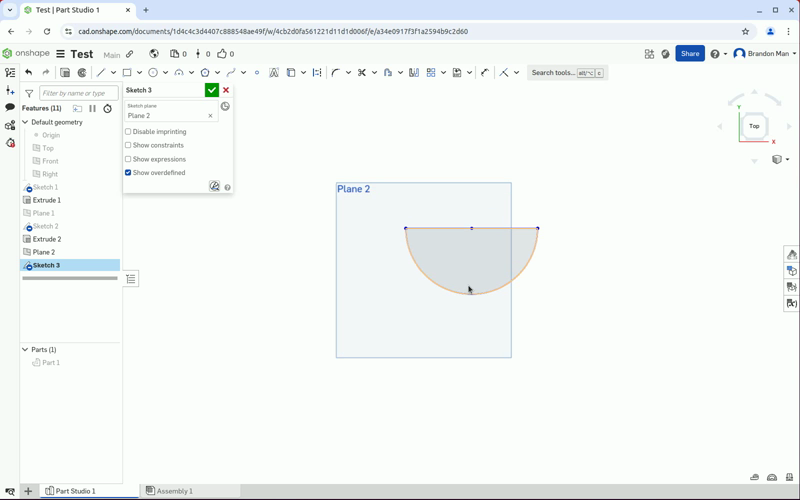
scroll(6)
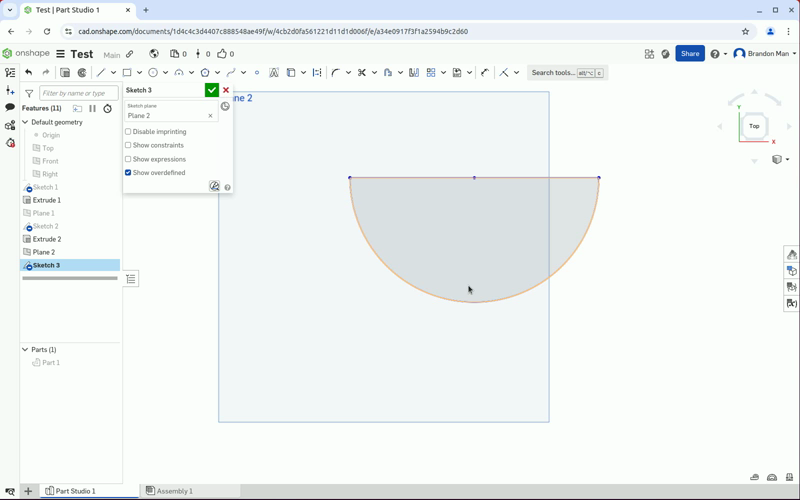
click(468, 285)
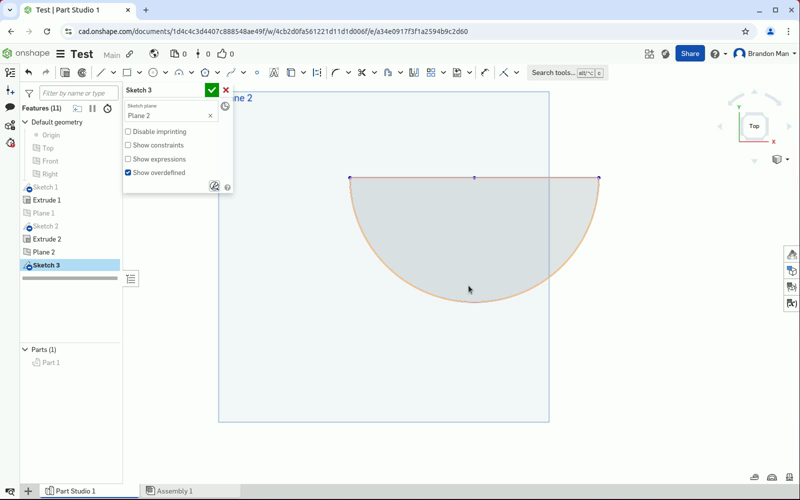
scroll(-6)
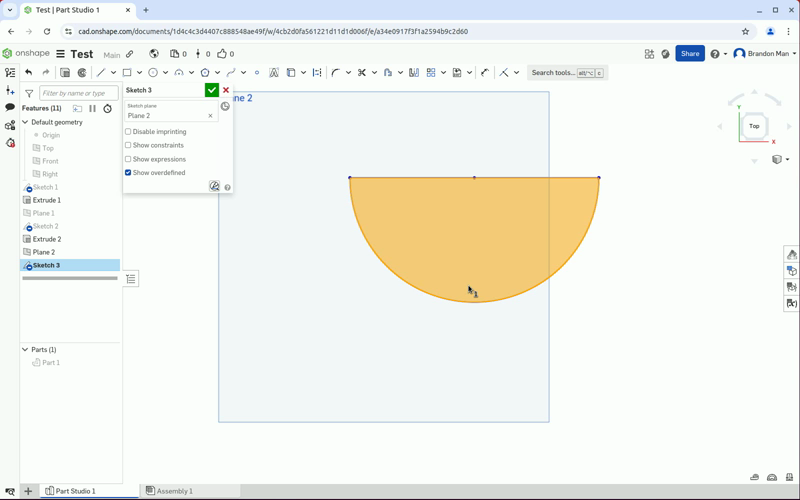
scroll(-6)
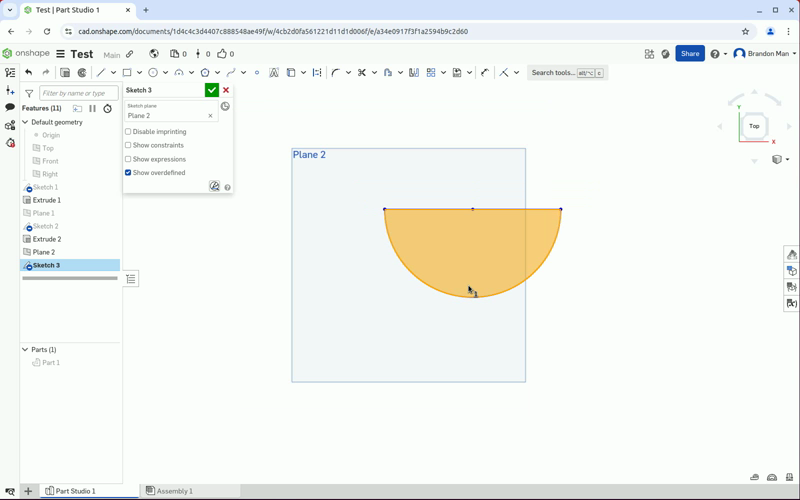
scroll(-6)
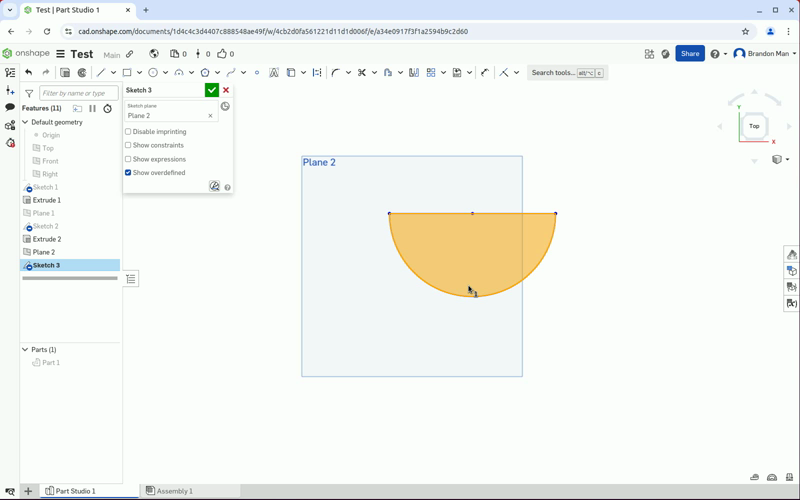
scroll(-6)
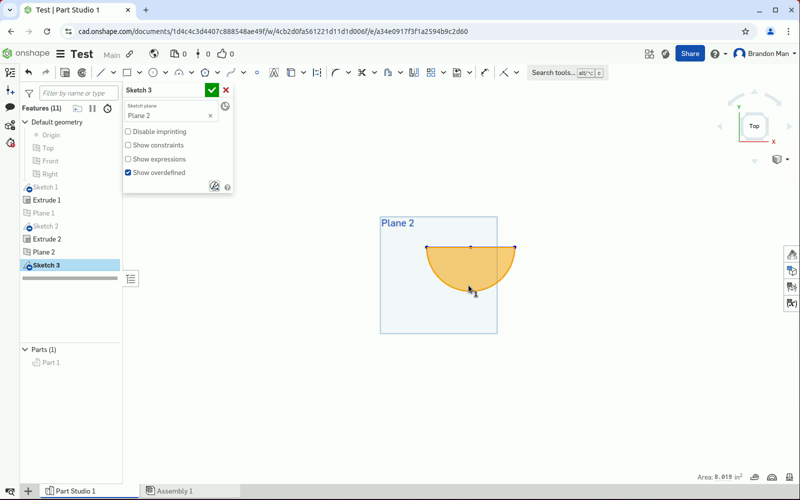
scroll(-6)
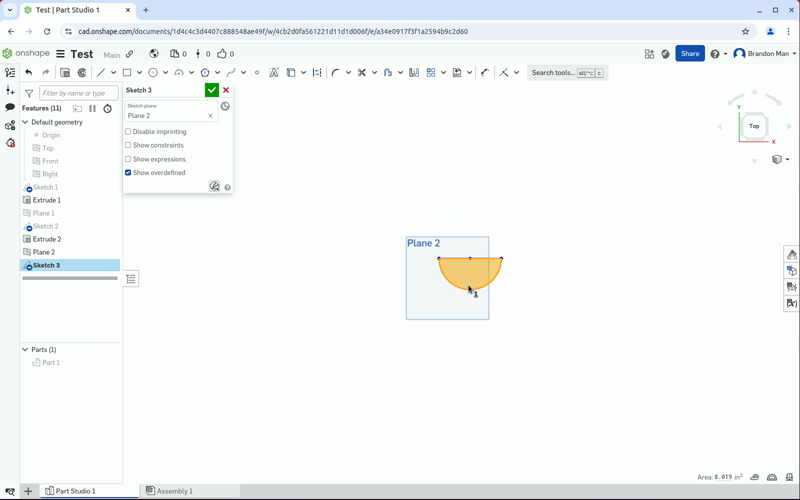
scroll(-6)
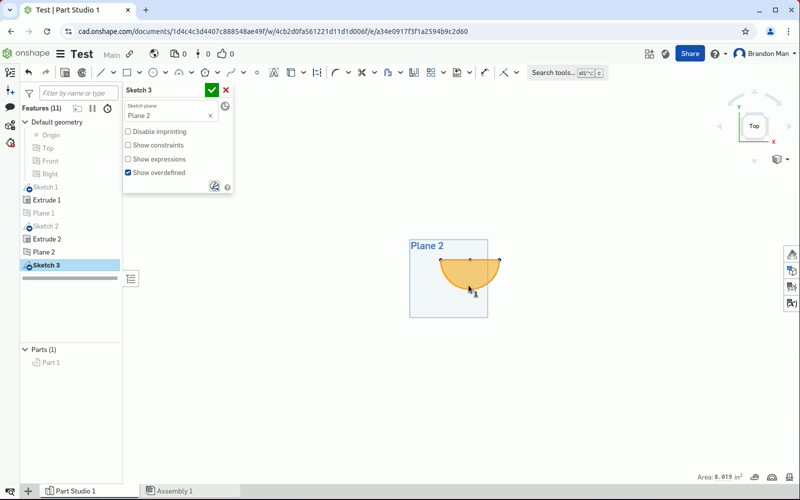
scroll(-6)
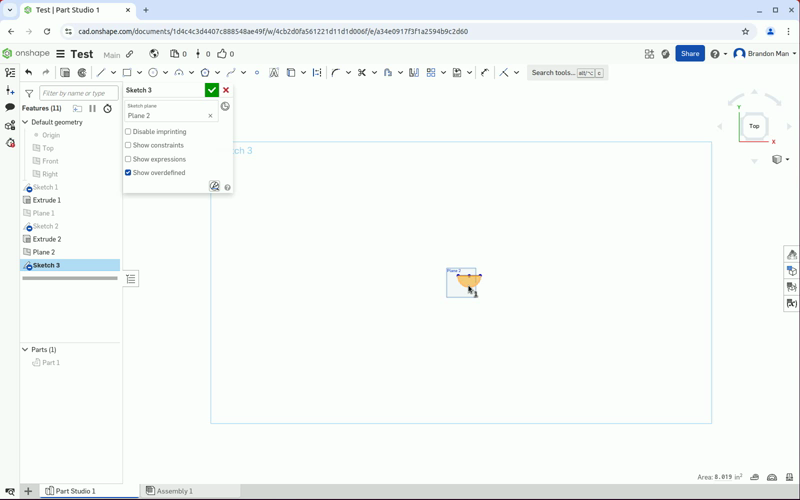
mouse_move(73, 352)
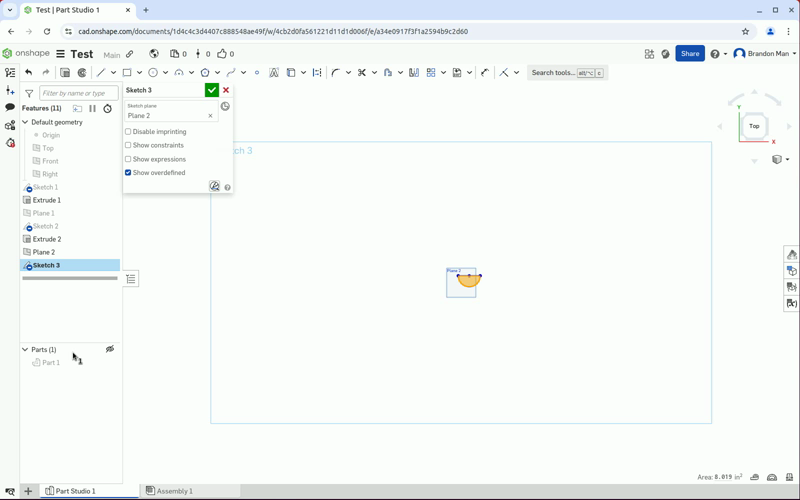
key(shift+y)
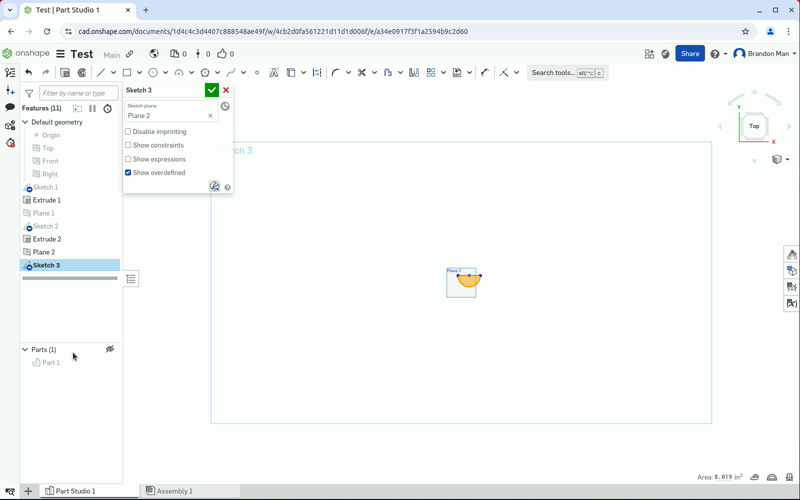
key(shift+e)
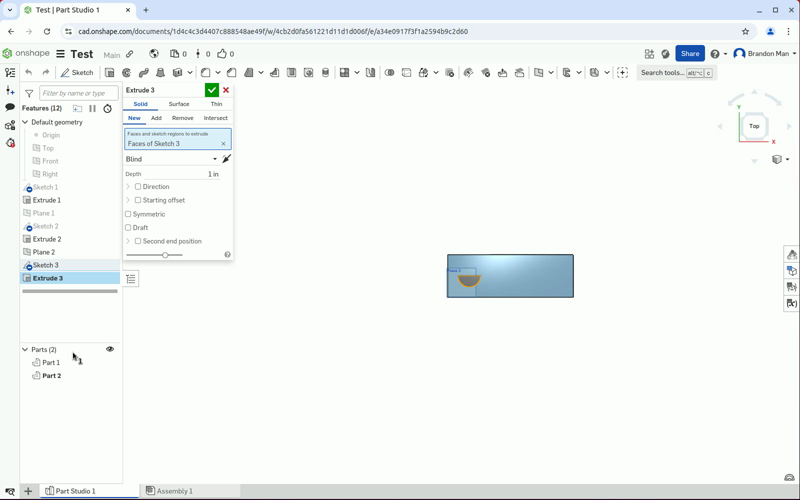
mouse_move(143, 106)
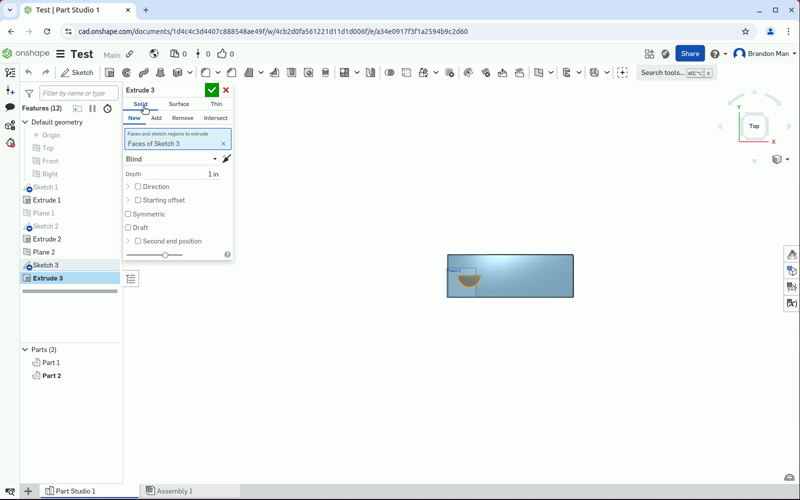
click(143, 106)
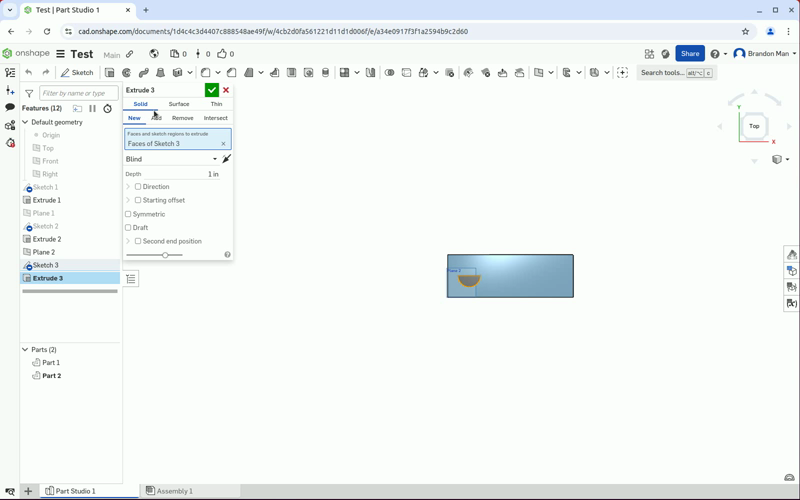
mouse_move(186, 120)
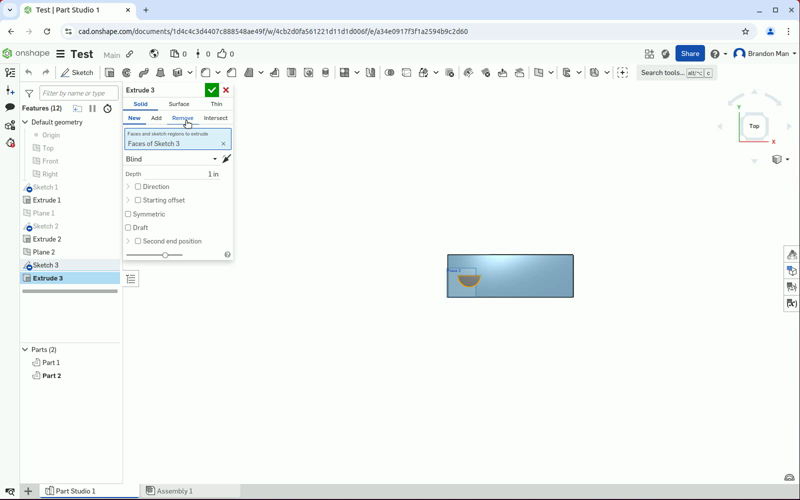
click(186, 120)
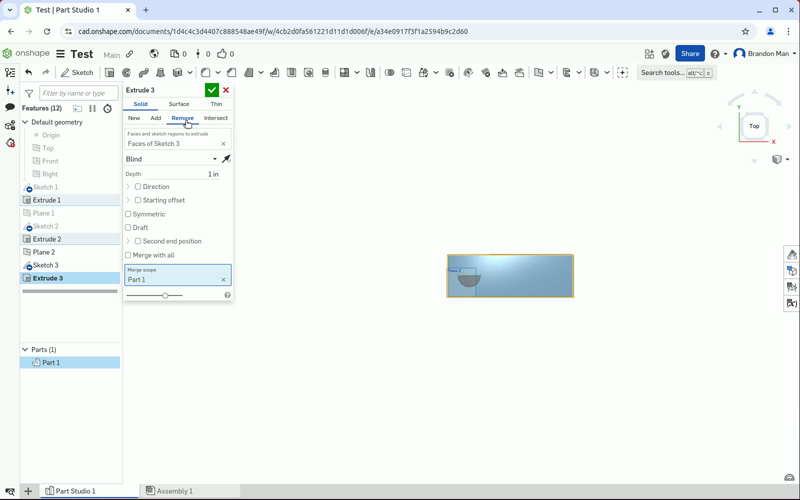
key(tab, 4)
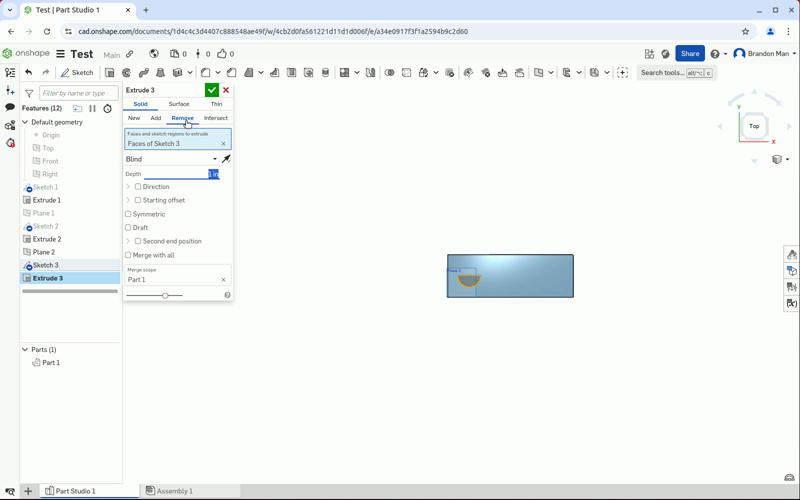
text(8.666)
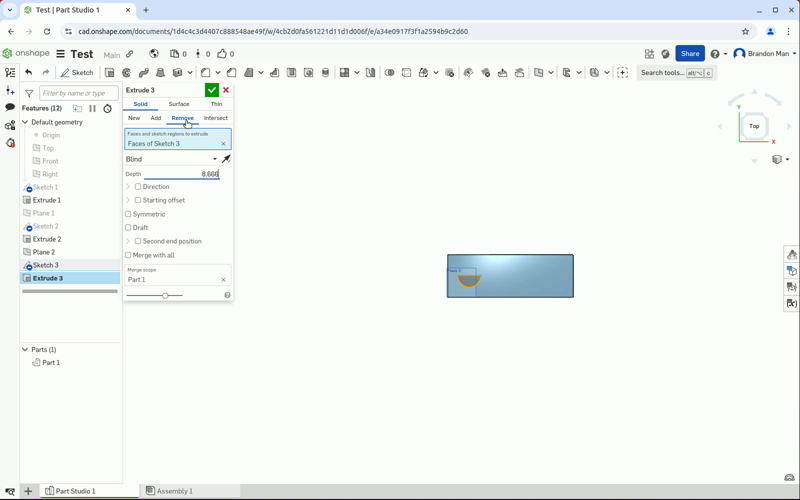
key(tab, 6)
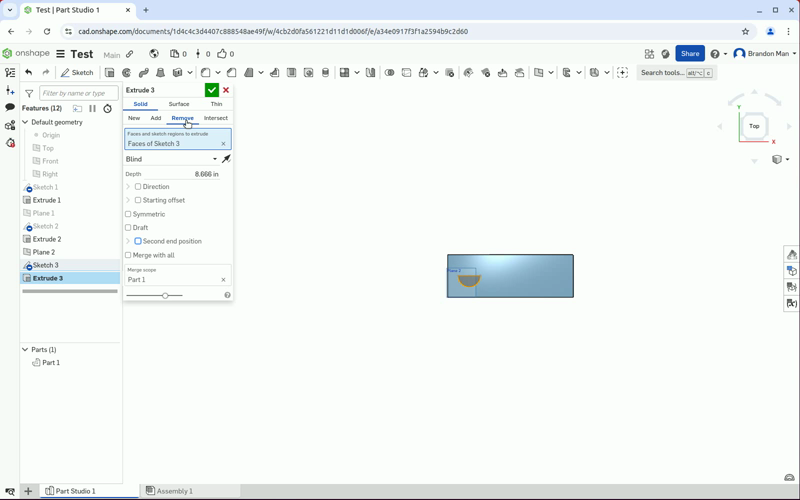
key(space)
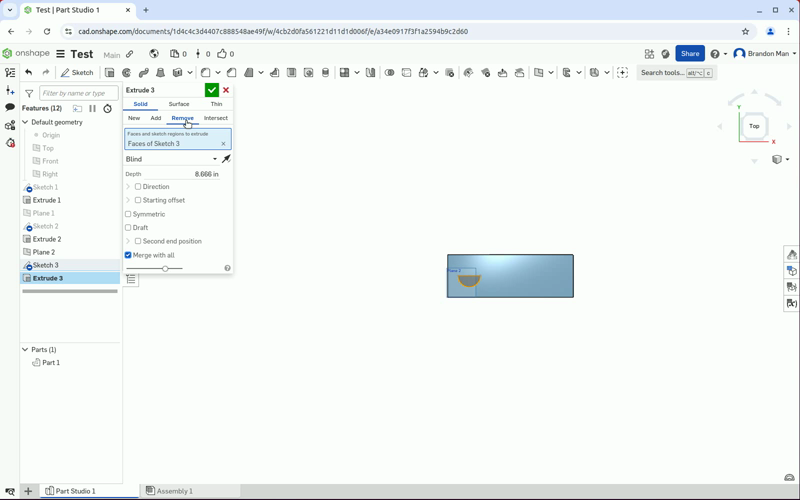
key(enter)
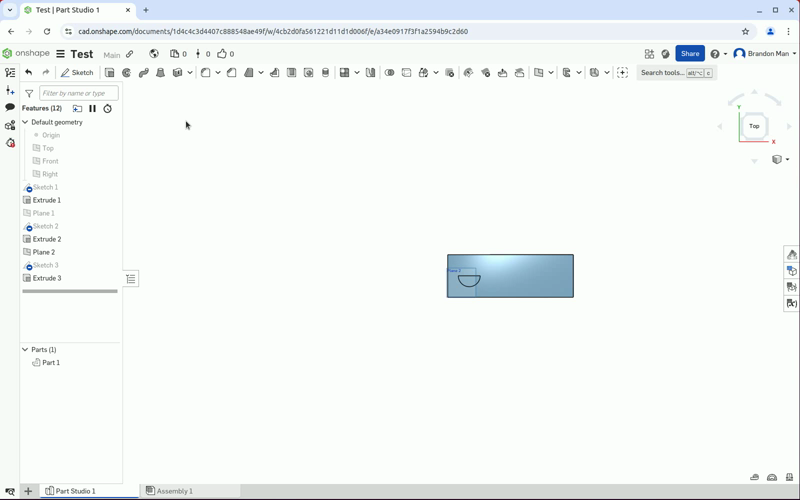
key(shift+h)
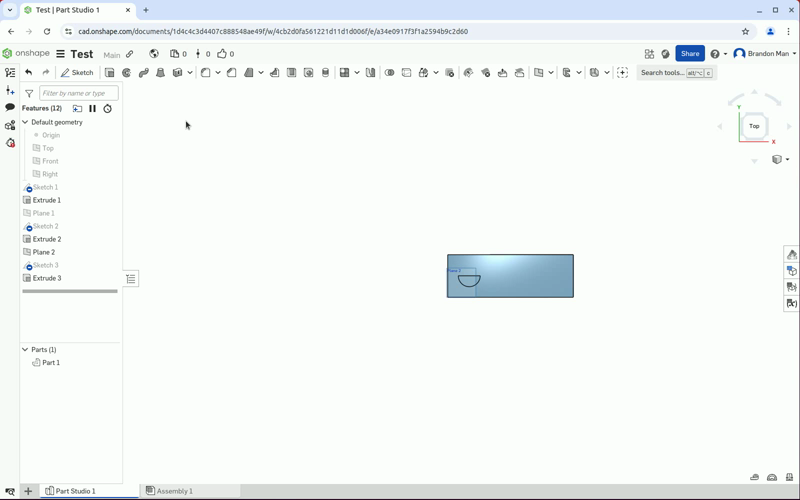
key(shift+h)
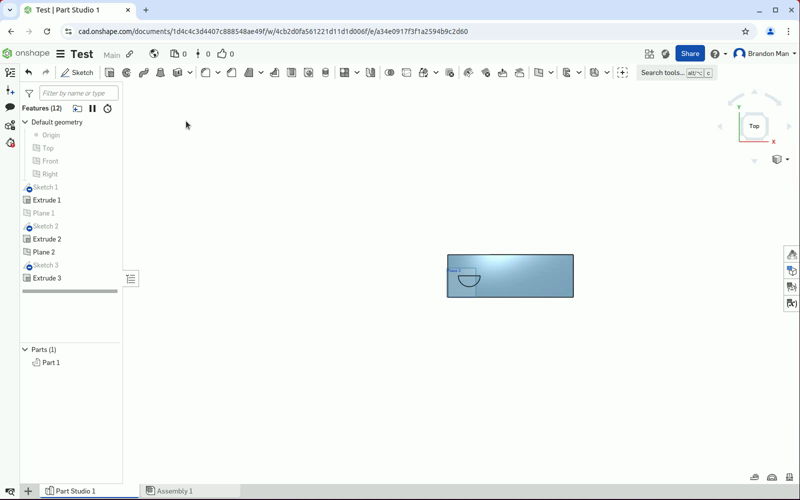
mouse_move(73, 189)
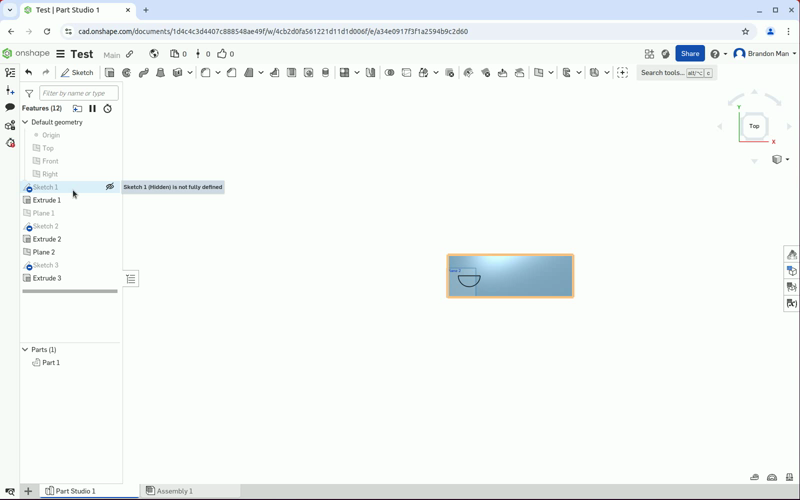
click(73, 189)
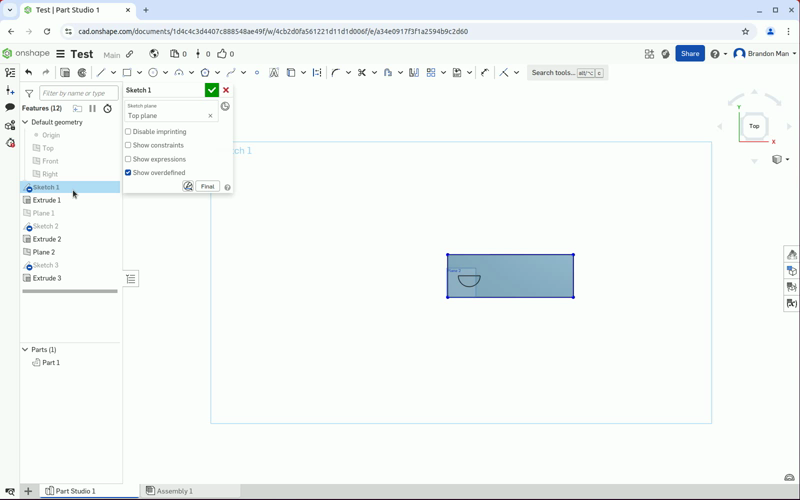
mouse_move(229, 92)
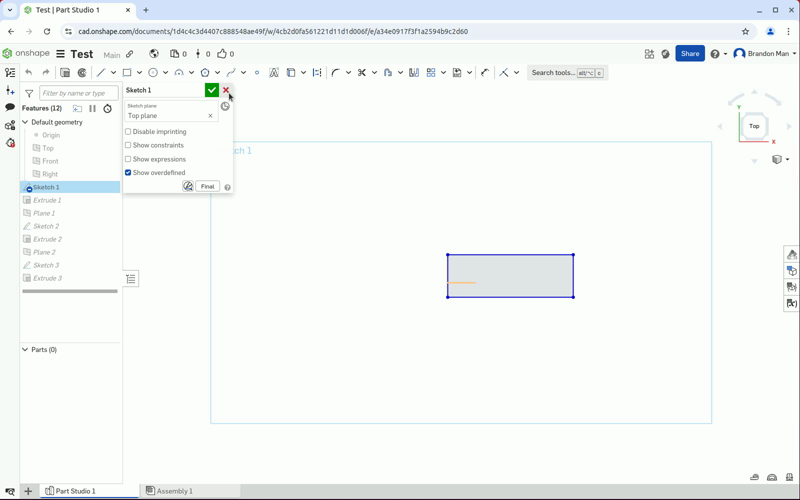
click(229, 92)
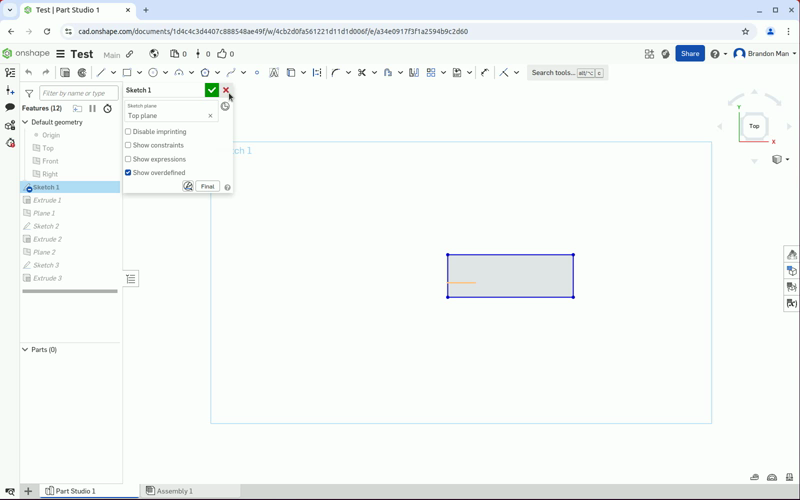
key(shift+s)
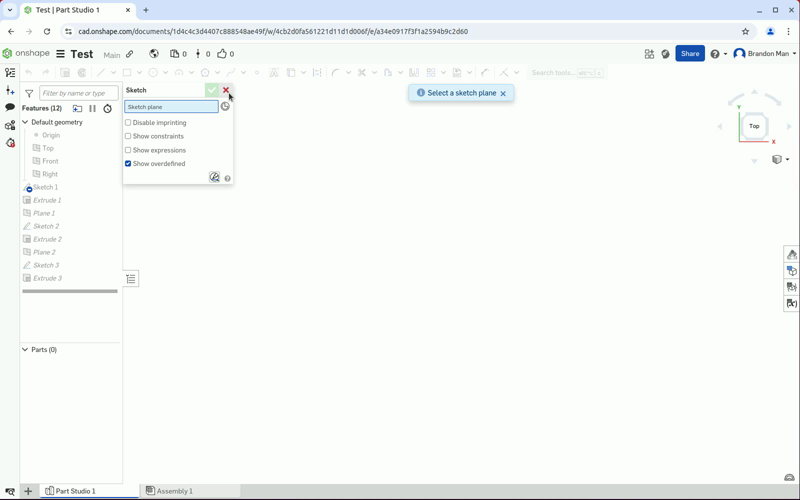
mouse_move(73, 254)
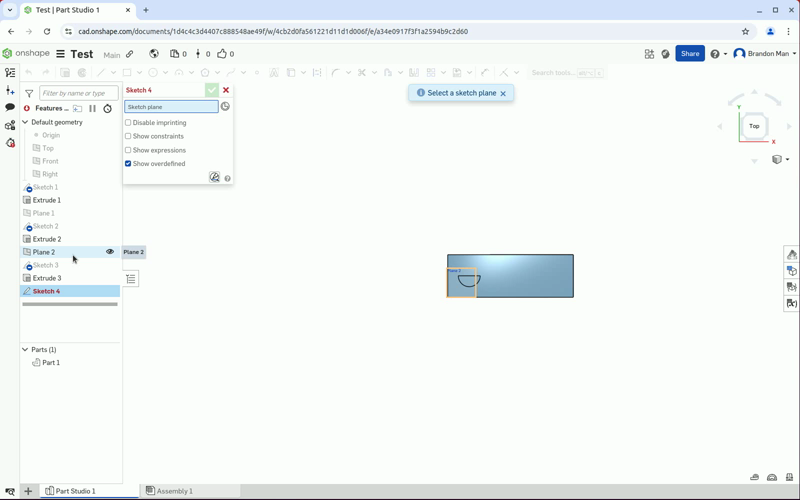
click(73, 254)
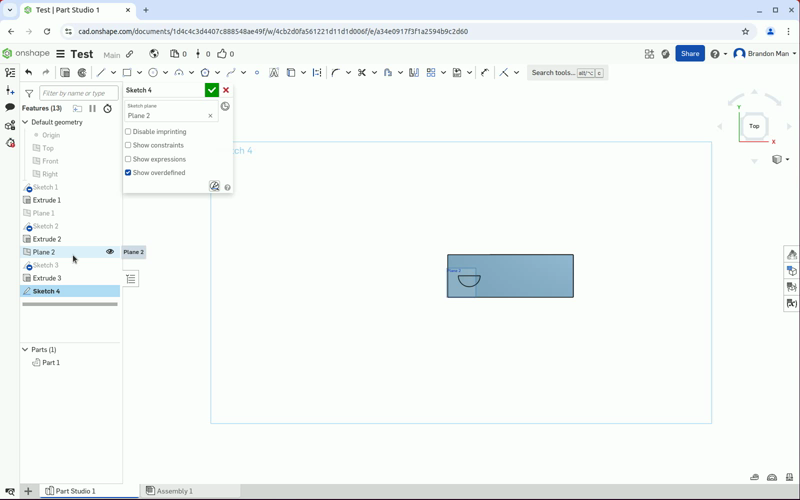
mouse_move(73, 352)
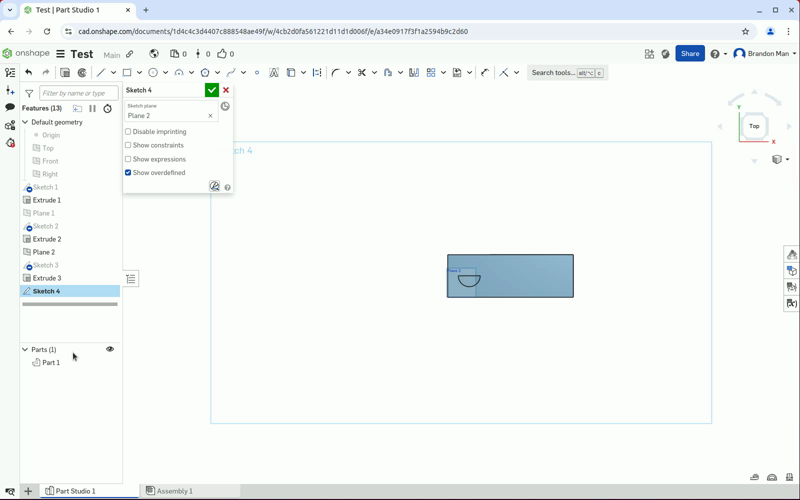
key(y)
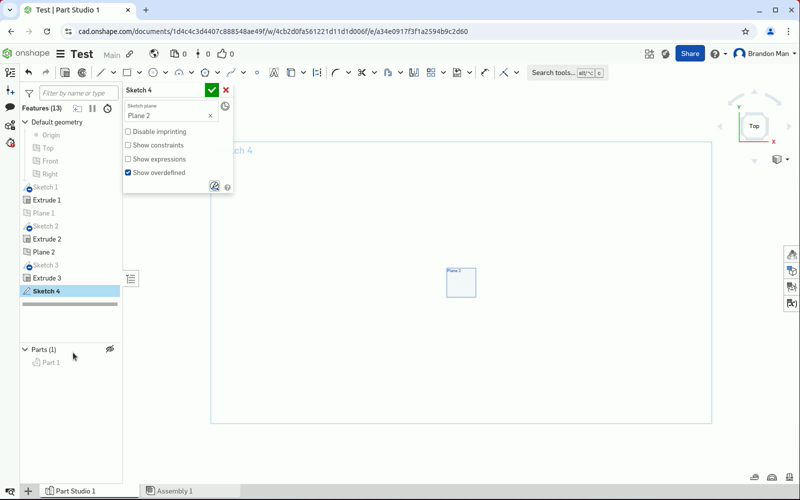
key(a)
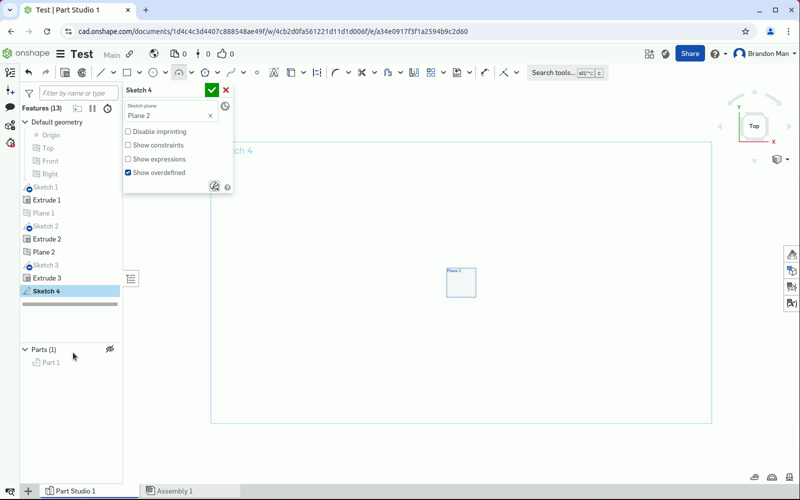
key_down(shift)
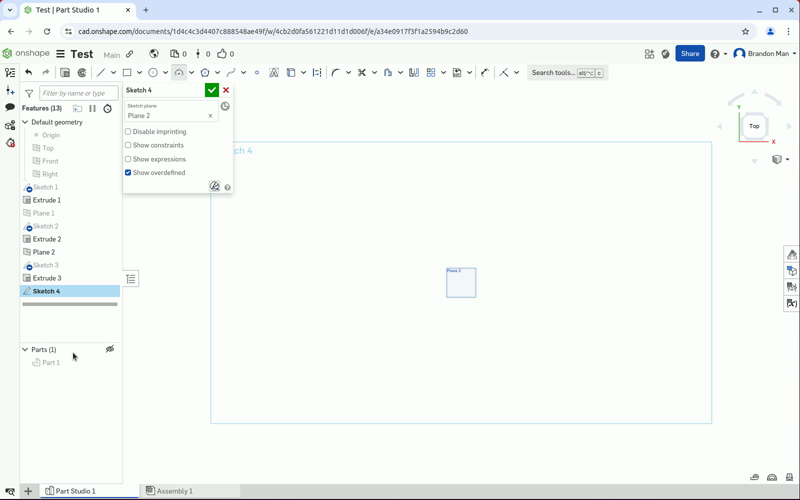
mouse_move(458, 275)
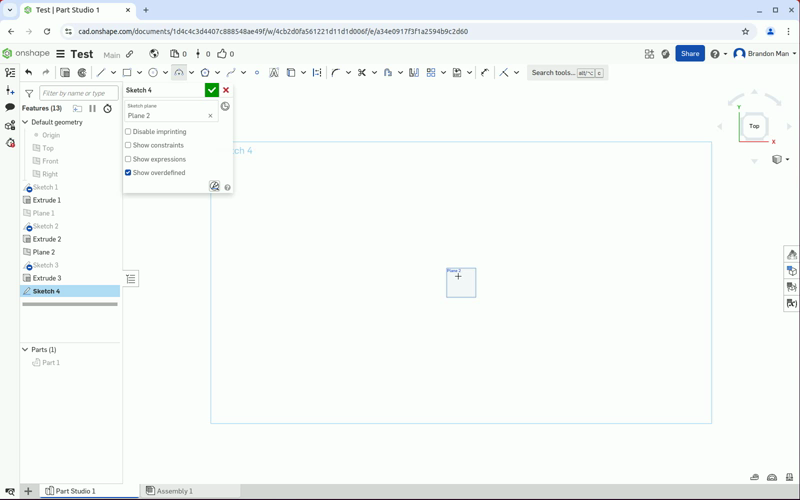
click(458, 275)
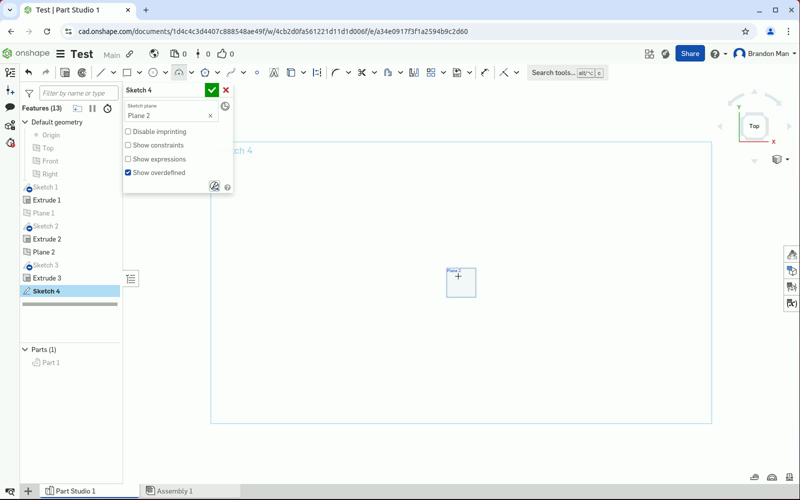
key_up(shift)
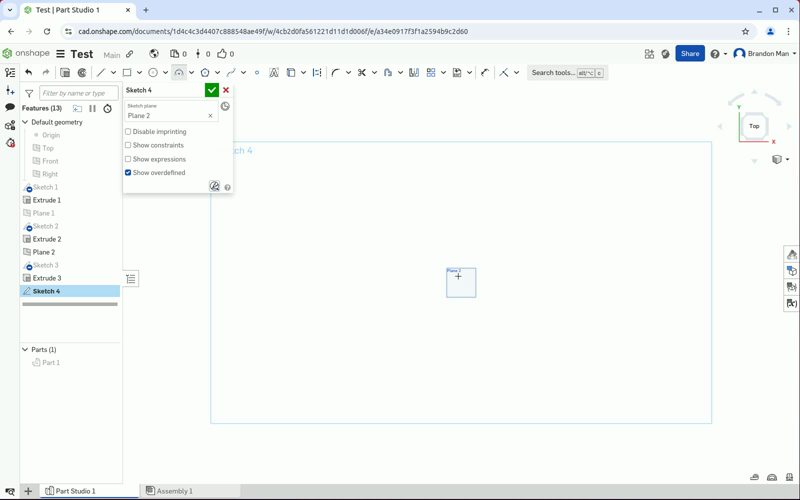
key_down(shift)
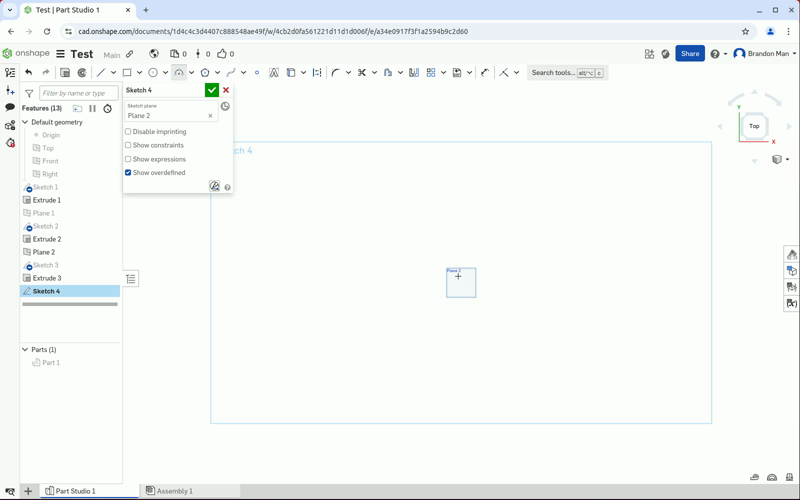
mouse_move(480, 275)
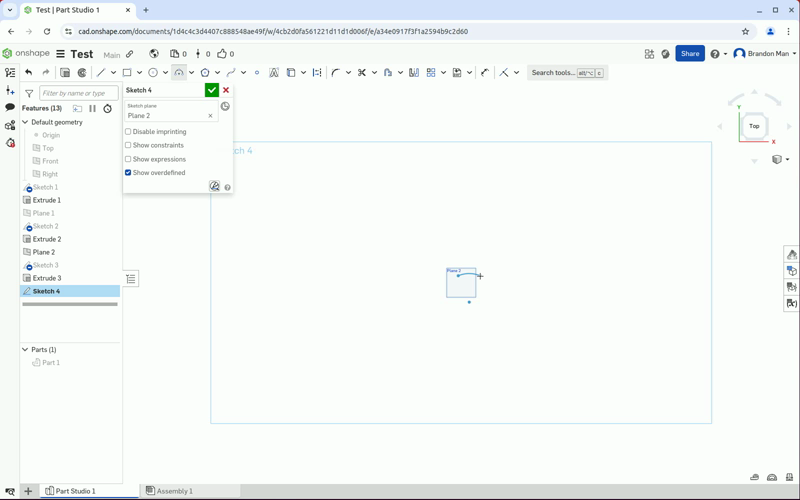
click(480, 275)
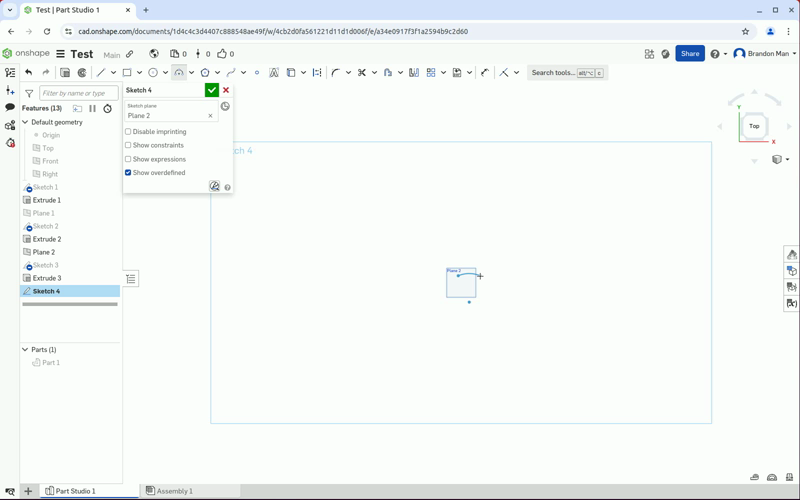
mouse_move(469, 286)
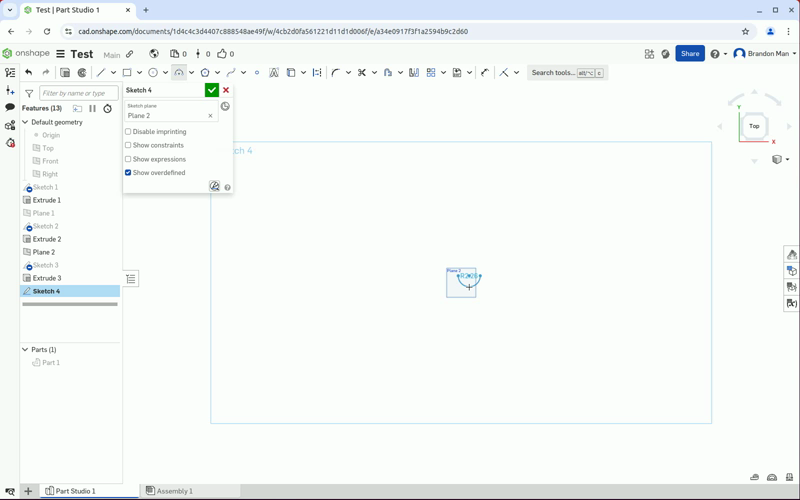
click(469, 286)
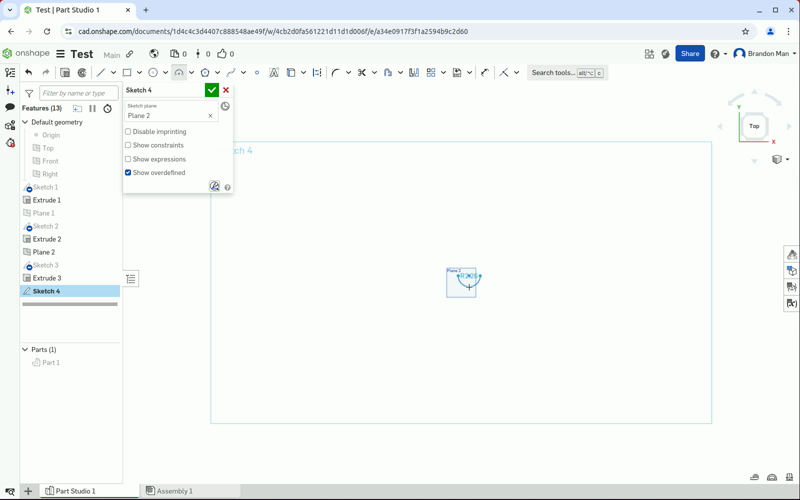
key_up(shift)
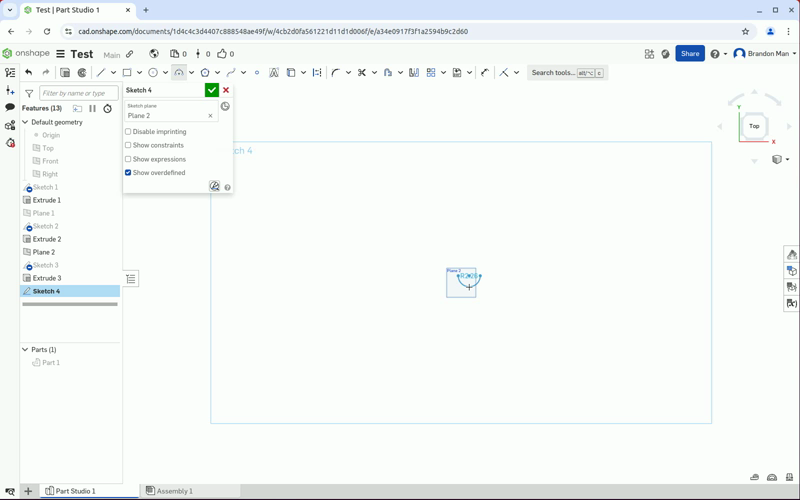
key(esc)
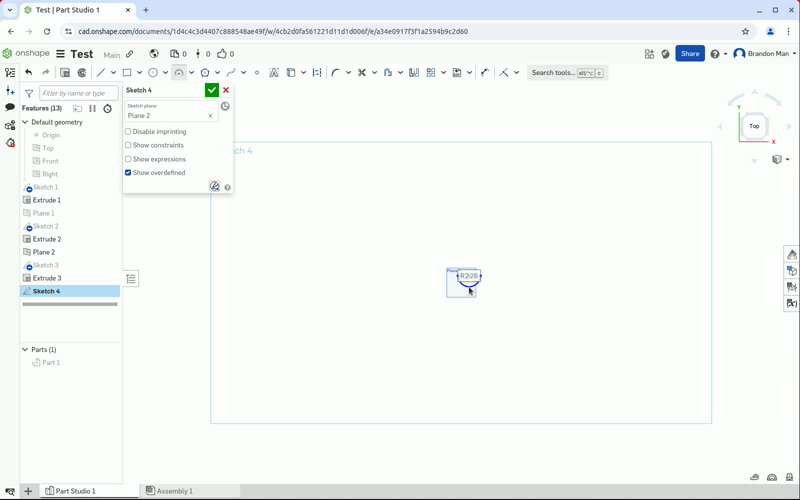
key(l)
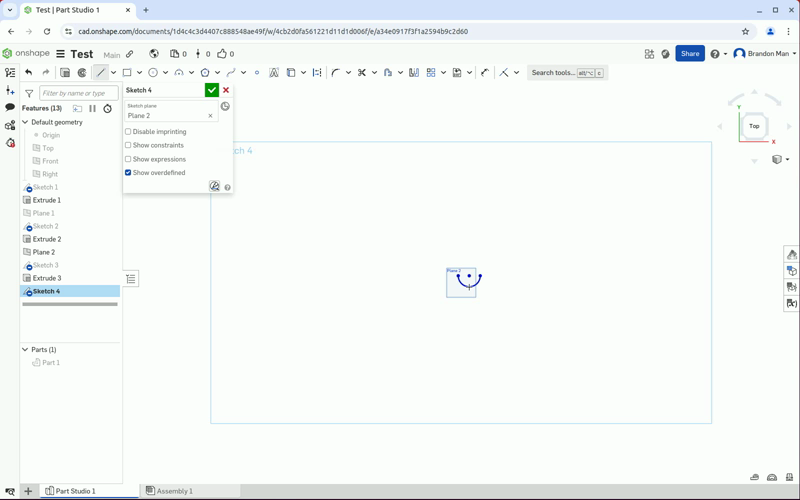
mouse_move(480, 275)
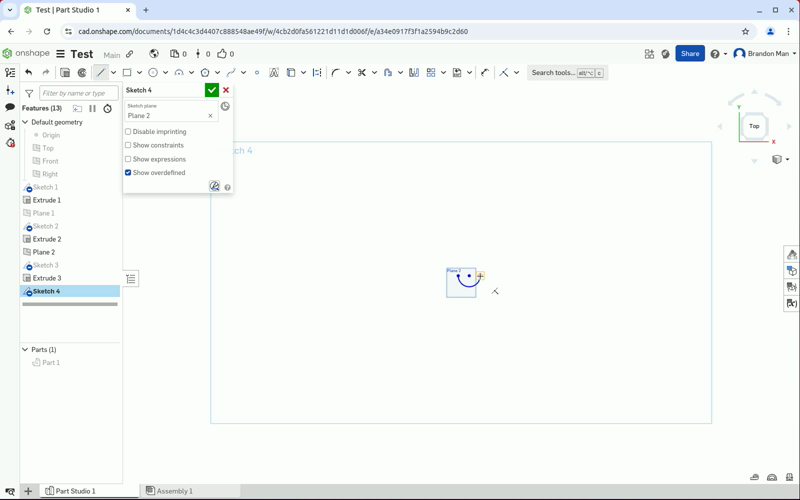
click(480, 275)
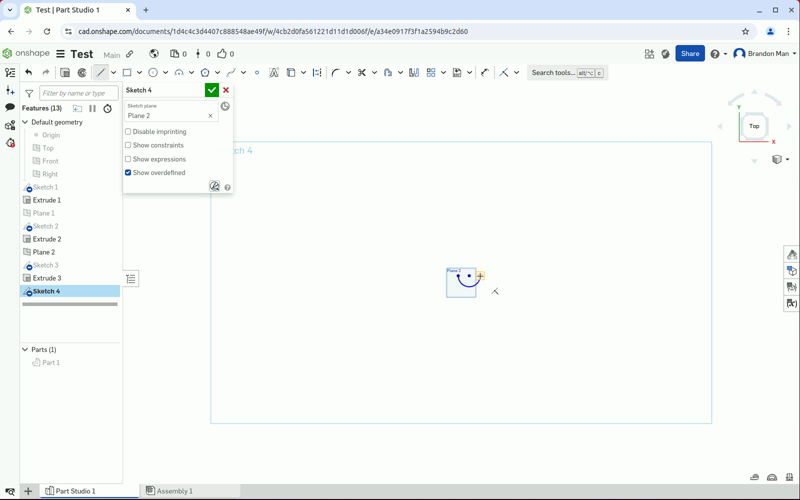
mouse_move(510, 275)
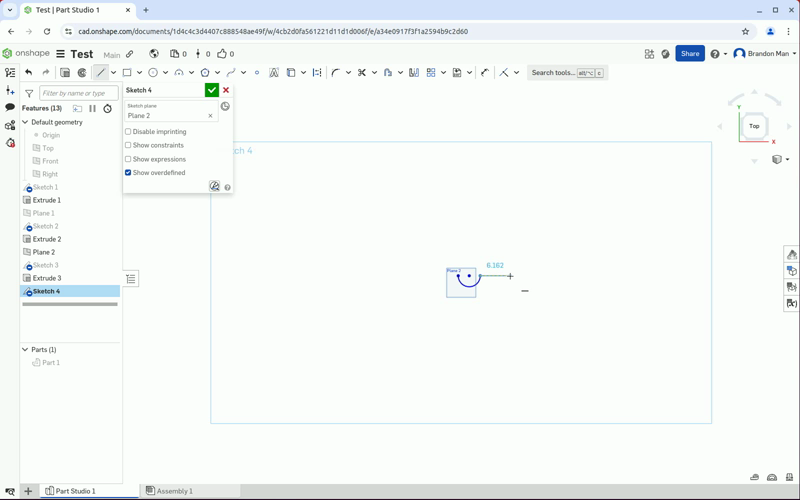
key_down(shift)
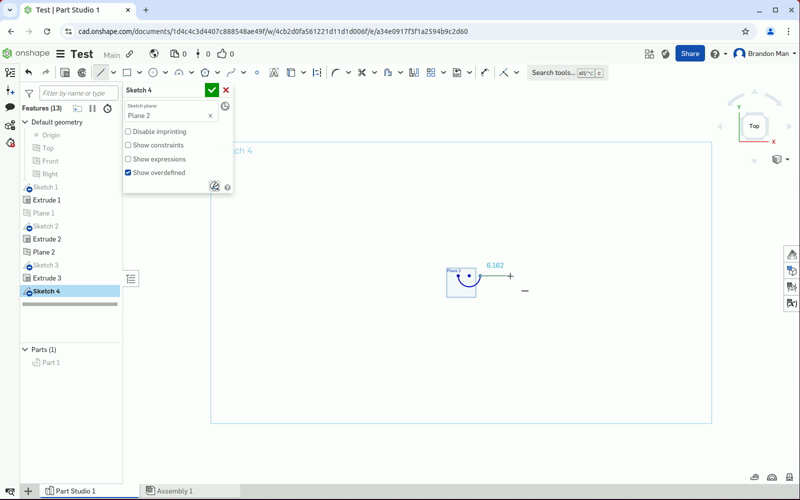
mouse_move(458, 275)
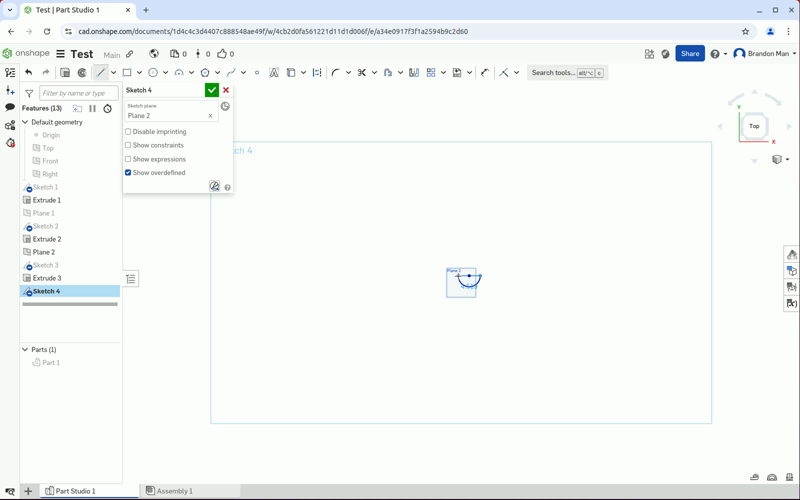
key_up(shift)
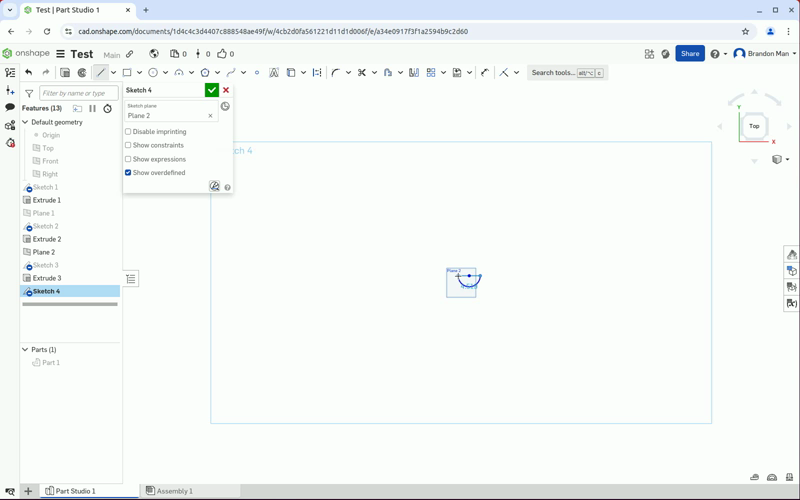
click(458, 275)
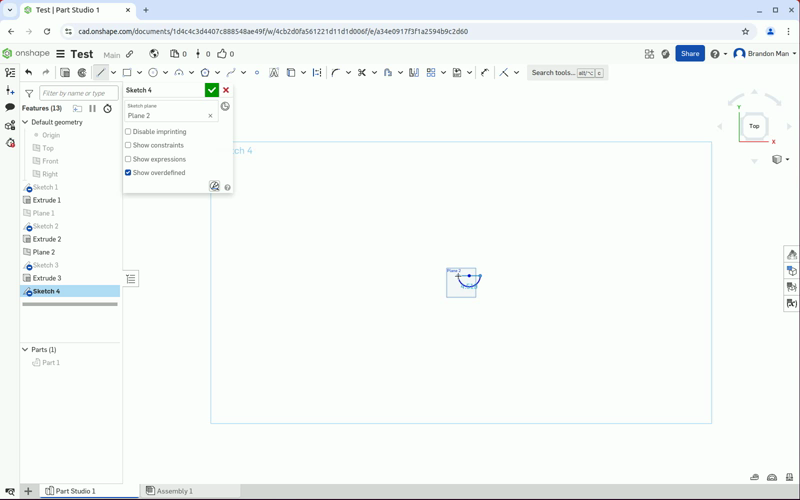
key(esc)
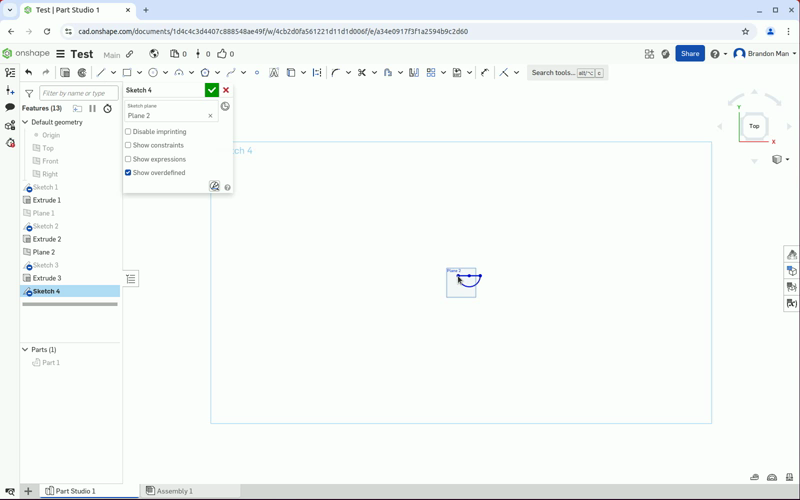
mouse_move(466, 282)
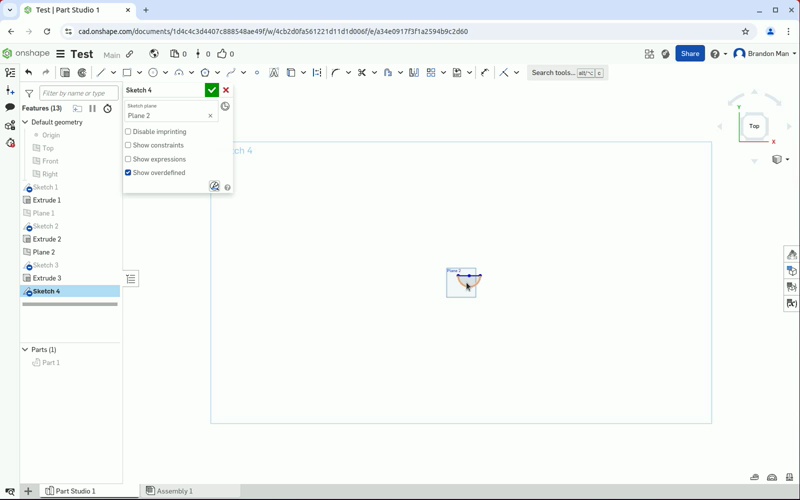
scroll(6)
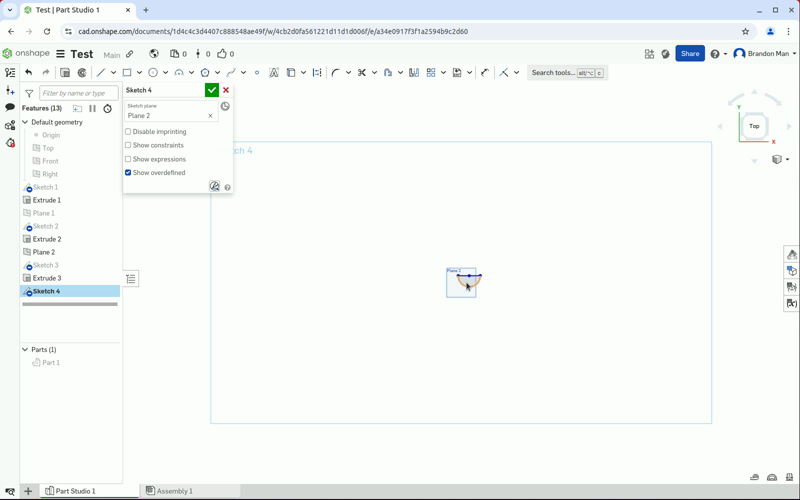
scroll(6)
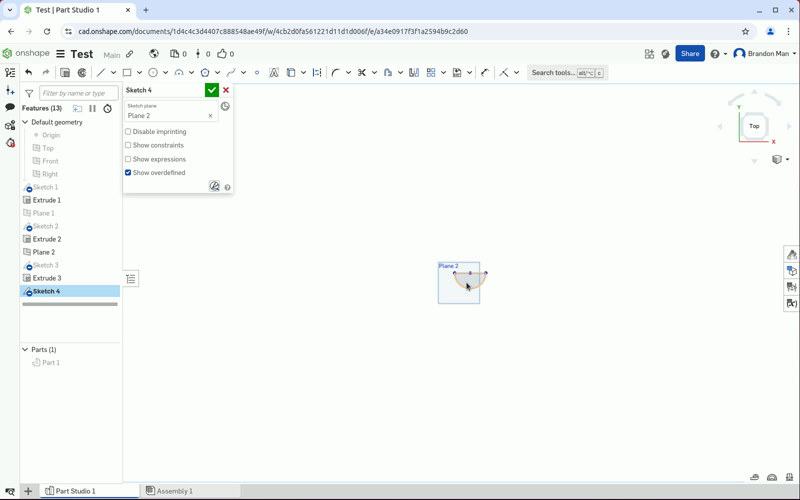
scroll(6)
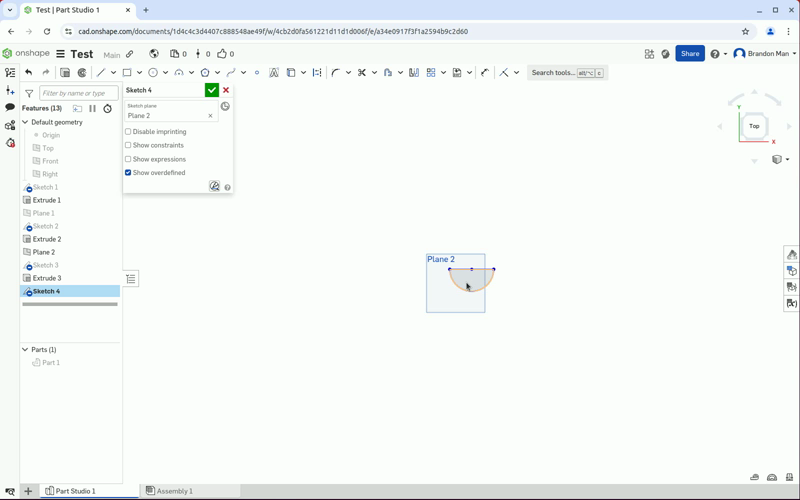
scroll(6)
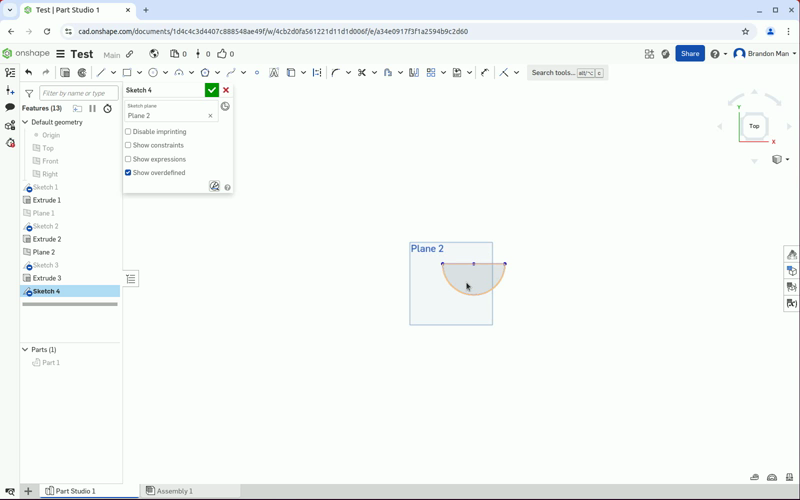
scroll(6)
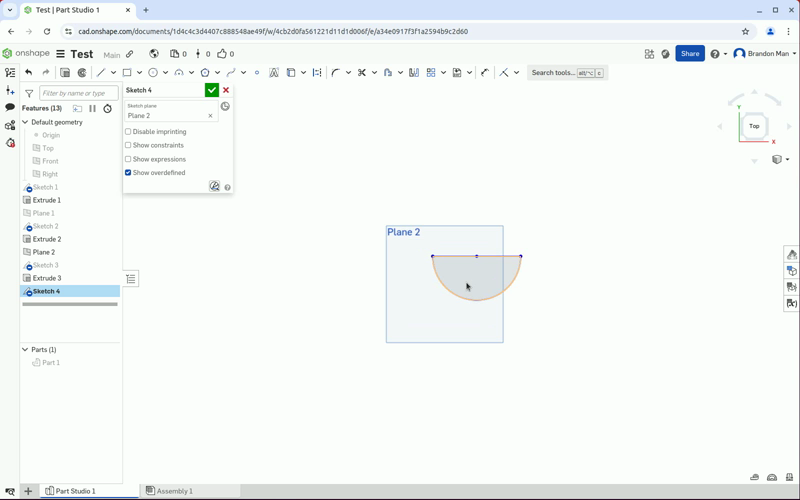
scroll(6)
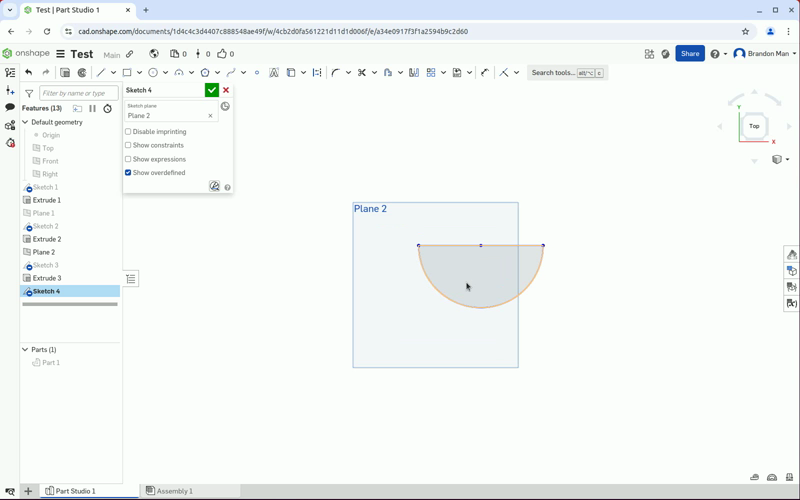
scroll(6)
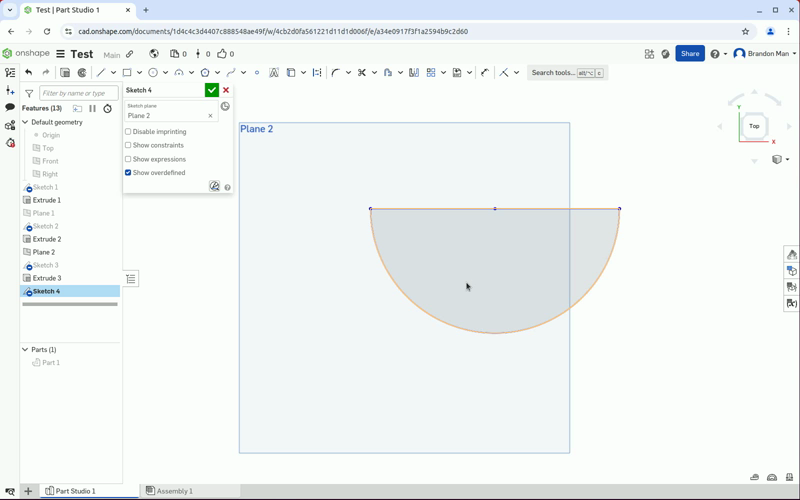
click(466, 282)
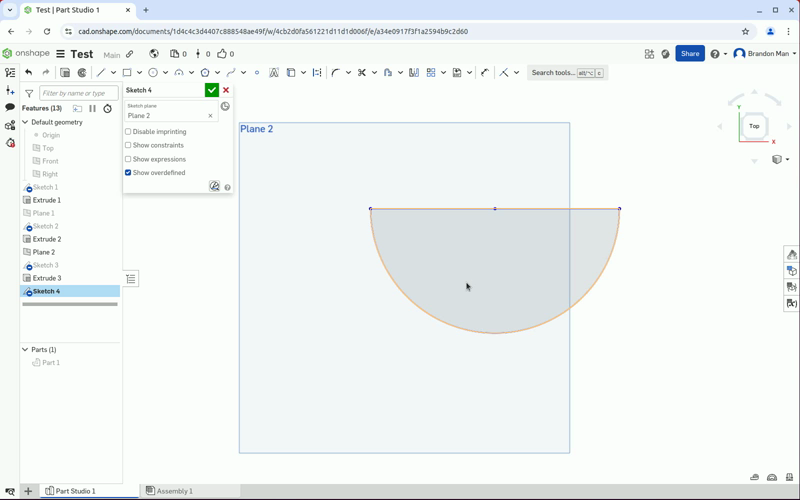
scroll(-6)
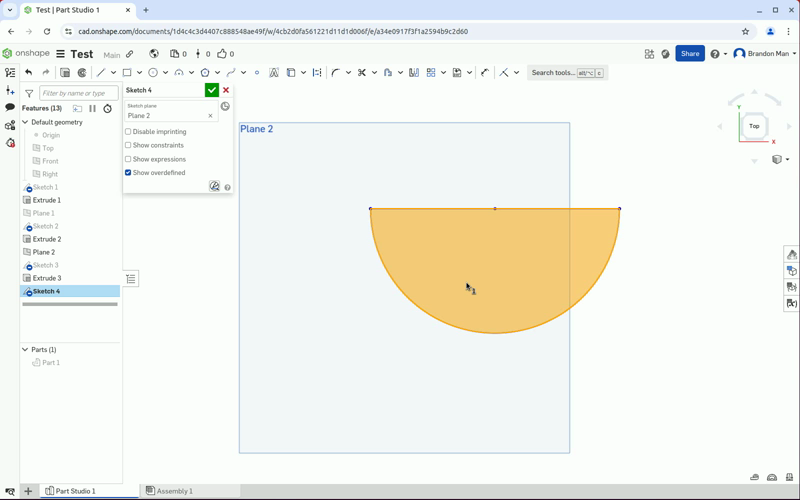
scroll(-6)
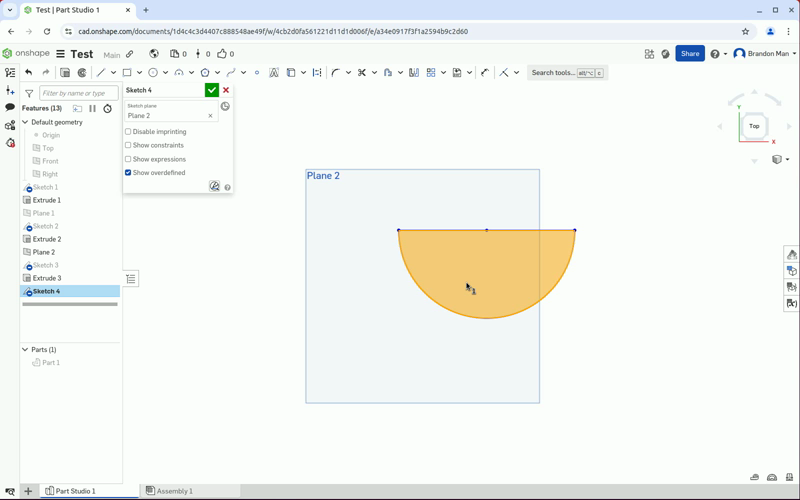
scroll(-6)
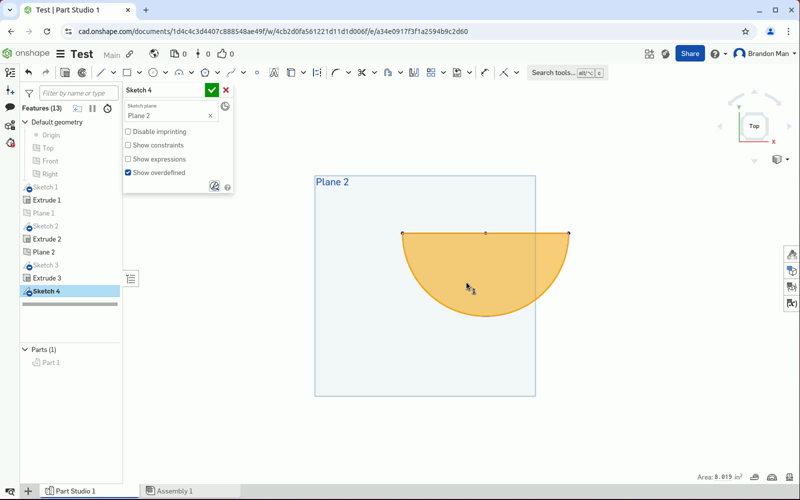
scroll(-6)
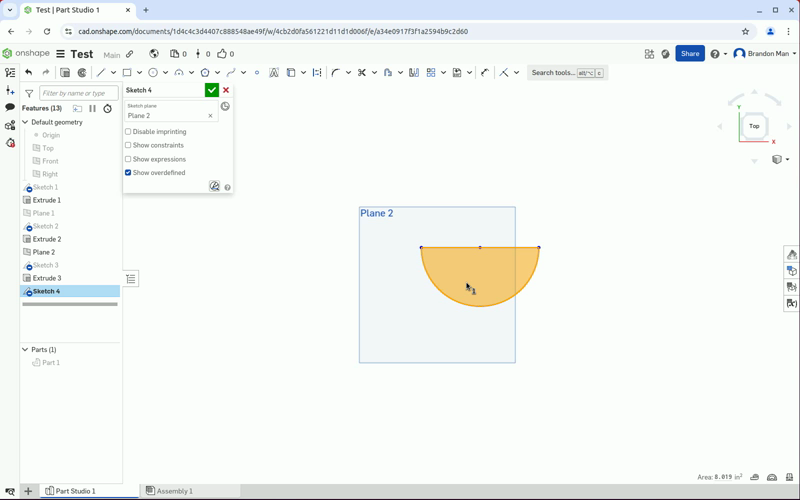
scroll(-6)
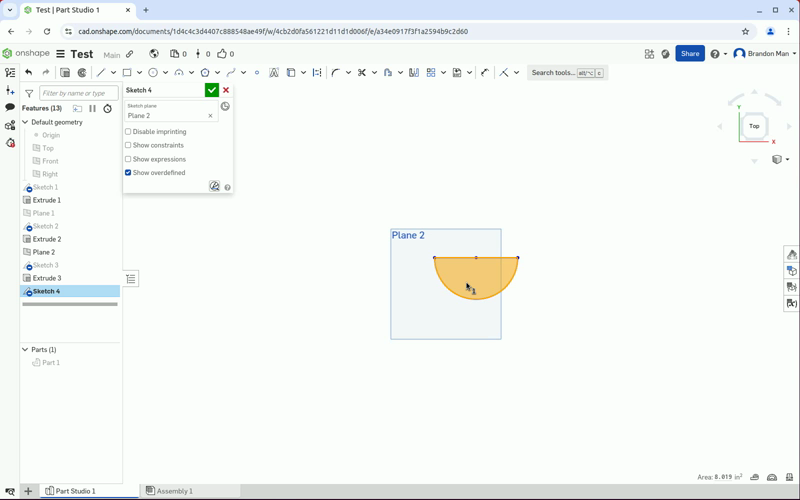
scroll(-6)
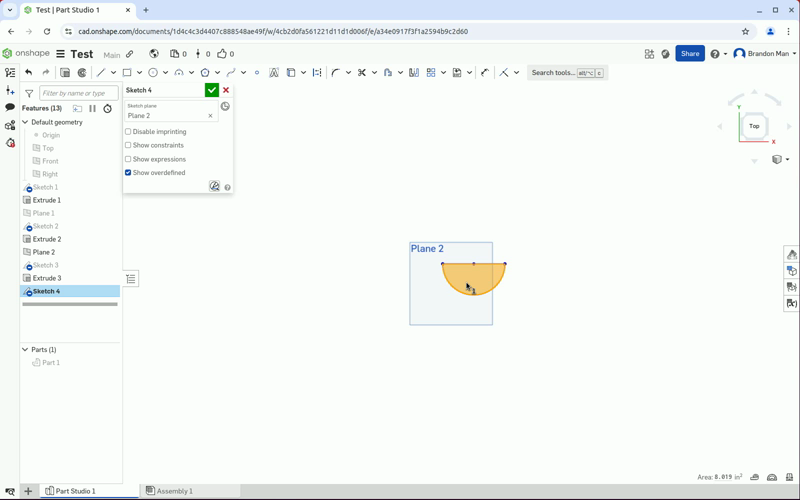
scroll(-6)
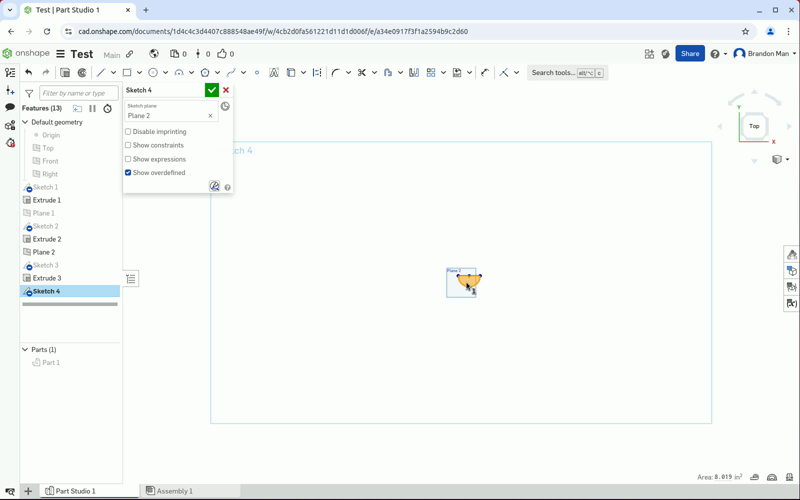
mouse_move(73, 352)
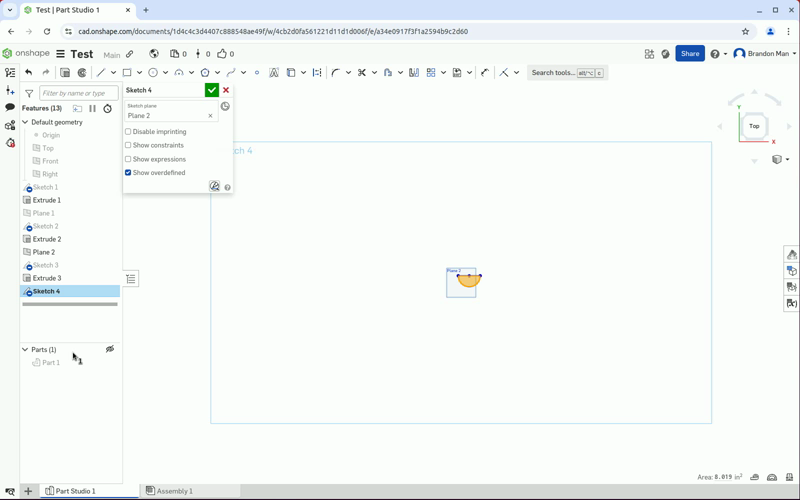
key(shift+y)
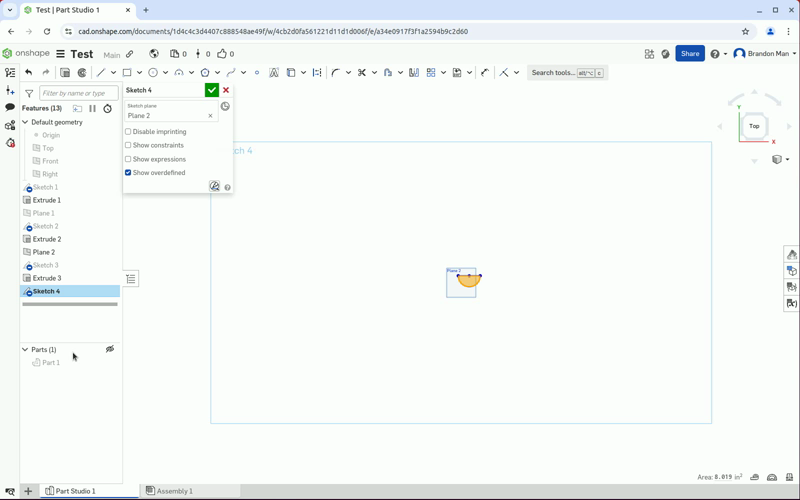
key(shift+e)
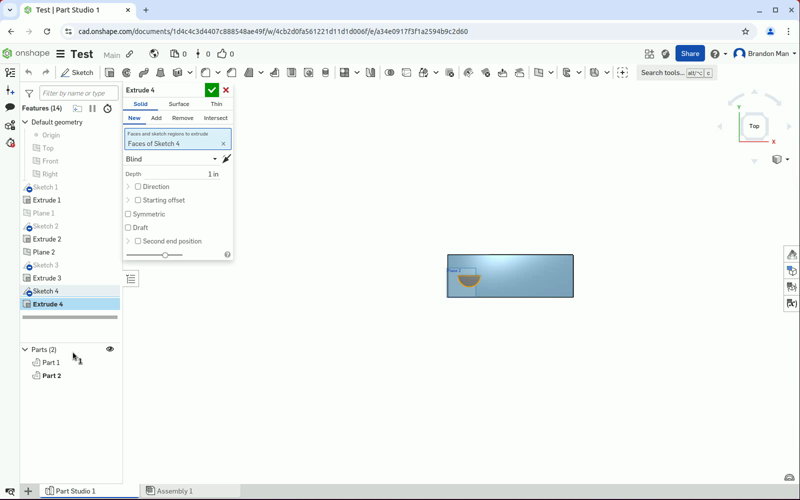
mouse_move(143, 106)
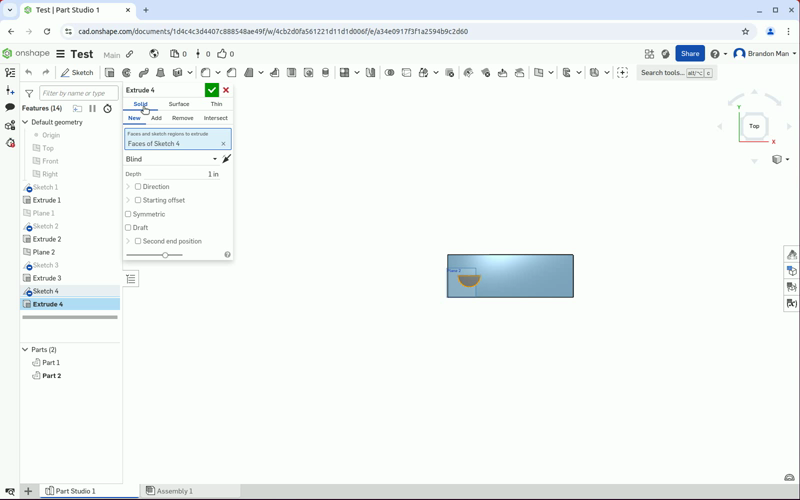
click(143, 106)
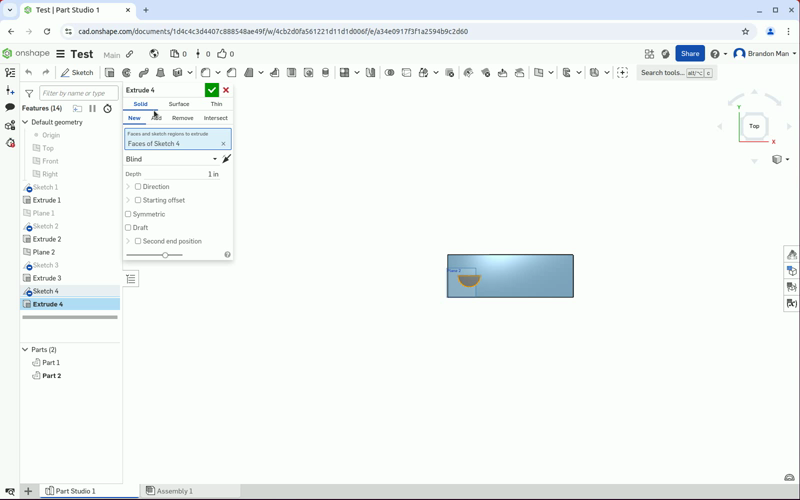
mouse_move(186, 120)
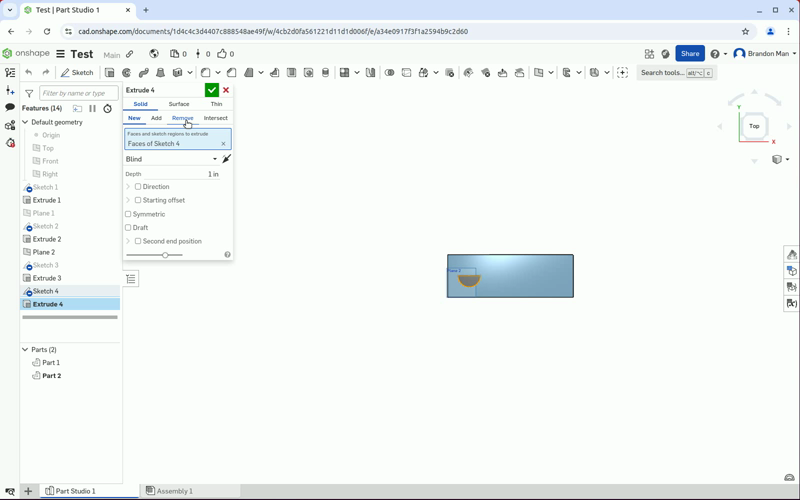
click(186, 120)
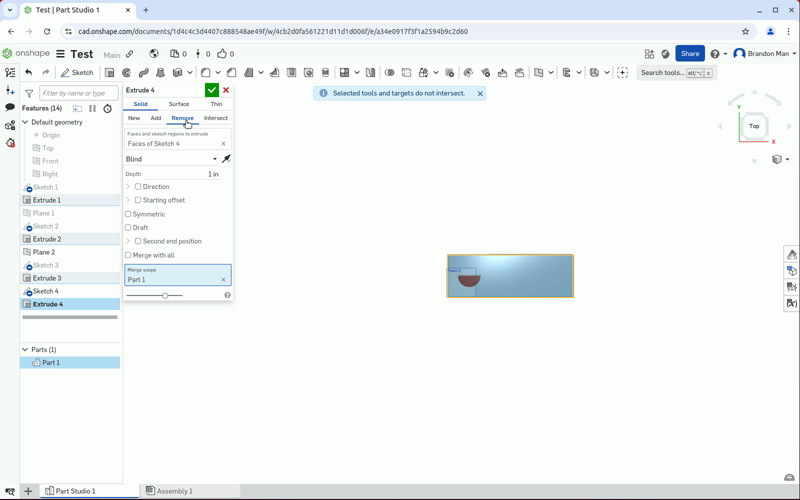
key(tab, 4)
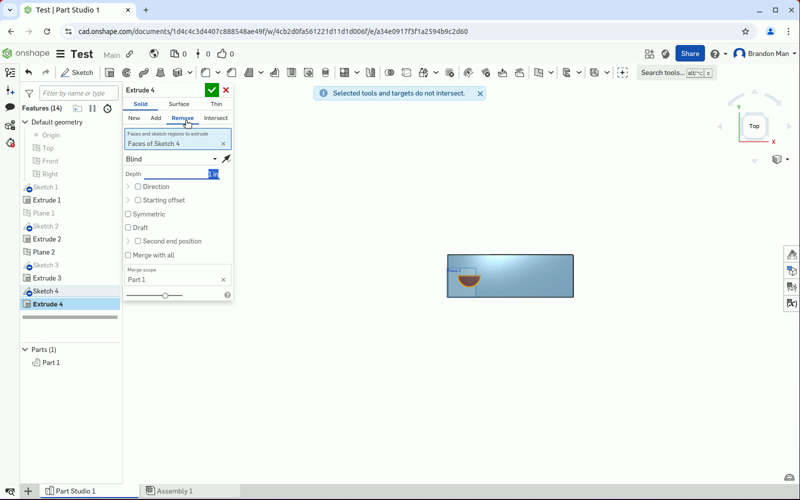
text(8.666)
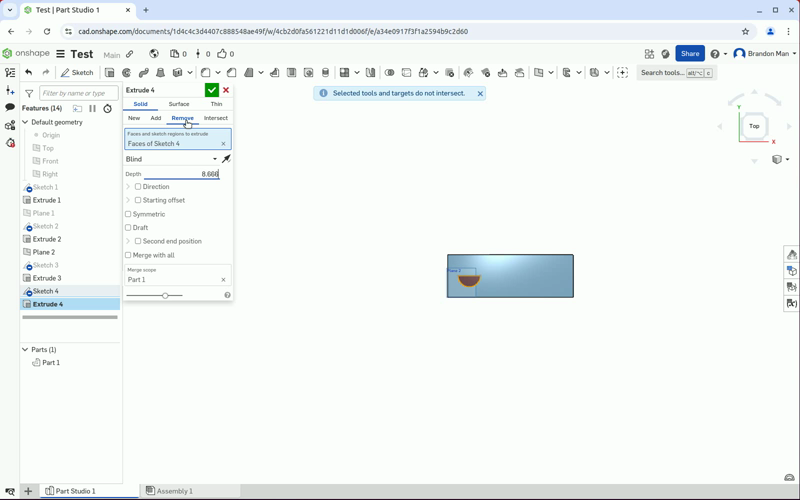
key(tab, 6)
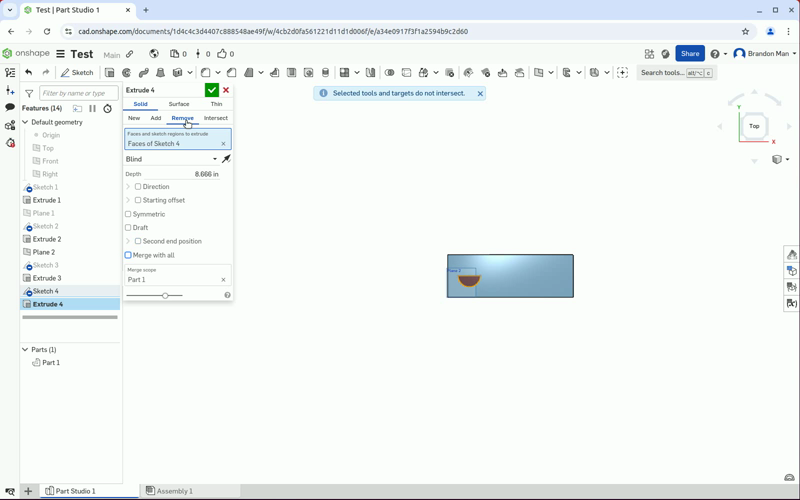
key(space)
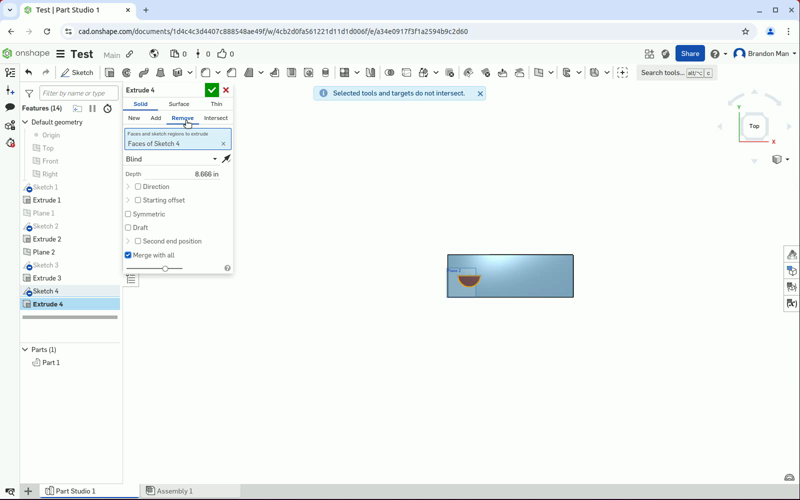
key(enter)
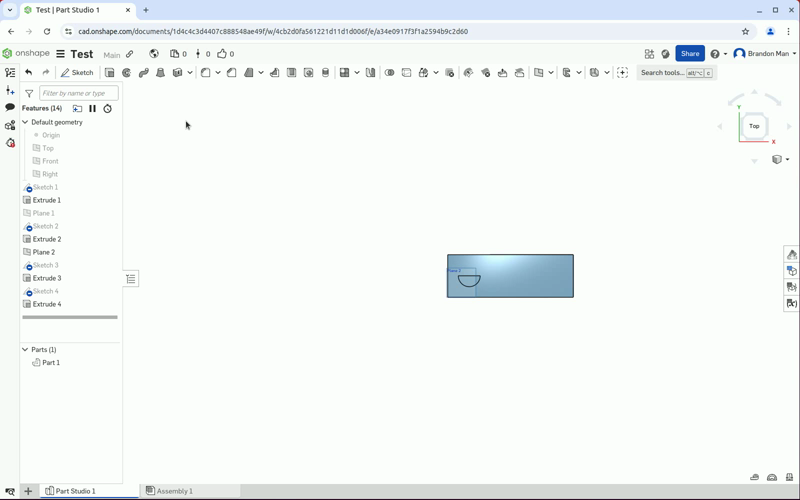
key(shift+h)
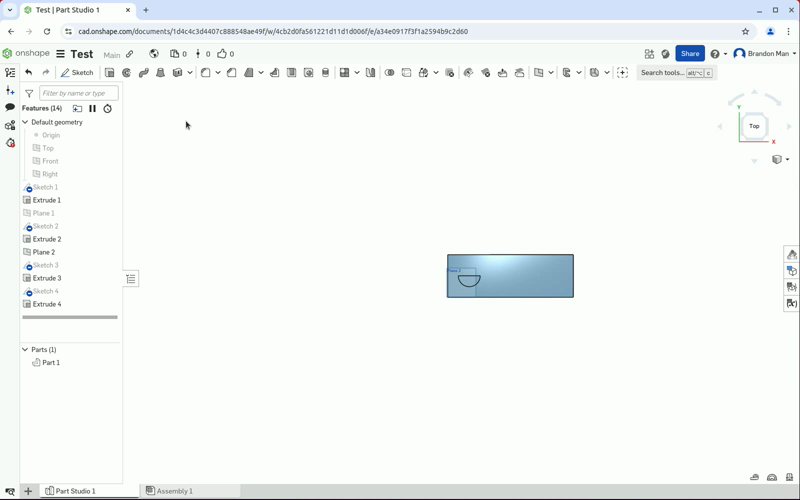
key(shift+h)
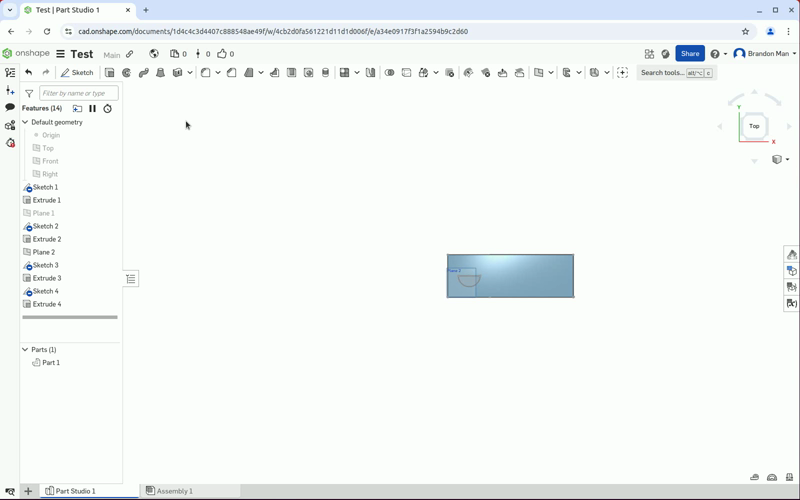
key(shift+7)
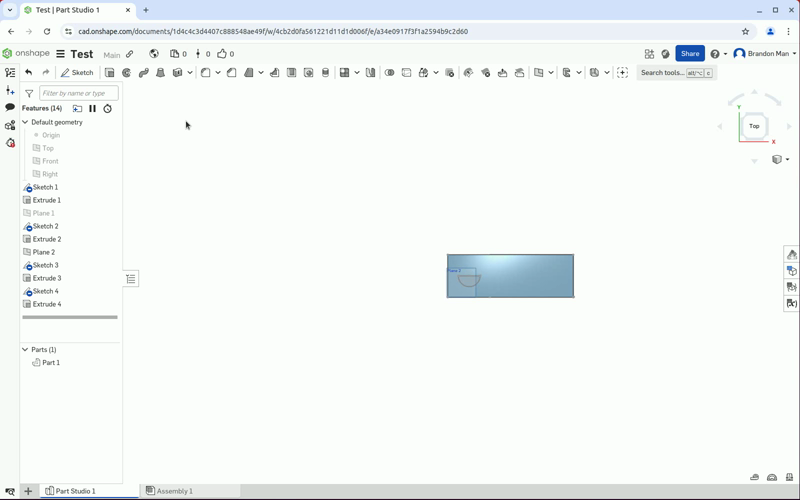
key(up, 3)
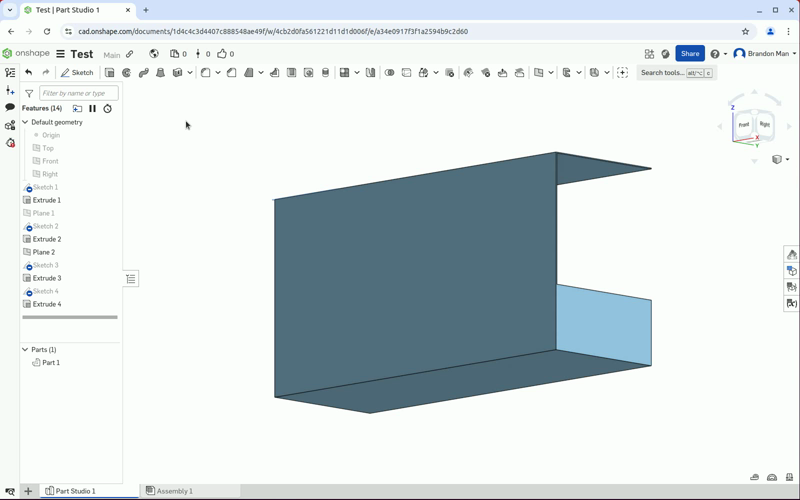
key(left, 3)
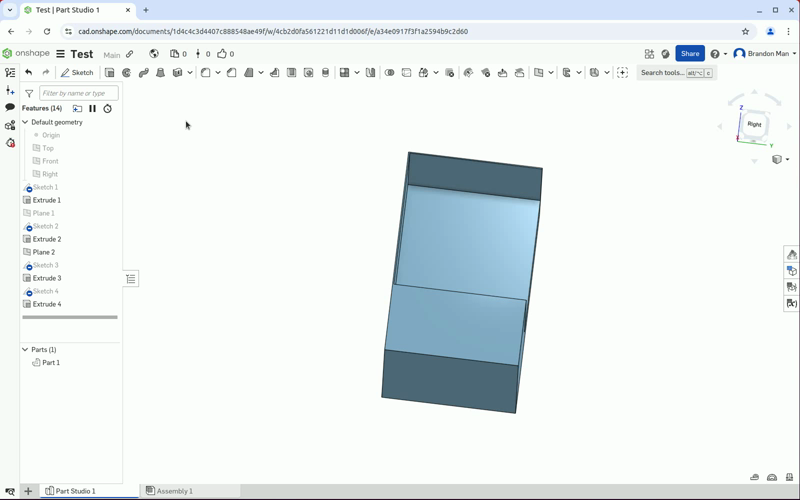
key(right, 3)
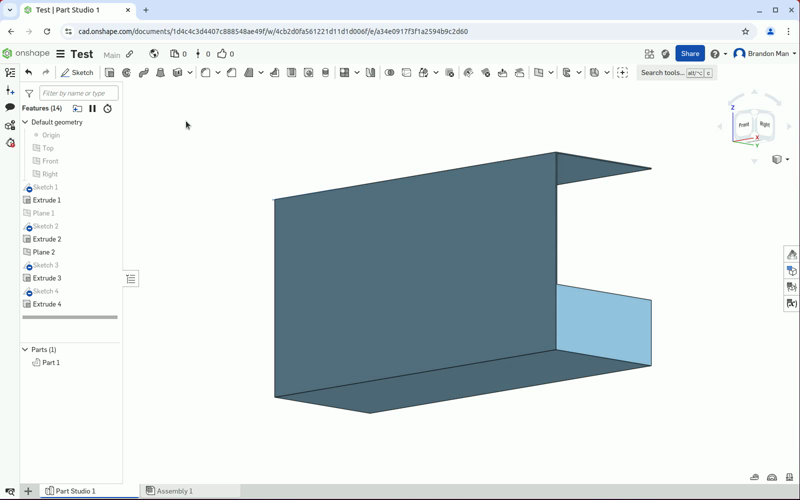
key(down, 3)
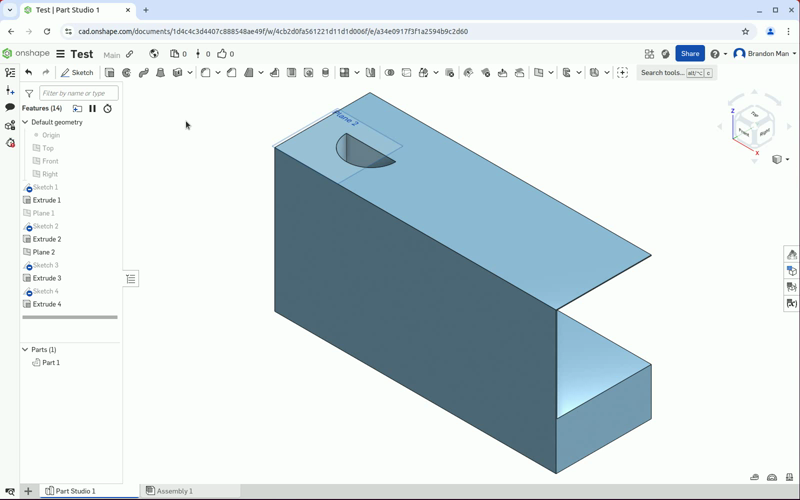
mouse_move(73, 189)
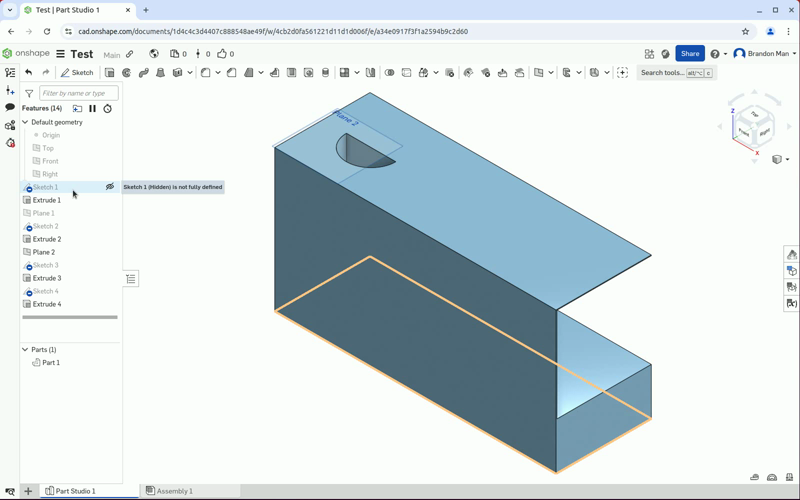
click(73, 189)